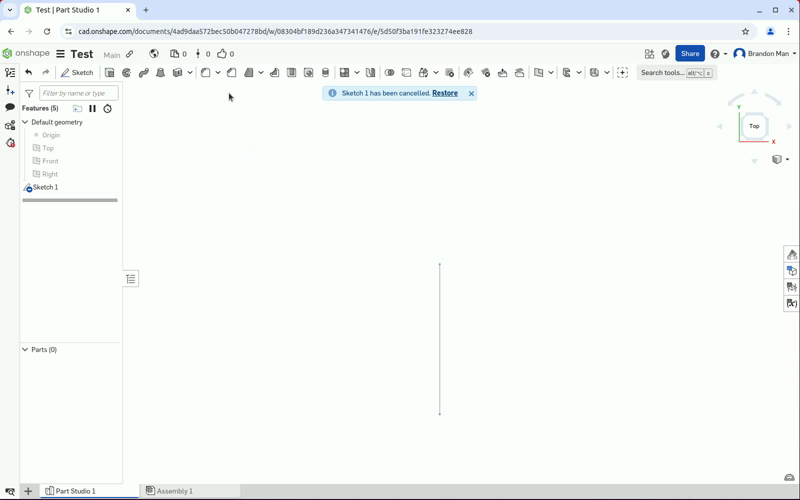
key(shift+h)
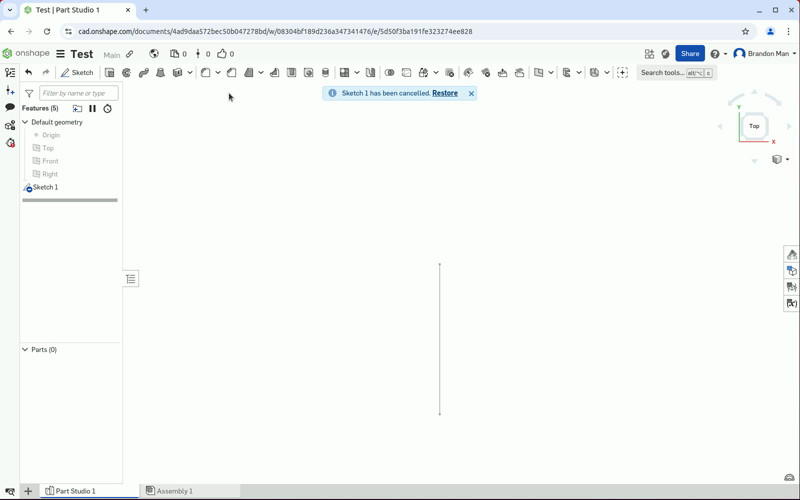
key(shift+s)
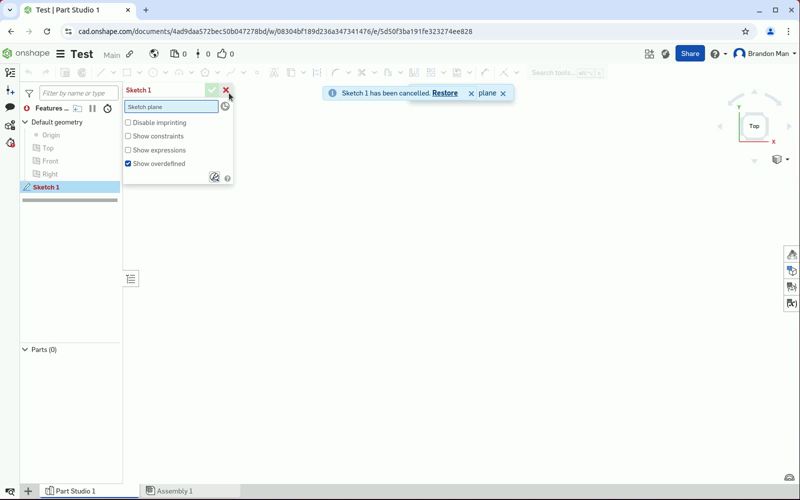
mouse_move(73, 150)
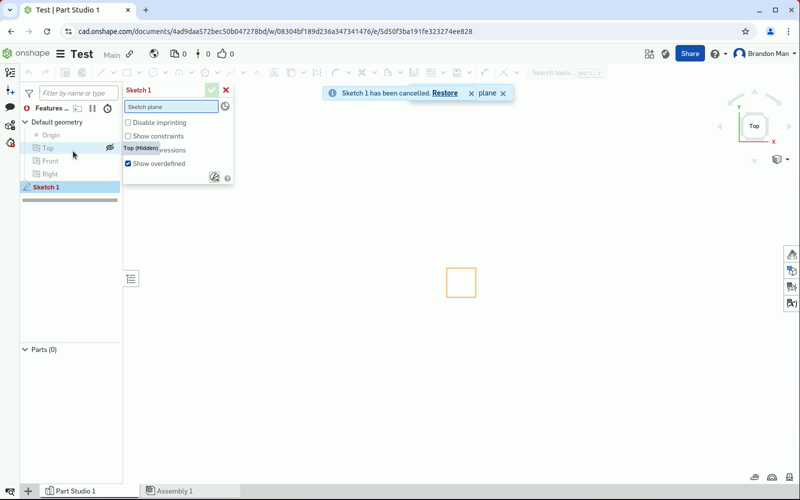
click(73, 150)
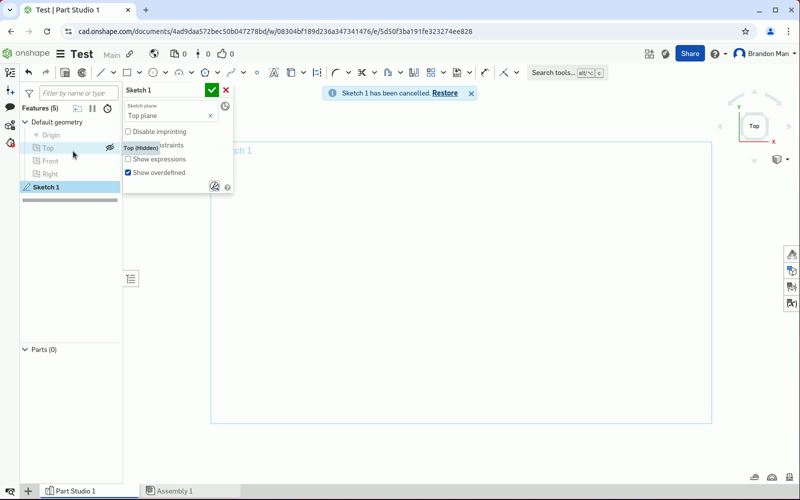
mouse_move(73, 352)
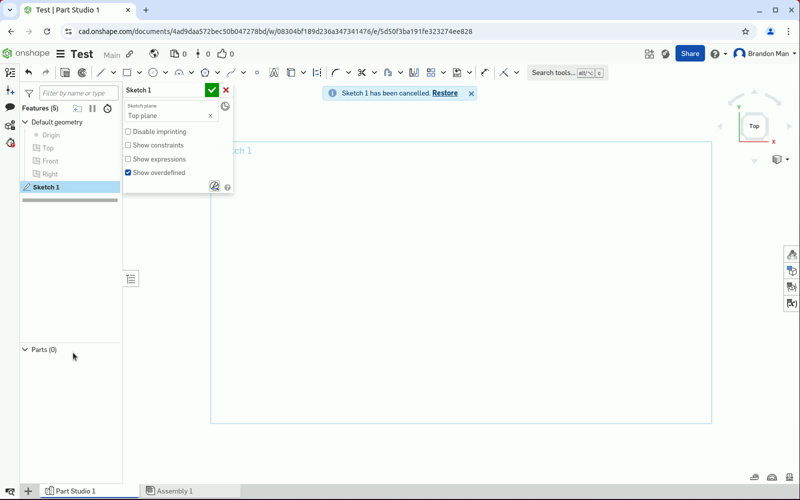
key(y)
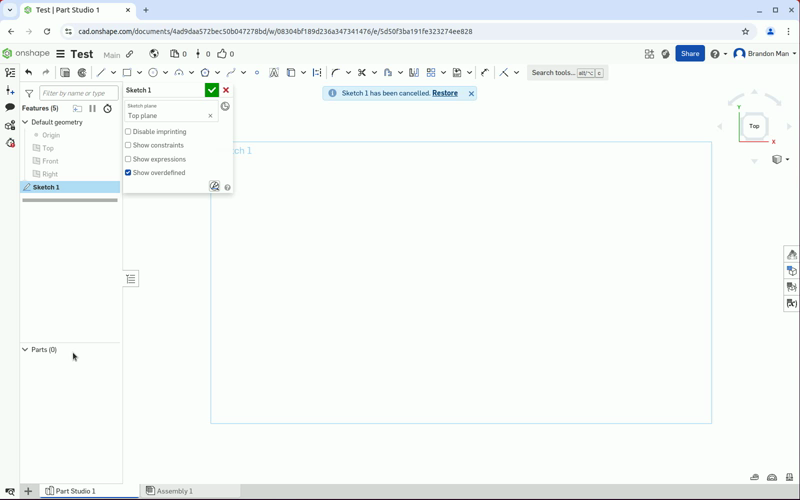
key(l)
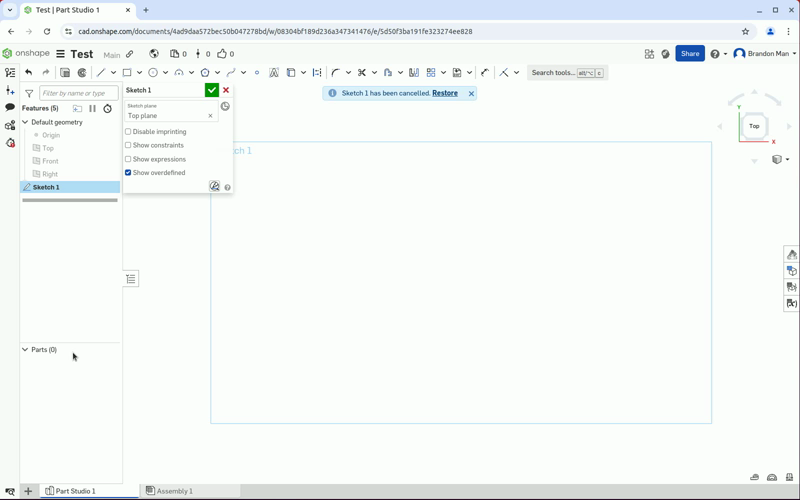
key_down(shift)
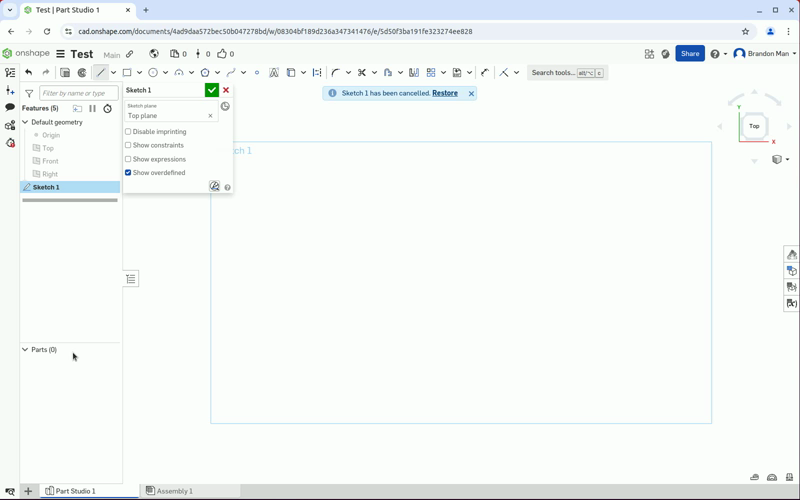
mouse_move(390, 245)
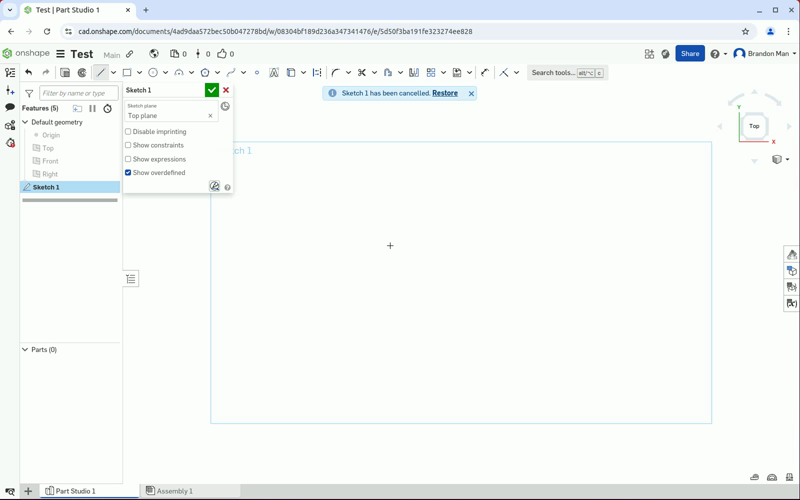
click(390, 245)
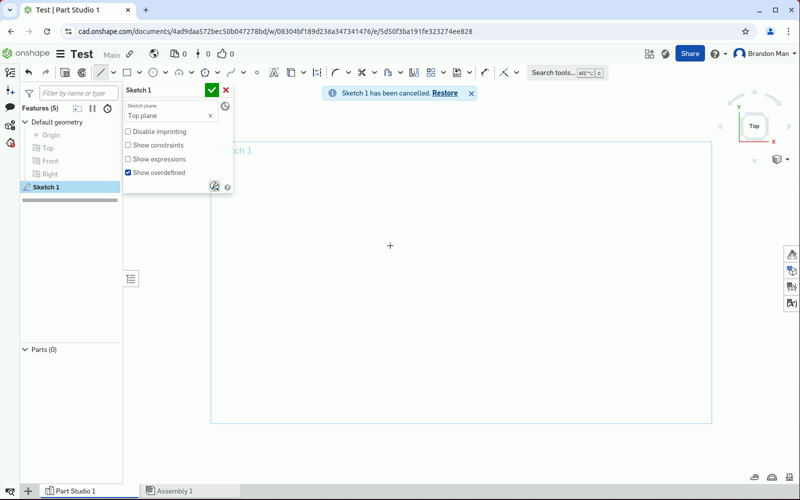
key_up(shift)
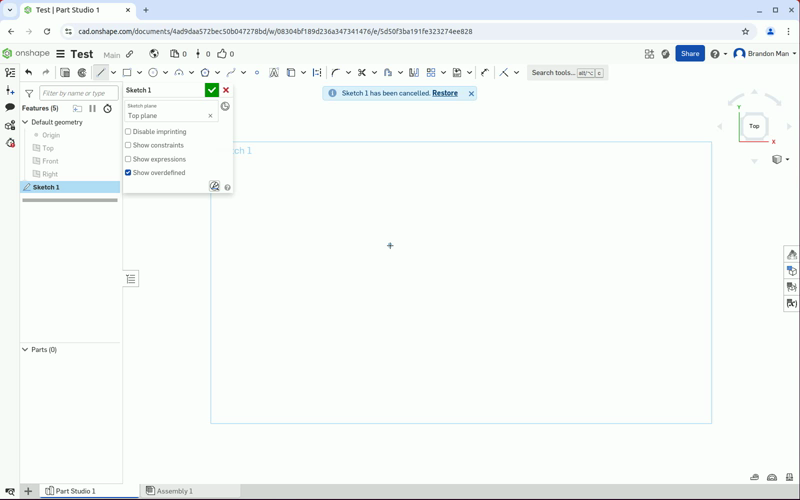
key_down(shift)
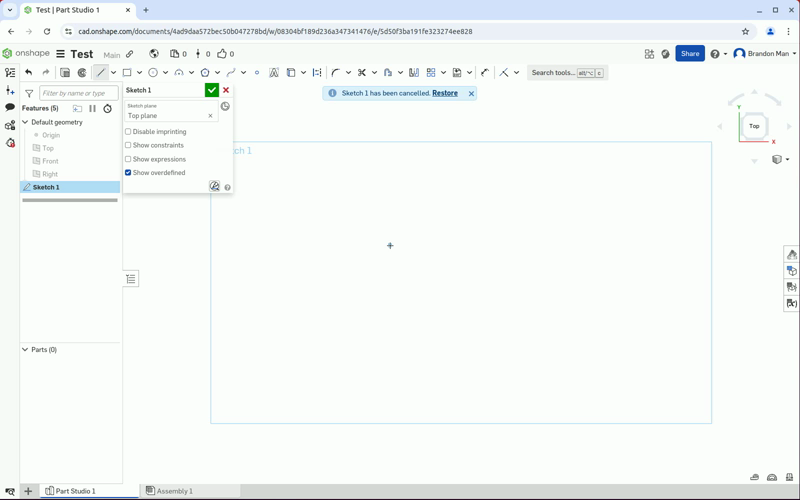
mouse_move(465, 245)
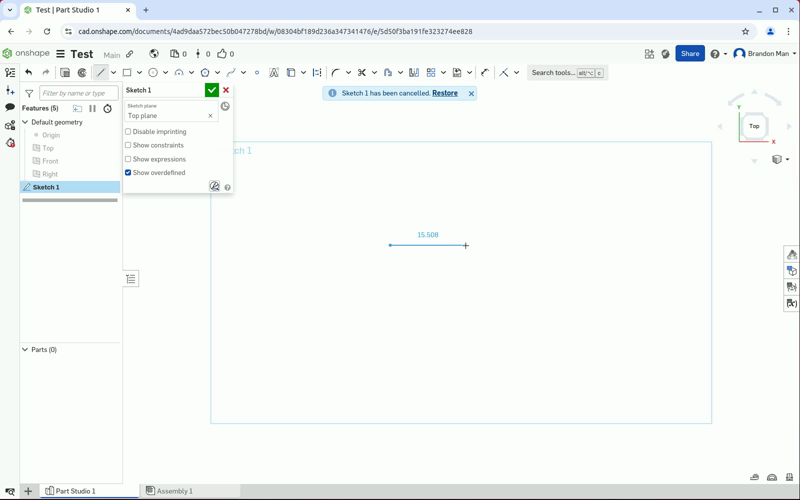
click(465, 245)
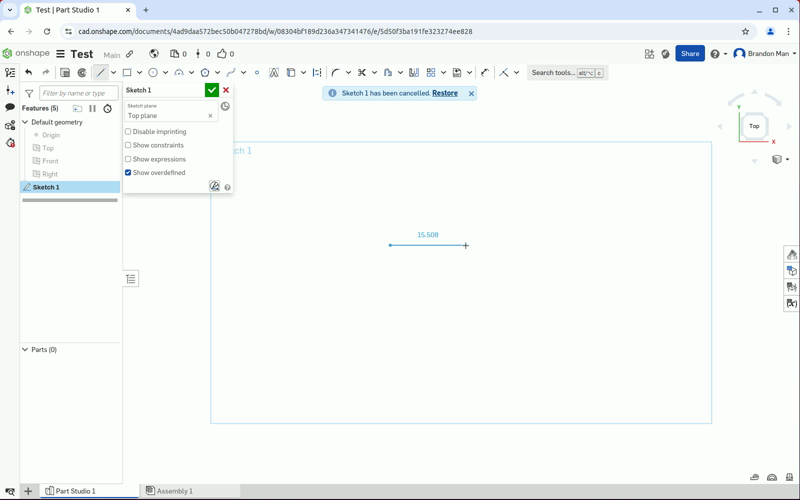
key_up(shift)
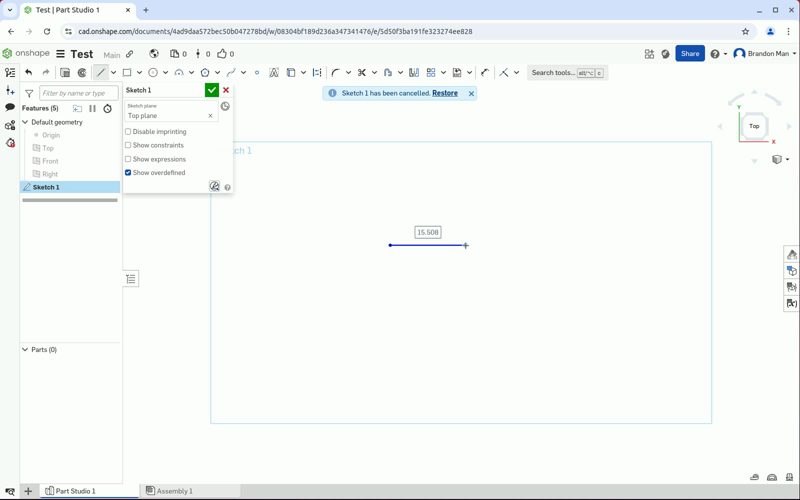
key_down(shift)
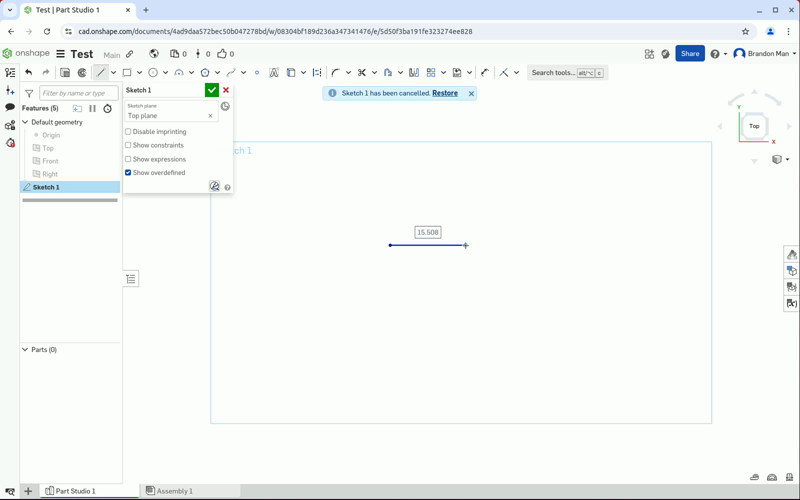
mouse_move(495, 245)
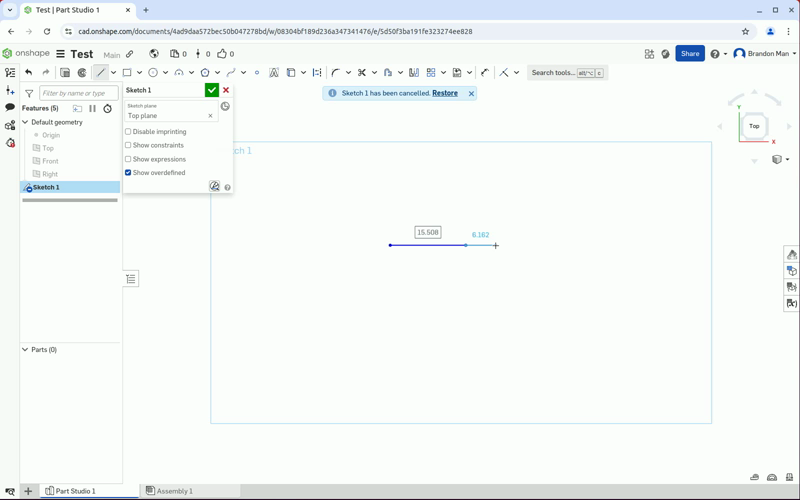
mouse_move(465, 219)
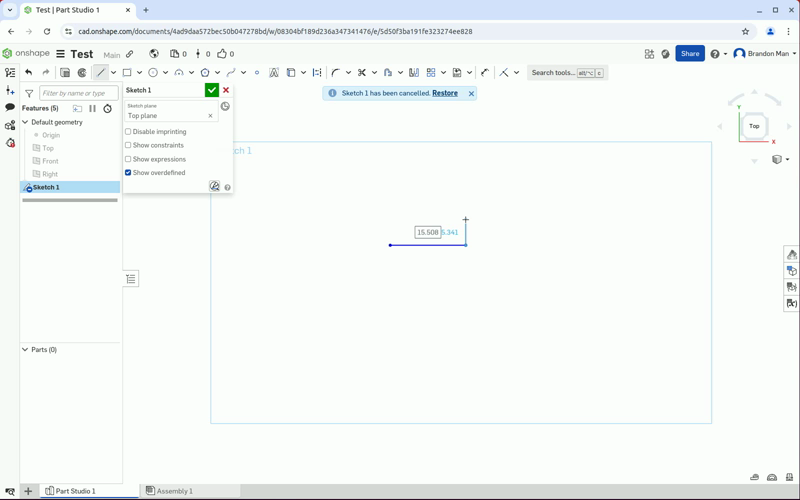
click(465, 219)
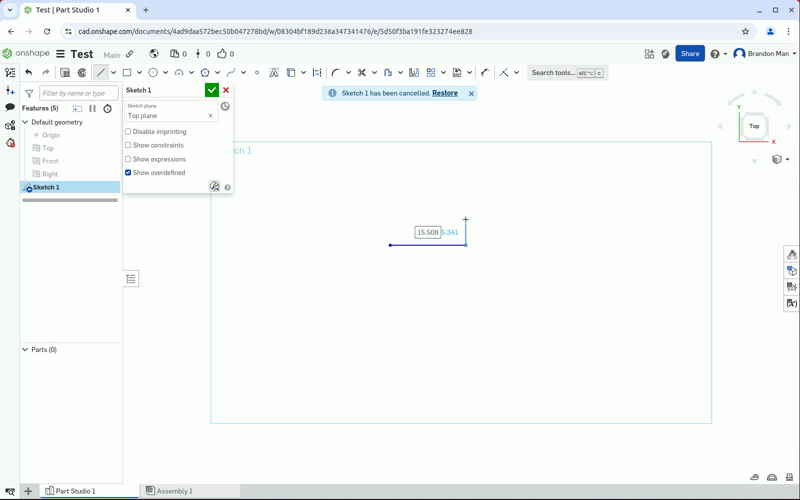
key_up(shift)
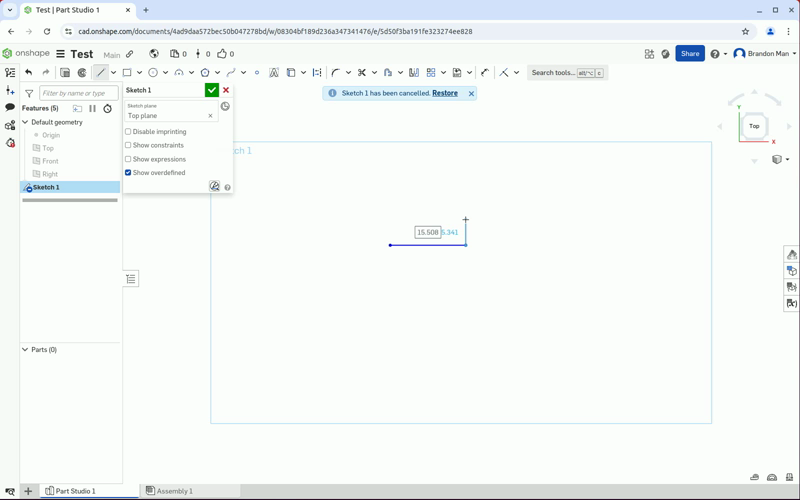
key_down(shift)
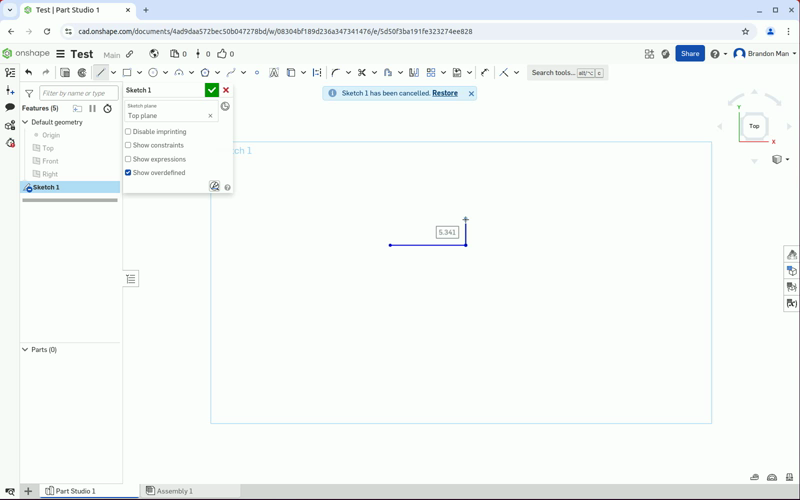
mouse_move(495, 219)
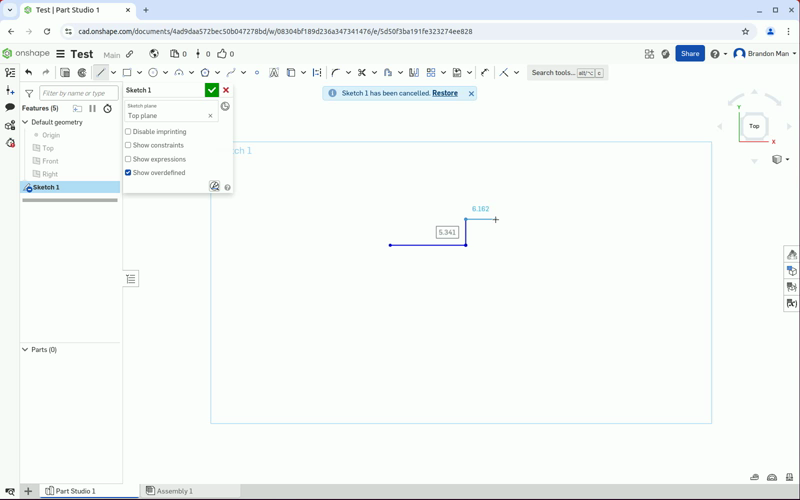
mouse_move(451, 219)
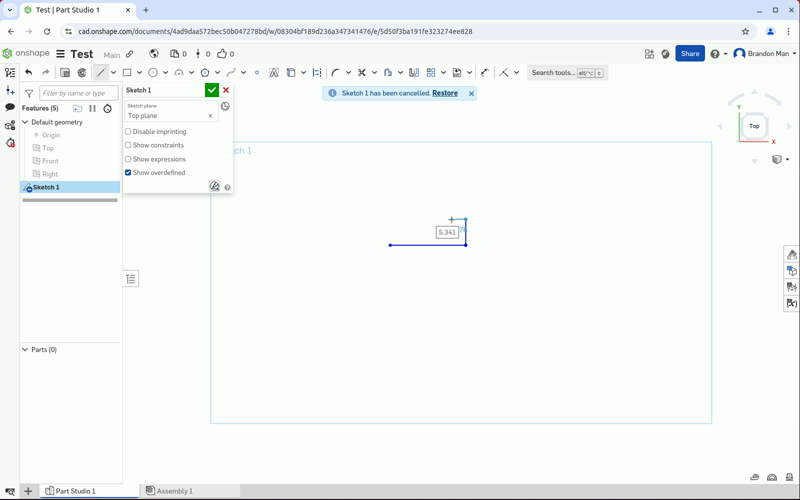
click(451, 219)
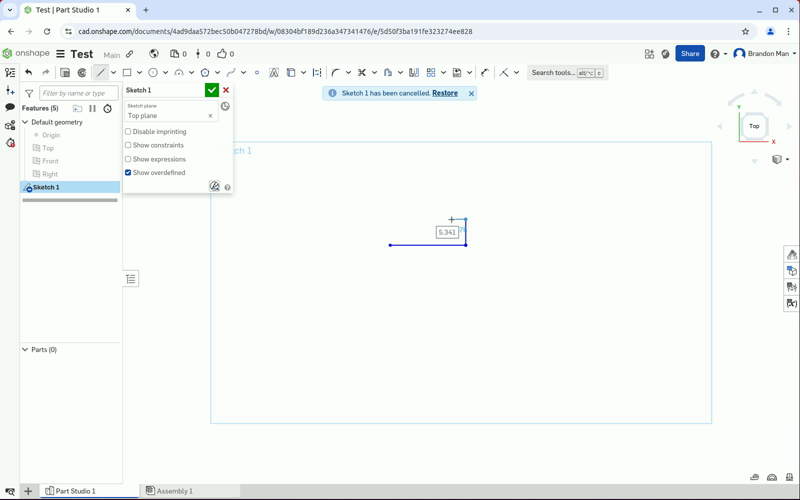
key_up(shift)
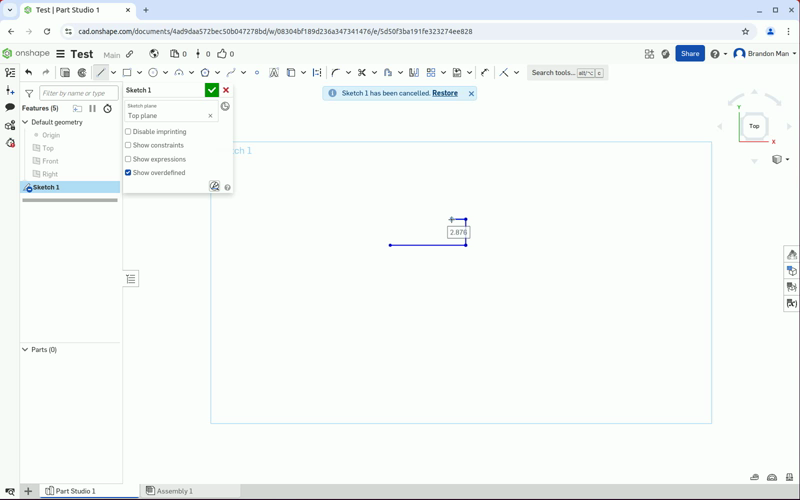
key_down(shift)
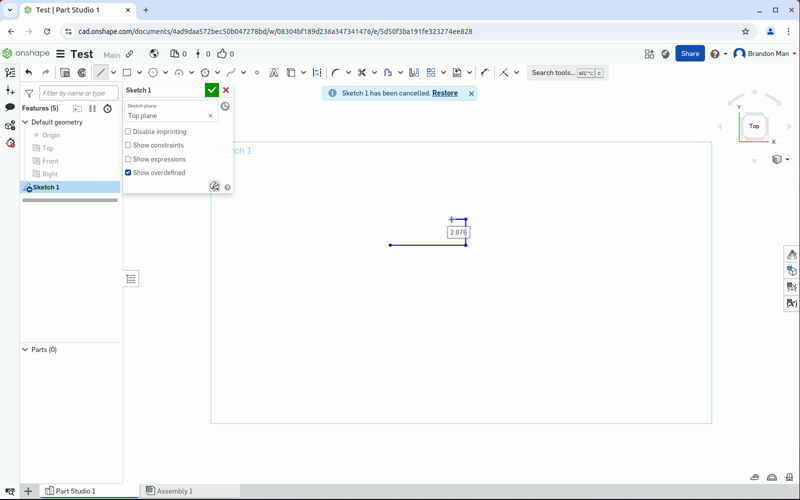
mouse_move(481, 219)
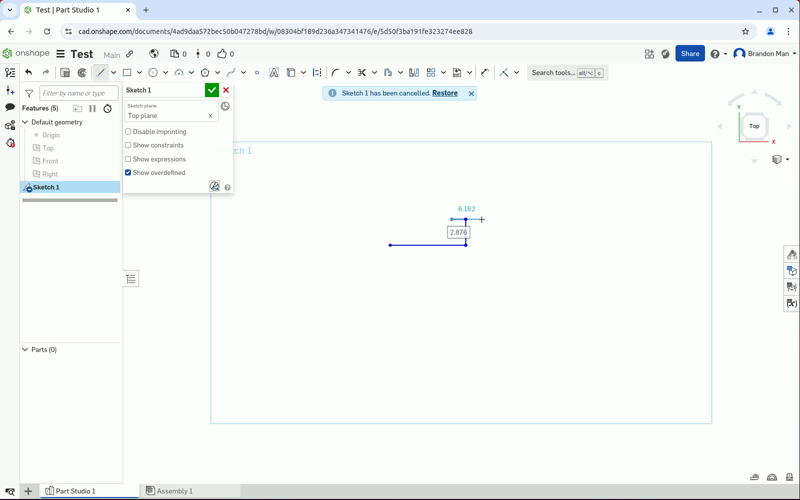
mouse_move(451, 196)
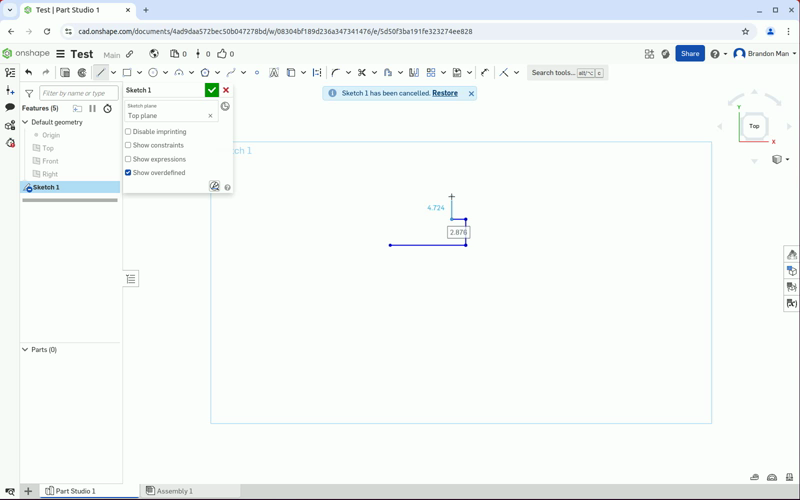
click(451, 196)
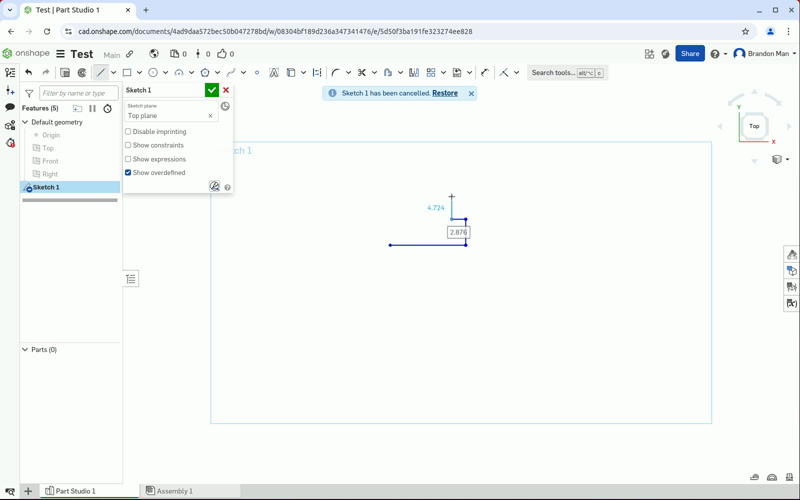
key_up(shift)
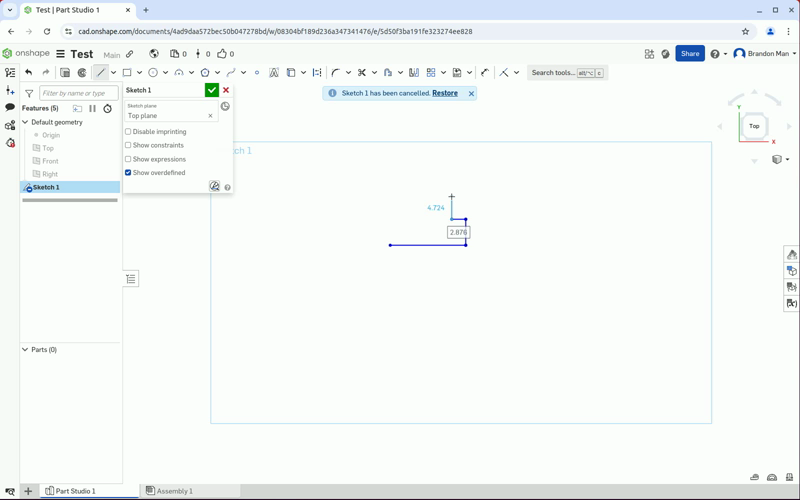
key_down(shift)
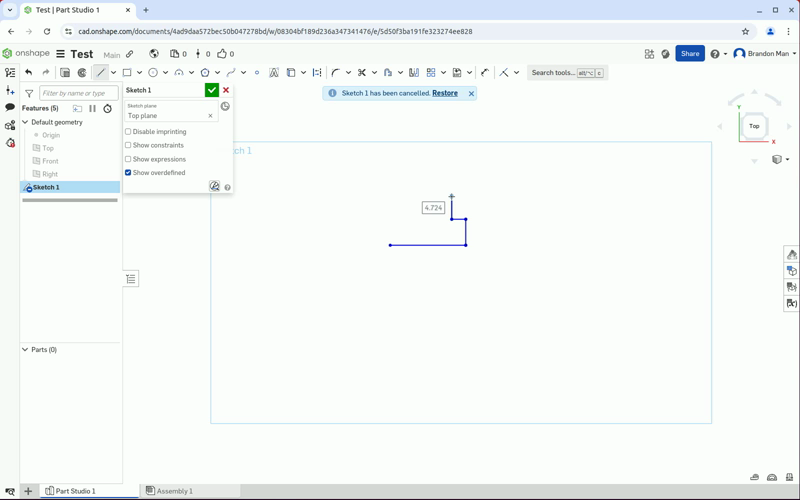
mouse_move(481, 196)
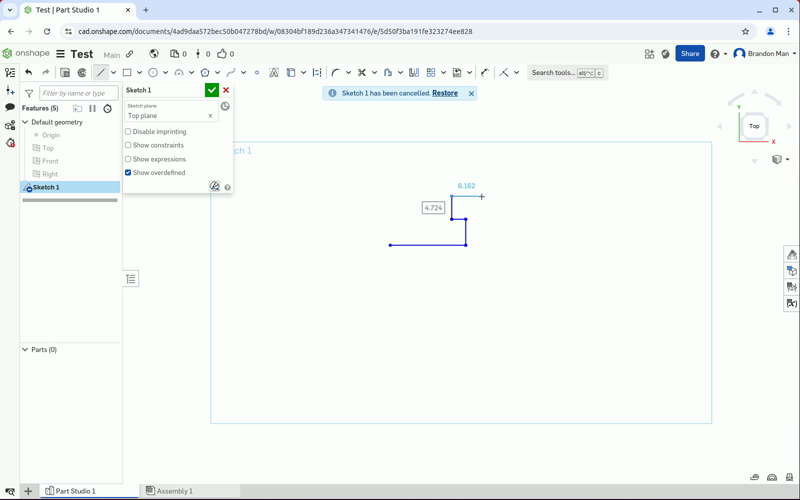
mouse_move(465, 196)
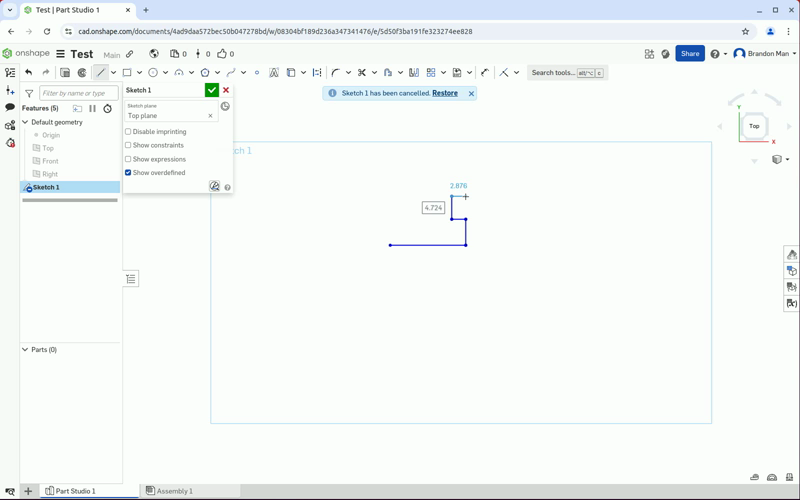
click(465, 196)
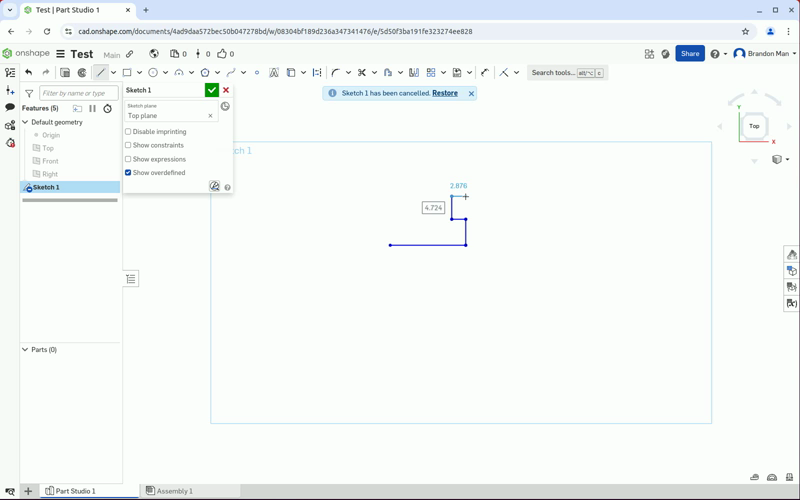
key_up(shift)
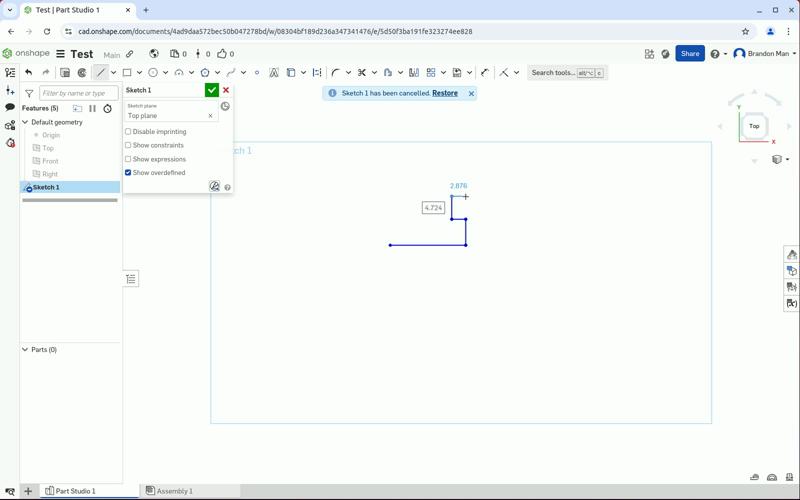
key_down(shift)
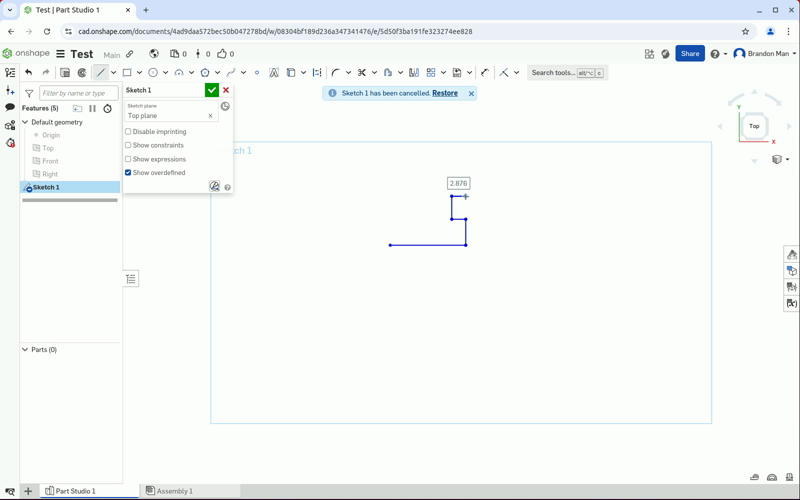
mouse_move(495, 196)
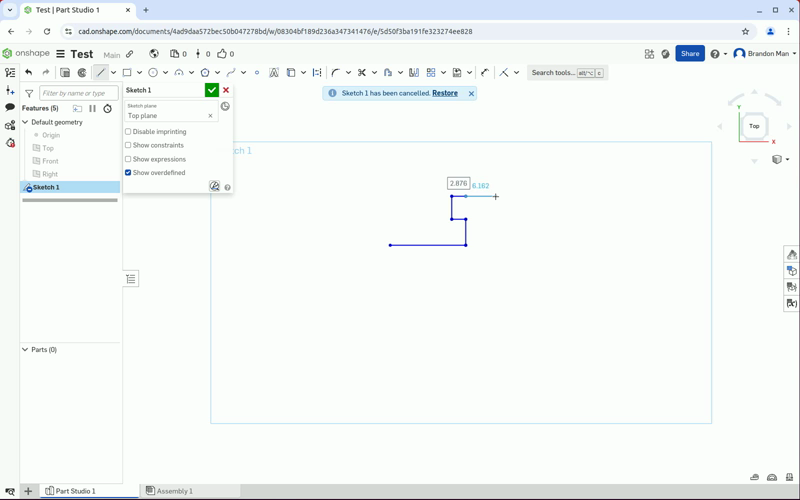
mouse_move(465, 170)
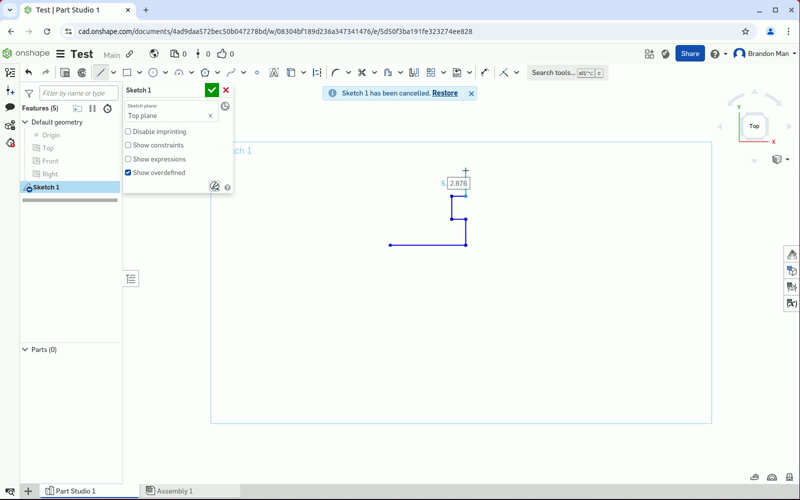
click(465, 170)
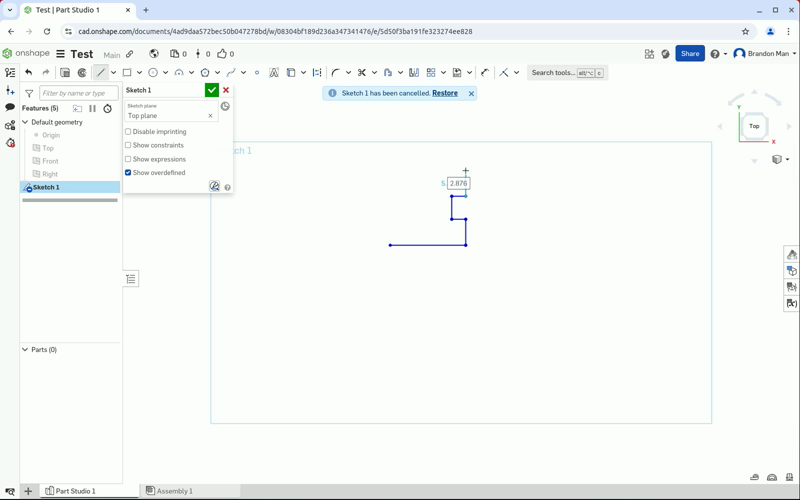
key_up(shift)
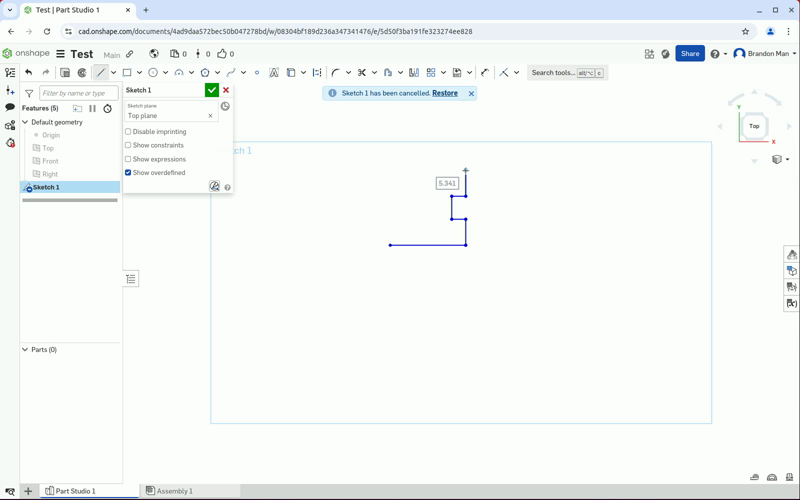
key_down(shift)
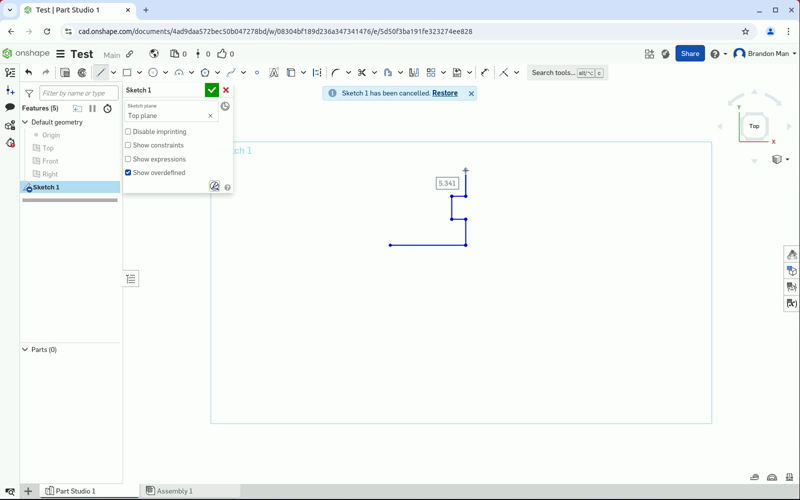
mouse_move(390, 170)
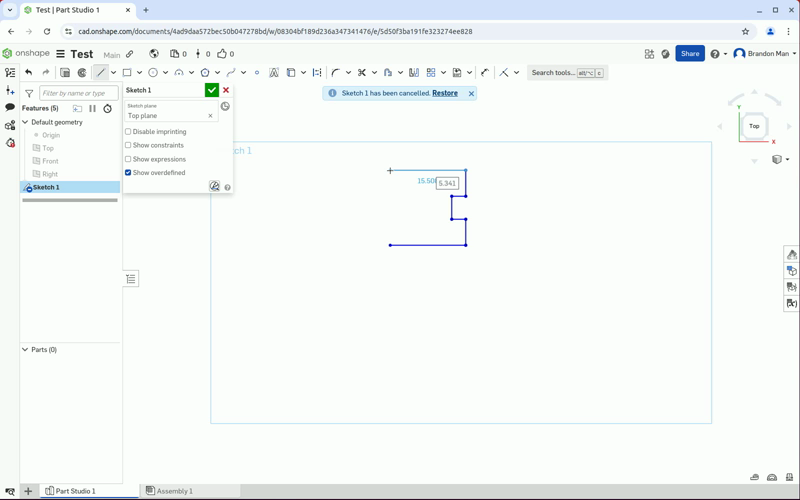
click(390, 170)
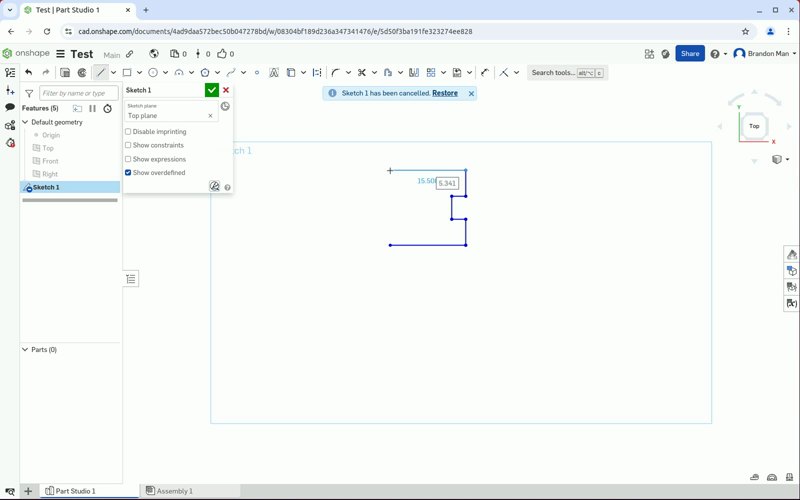
key_up(shift)
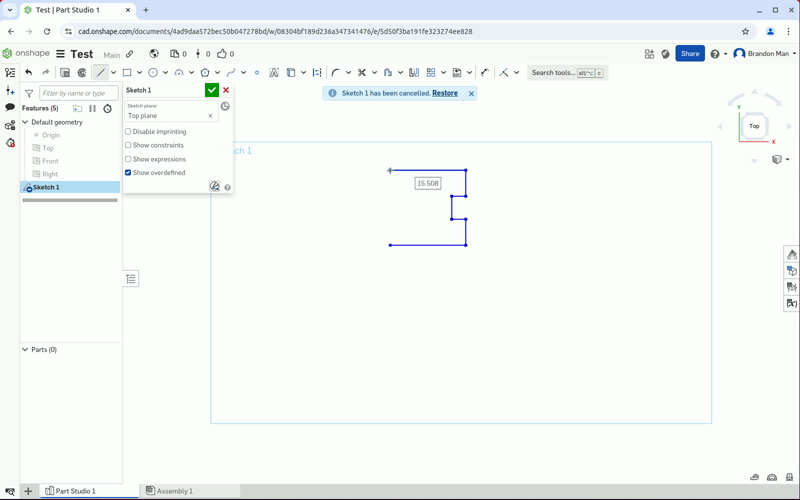
key_down(shift)
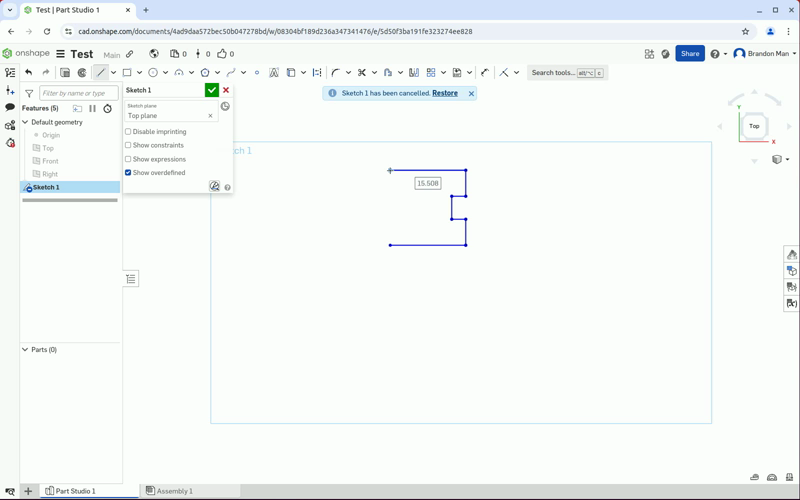
mouse_move(420, 170)
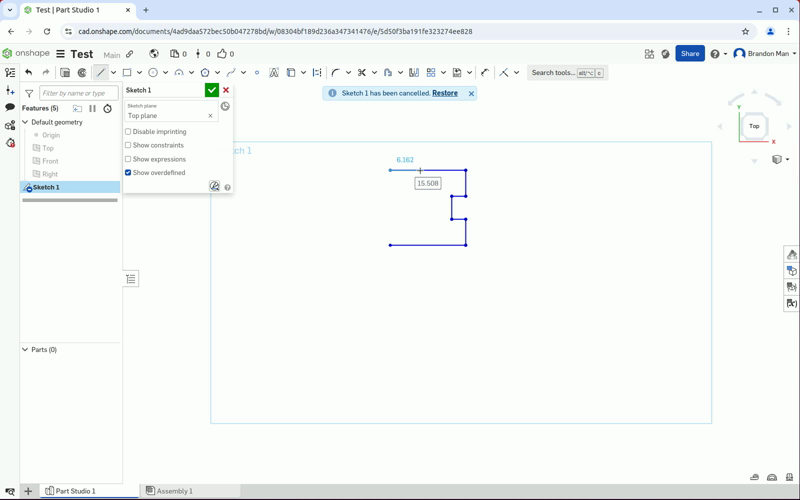
mouse_move(390, 196)
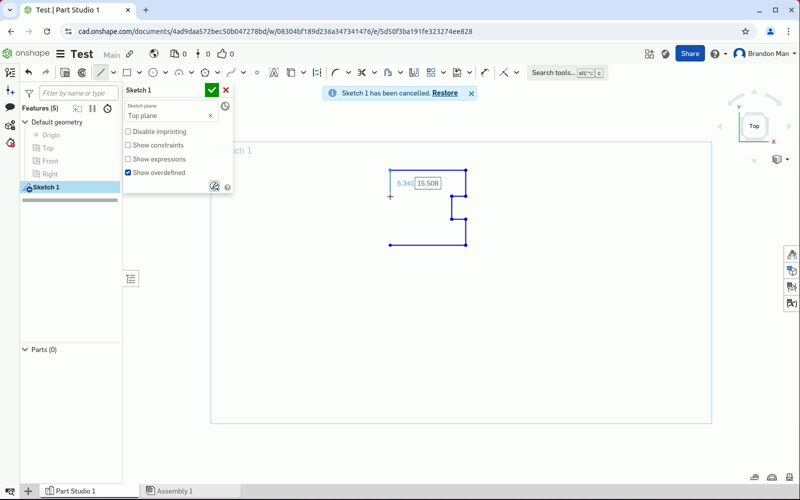
click(390, 196)
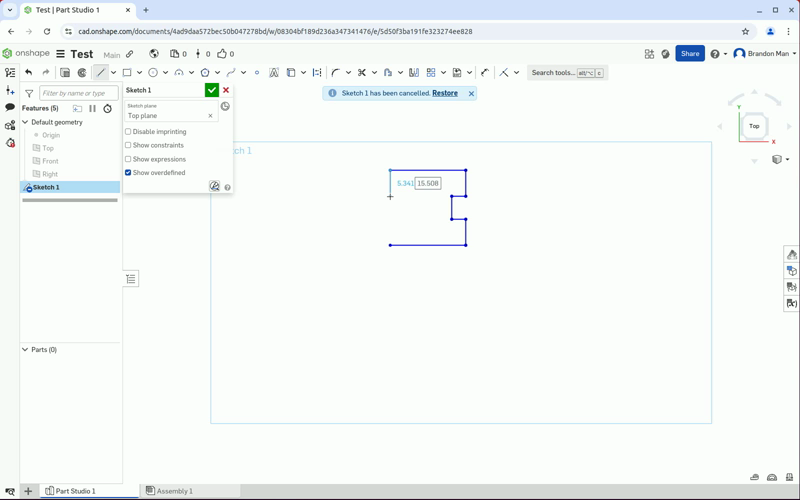
key_up(shift)
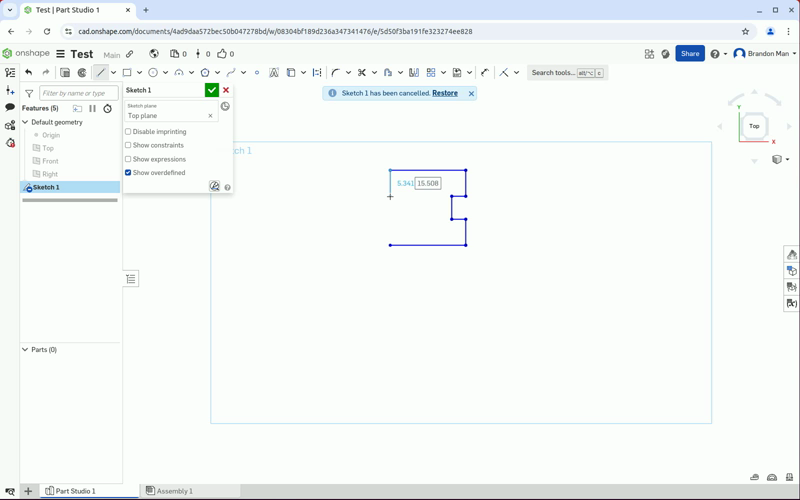
key_down(shift)
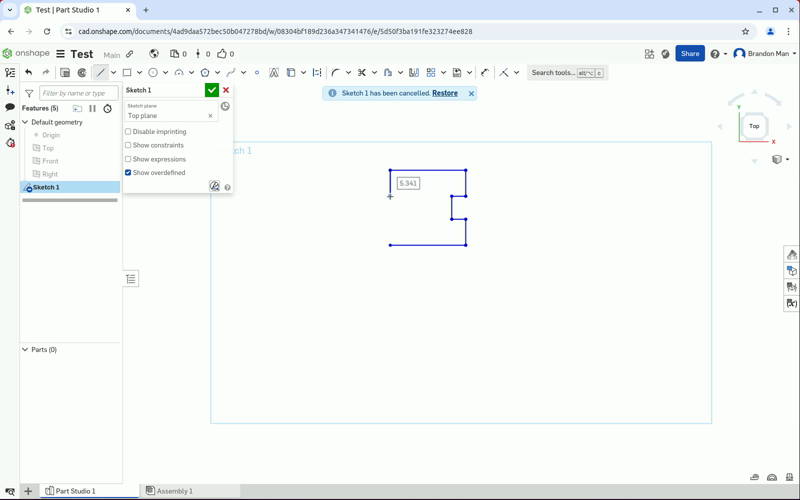
mouse_move(420, 196)
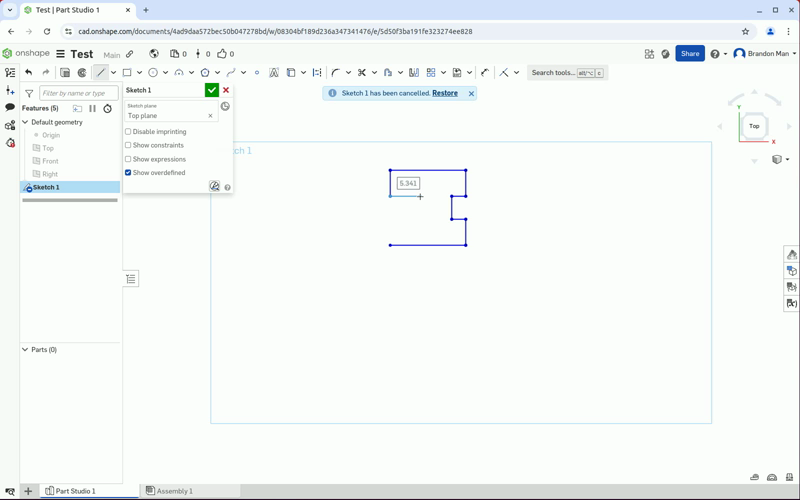
mouse_move(404, 196)
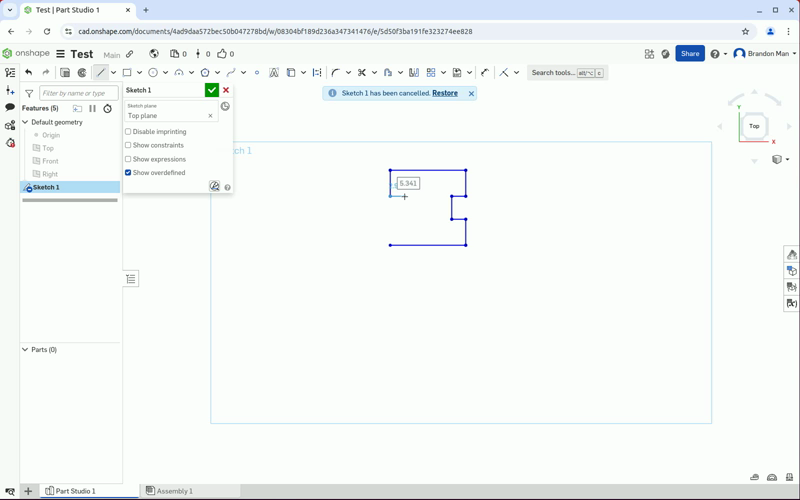
click(404, 196)
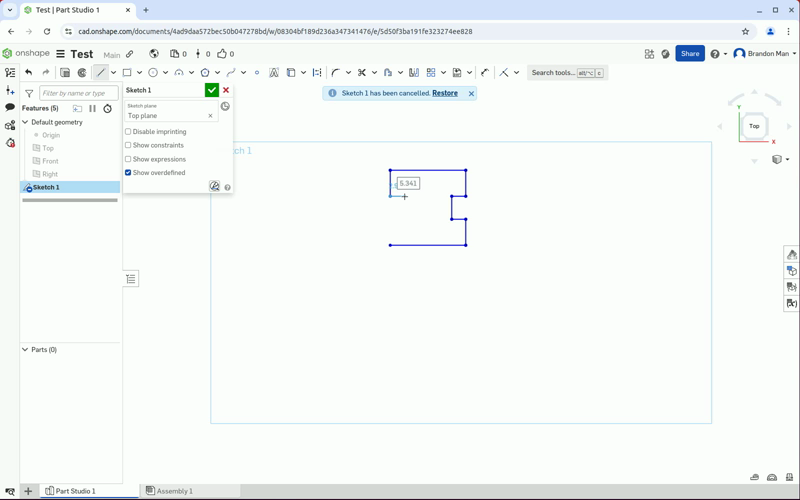
key_up(shift)
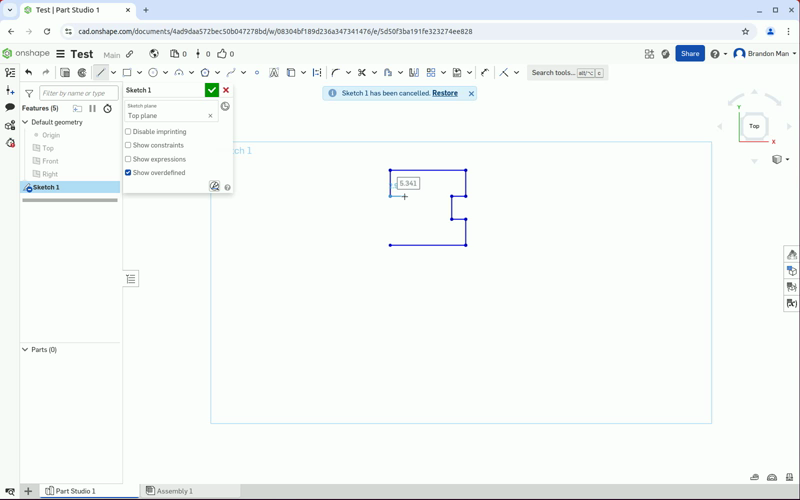
key_down(shift)
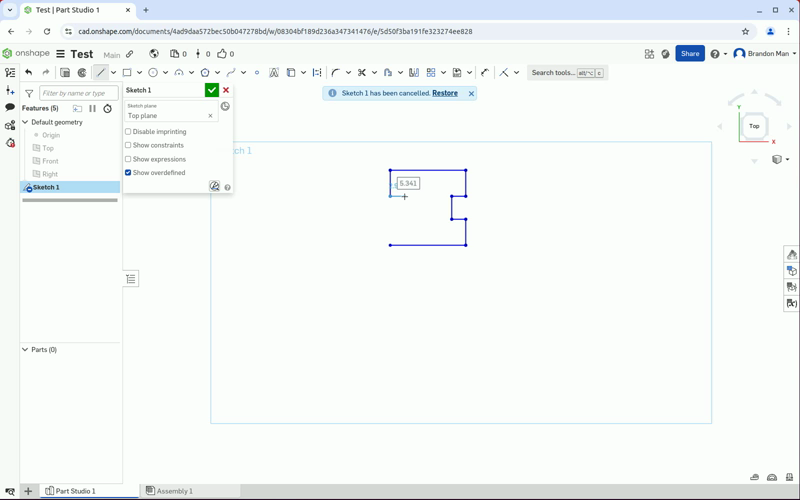
mouse_move(434, 196)
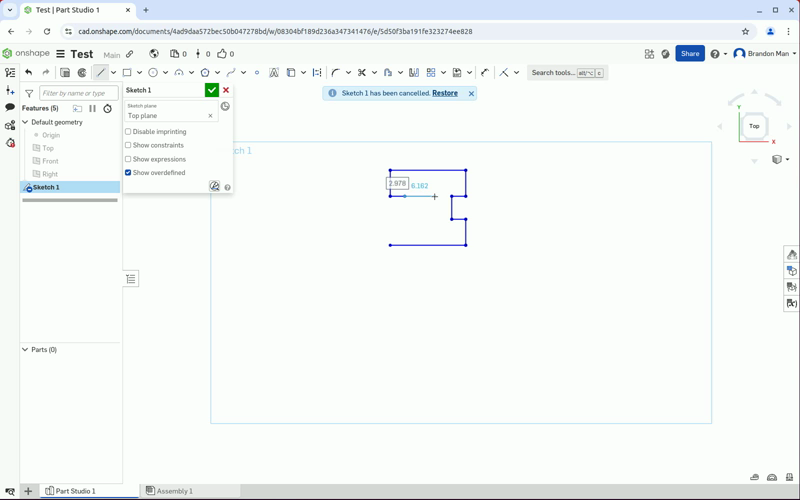
mouse_move(404, 219)
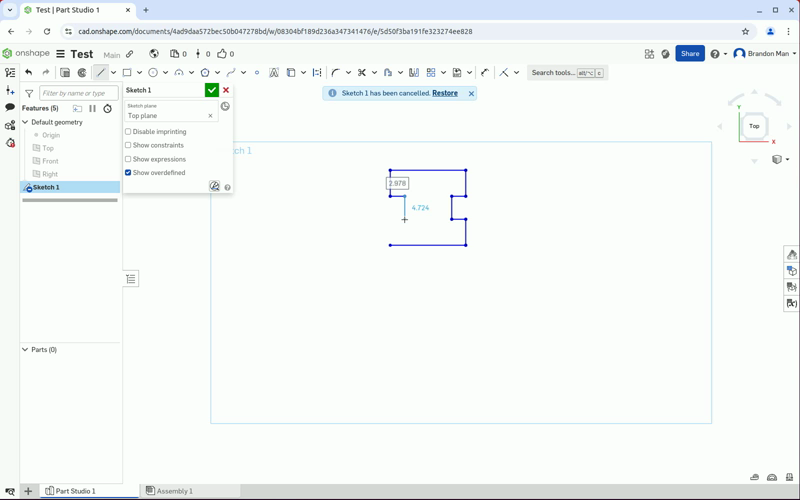
click(404, 219)
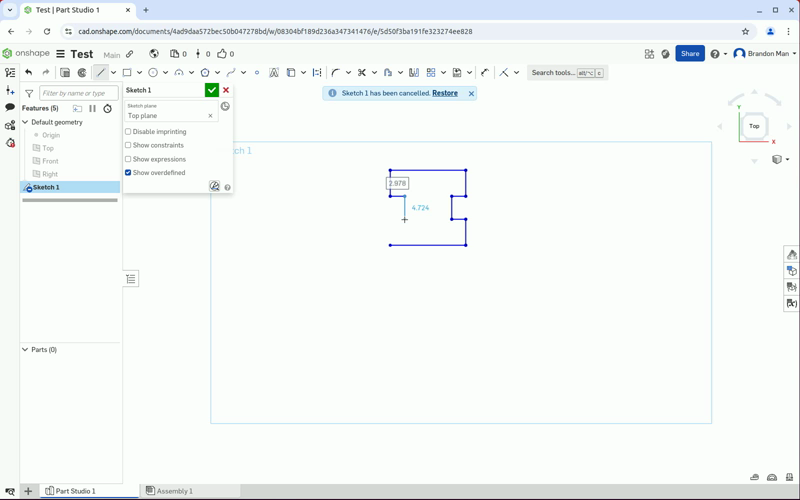
key_up(shift)
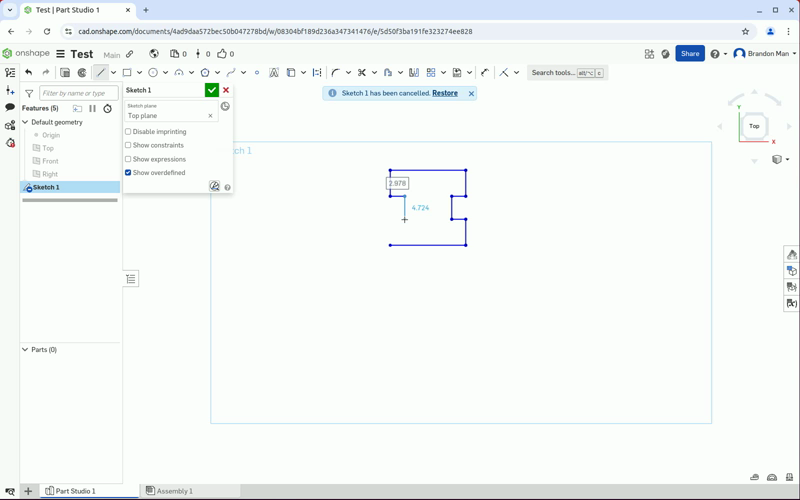
key_down(shift)
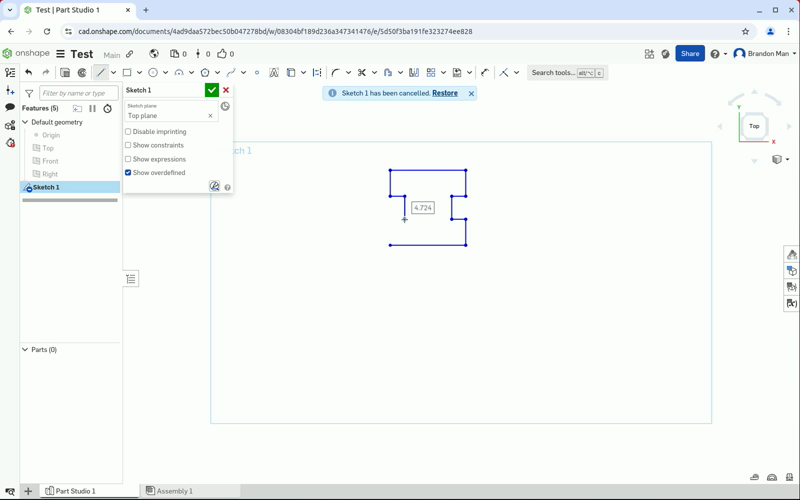
mouse_move(434, 219)
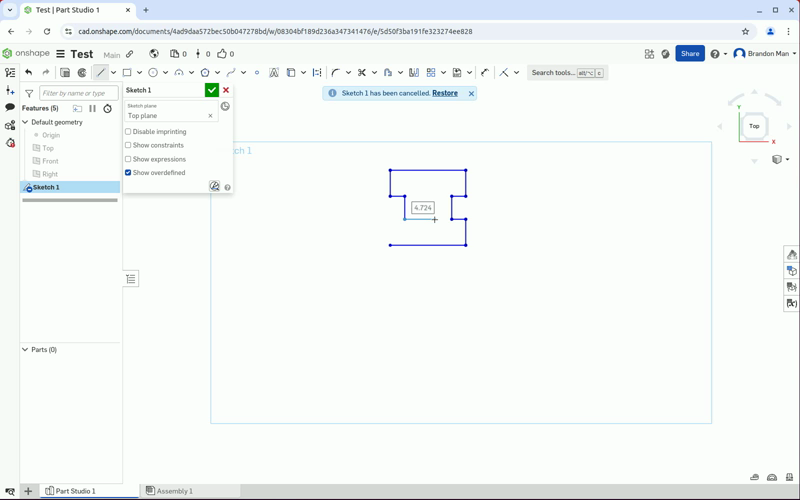
mouse_move(390, 219)
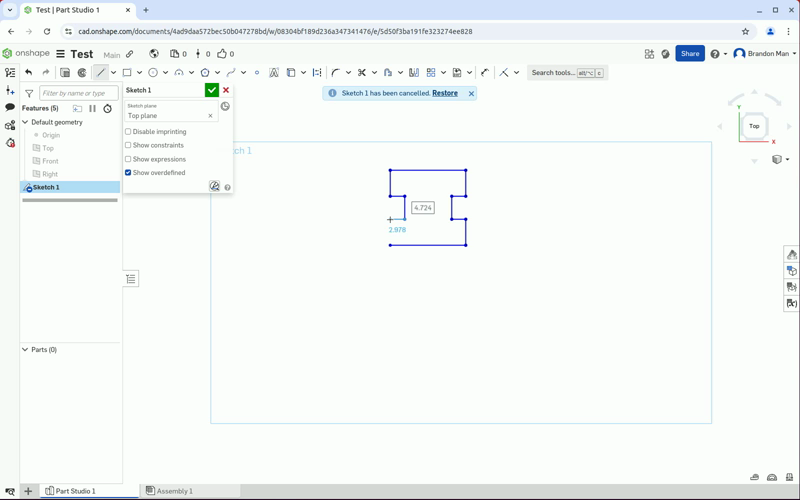
click(390, 219)
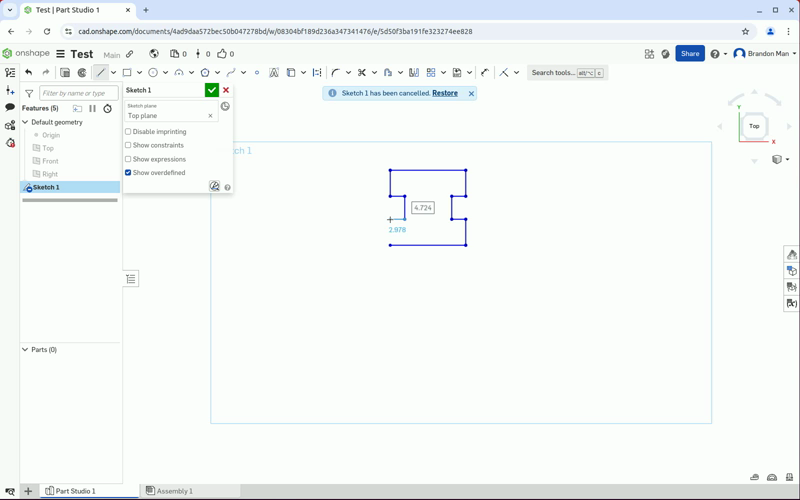
key_up(shift)
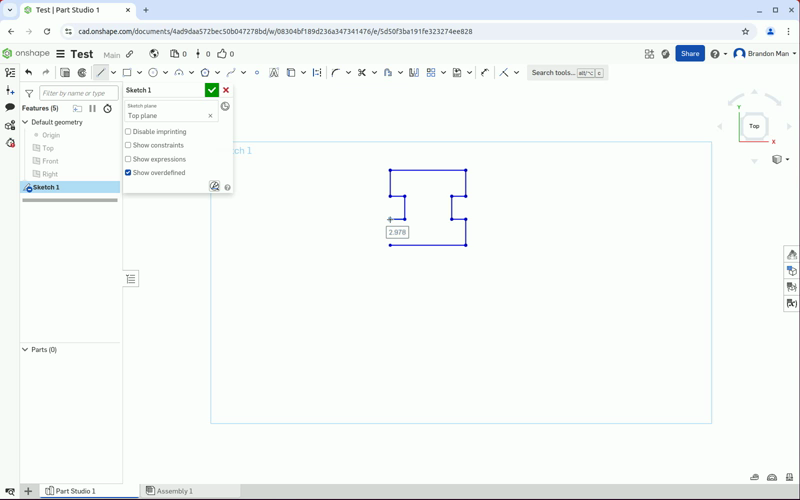
mouse_move(420, 219)
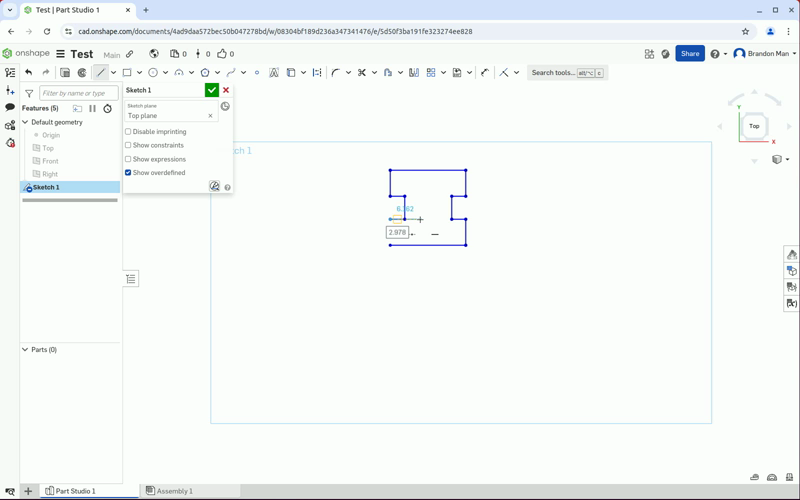
key_down(shift)
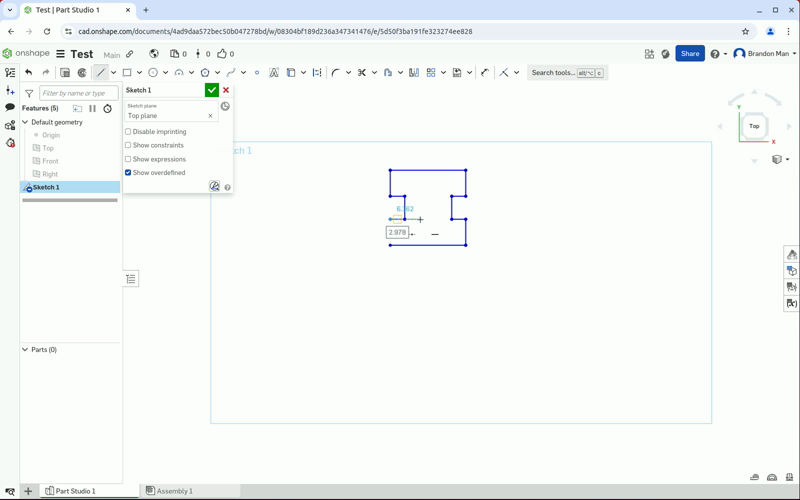
mouse_move(390, 245)
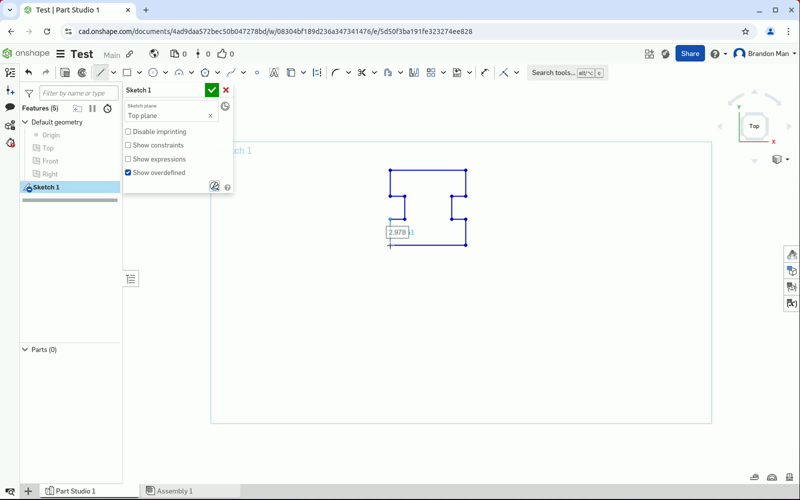
key_up(shift)
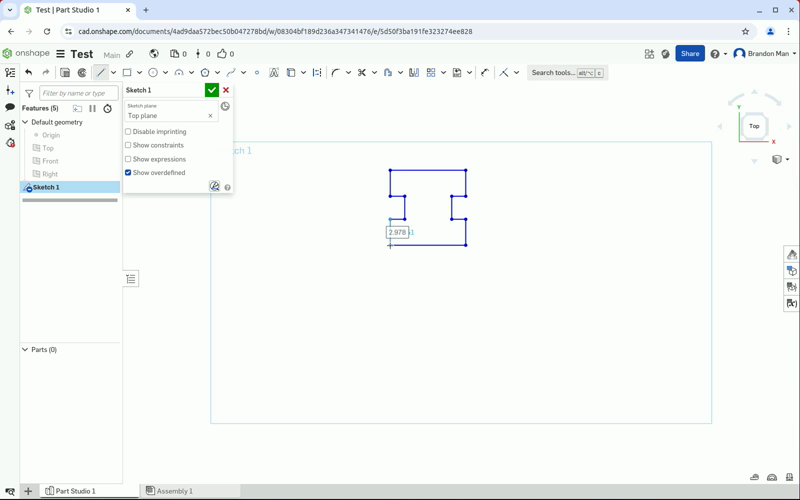
click(390, 245)
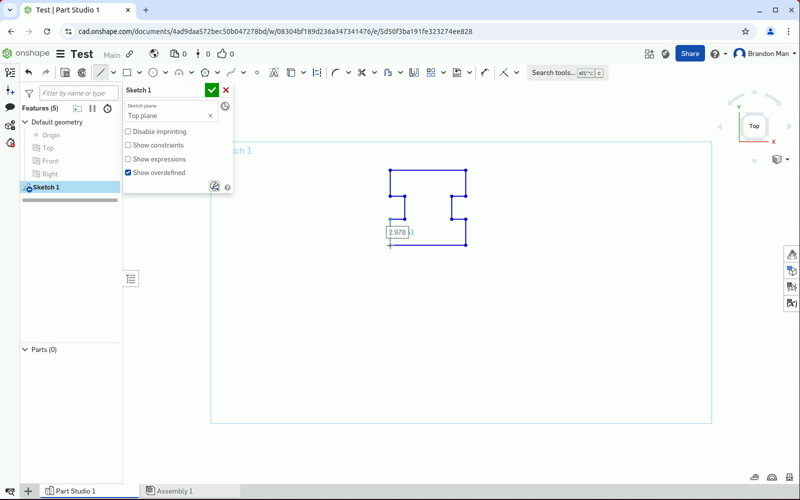
key(esc)
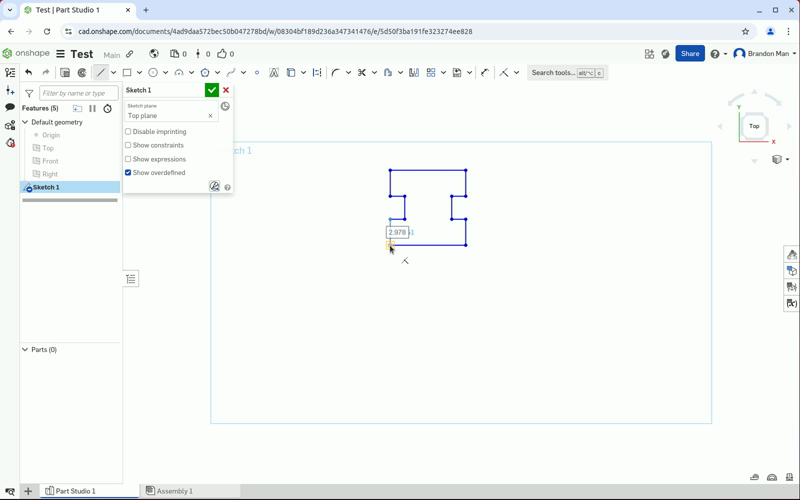
key(c)
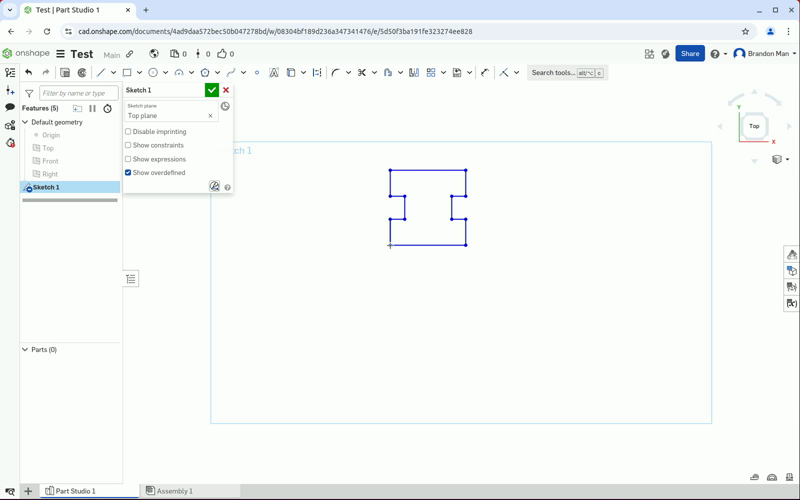
key_down(shift)
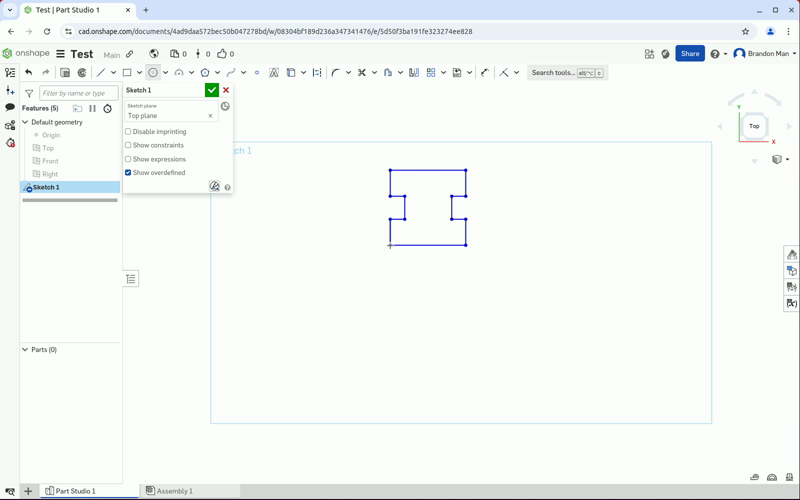
mouse_move(428, 207)
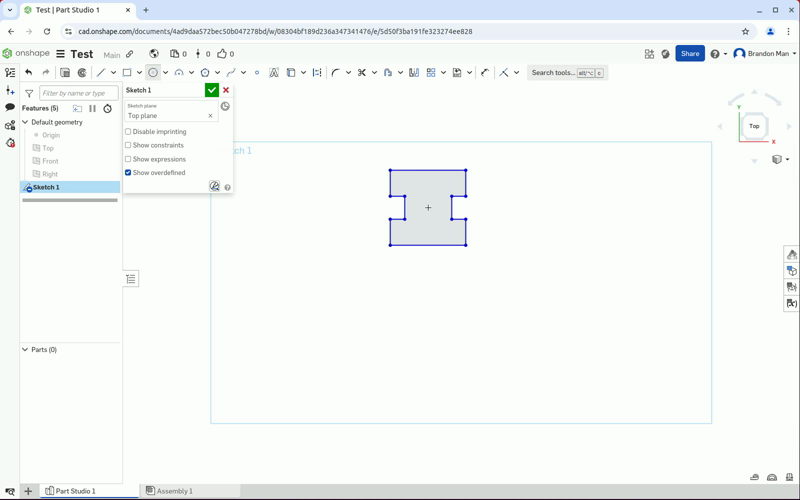
click(428, 207)
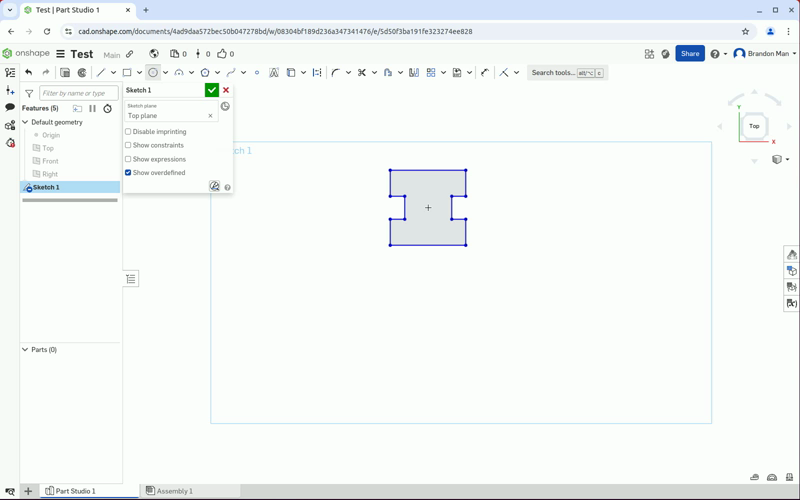
key_up(shift)
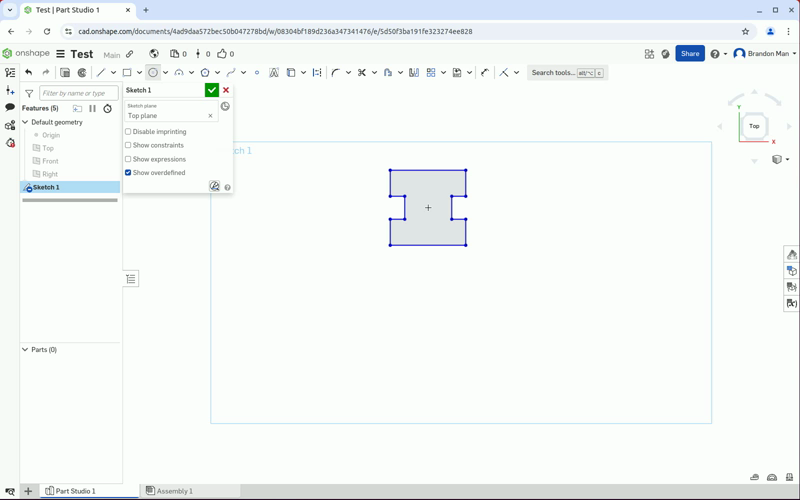
mouse_move(437, 207)
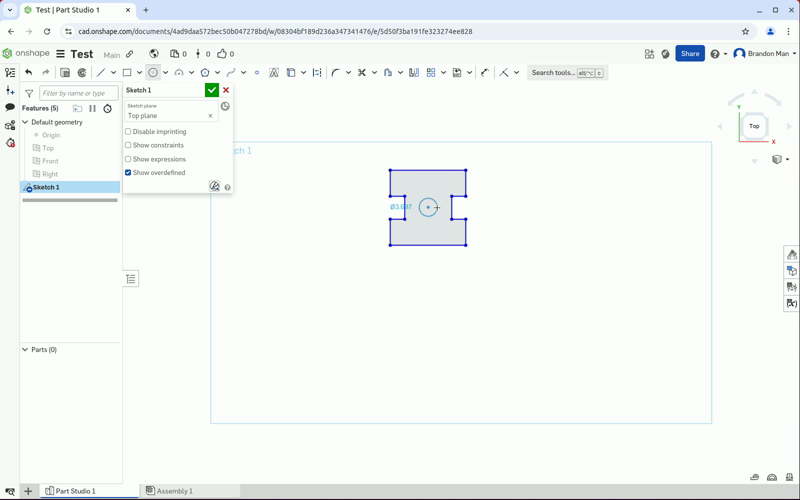
click(437, 207)
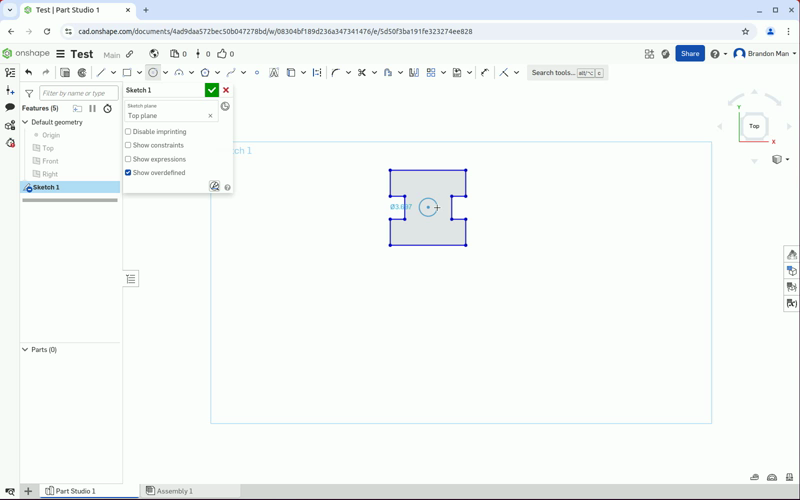
key(esc)
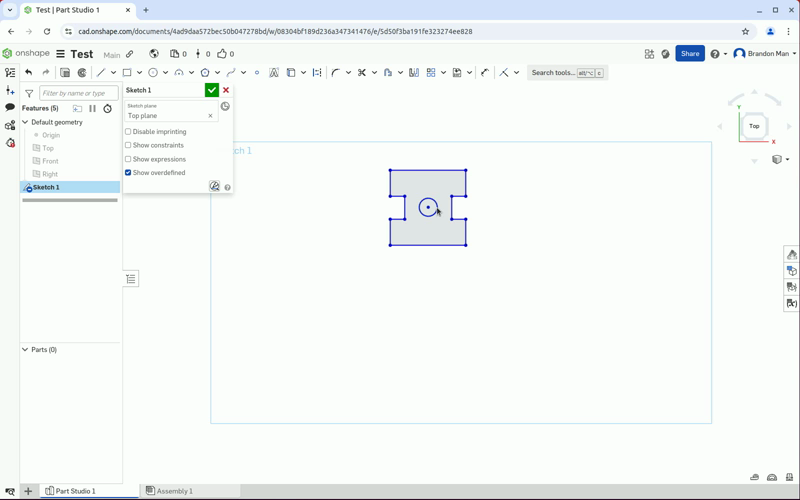
mouse_move(422, 221)
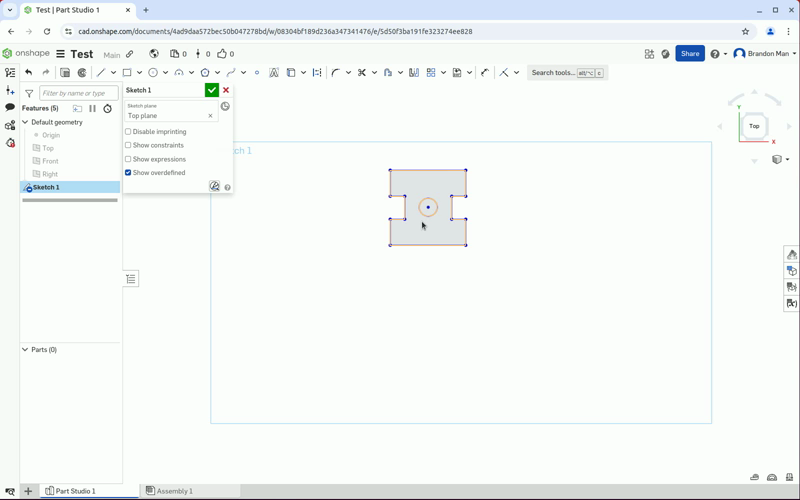
click(422, 221)
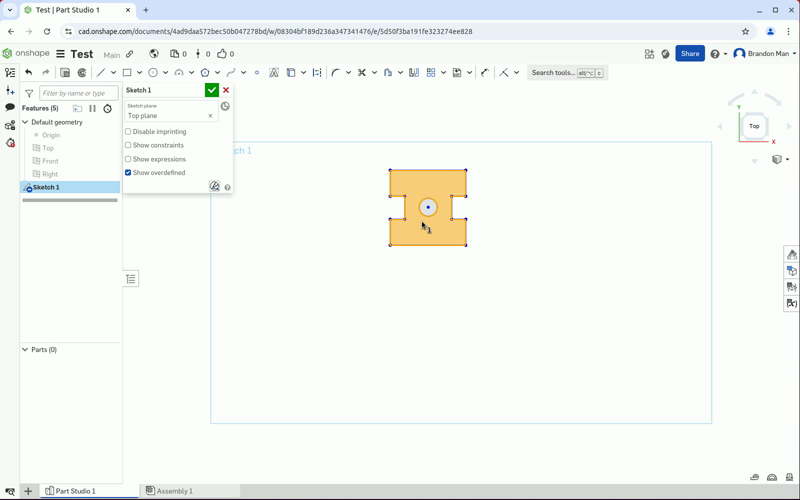
mouse_move(73, 352)
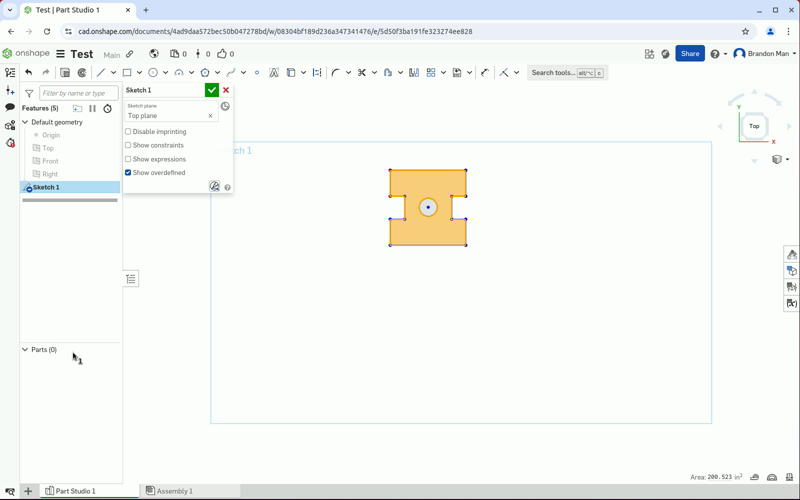
key(shift+y)
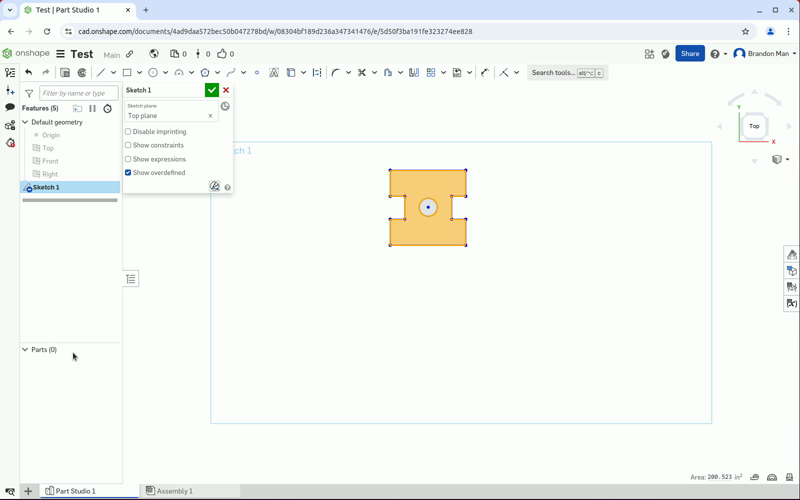
key(shift+e)
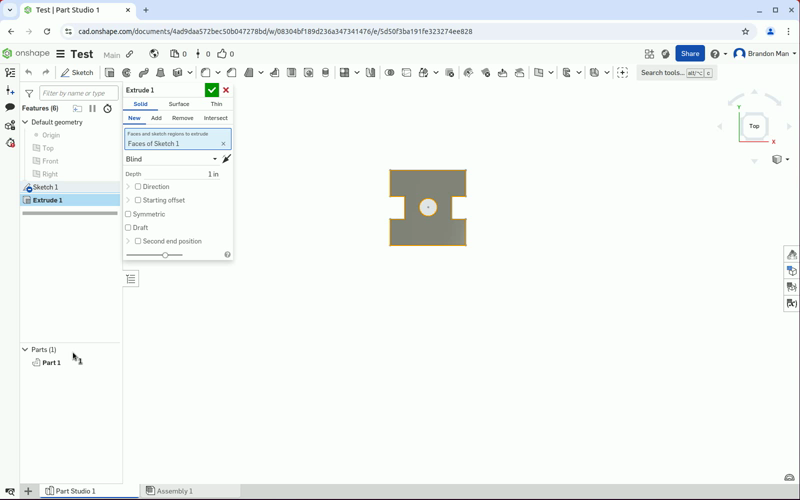
mouse_move(143, 106)
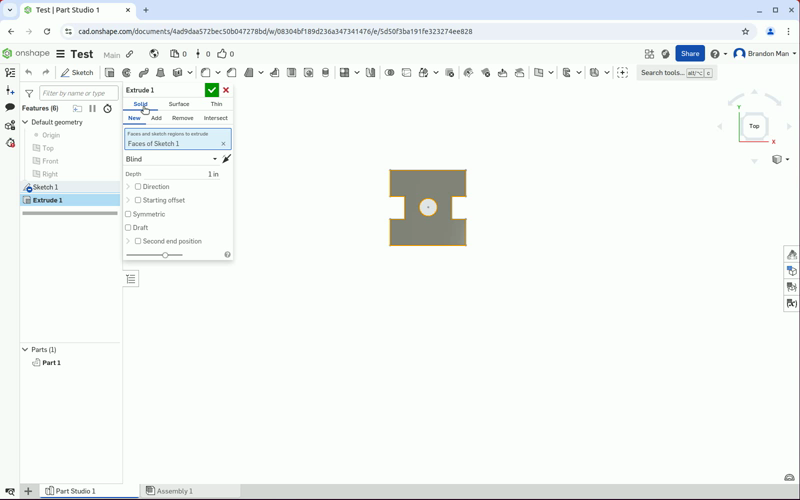
click(143, 106)
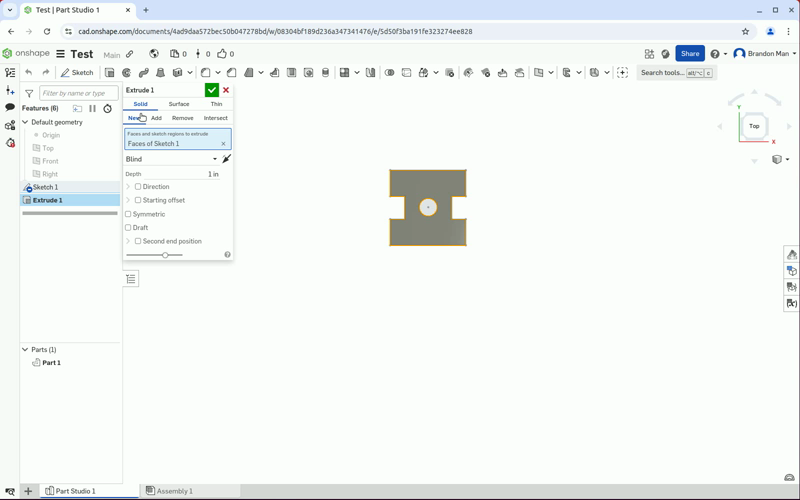
mouse_move(137, 120)
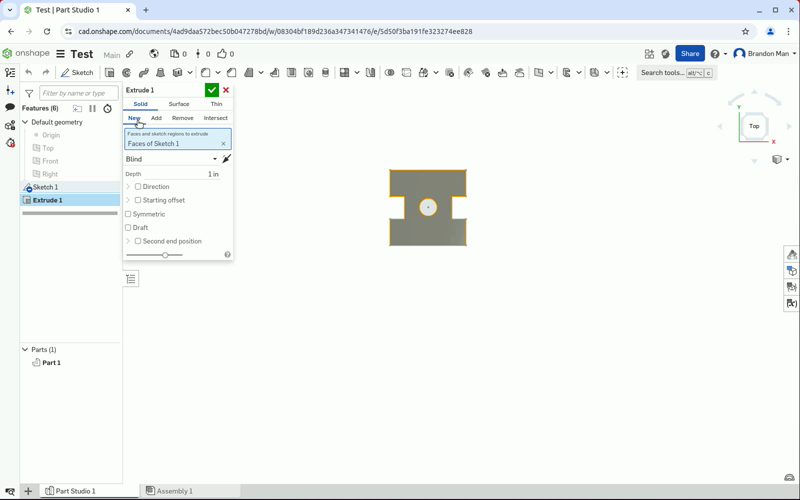
click(137, 120)
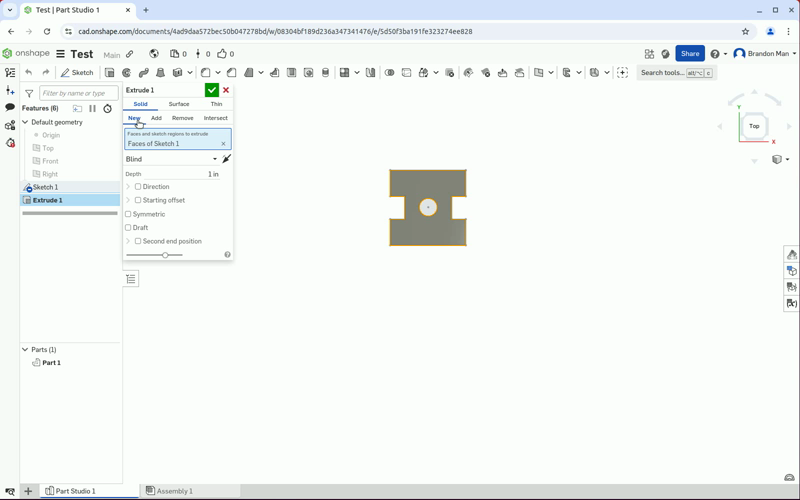
key(tab, 4)
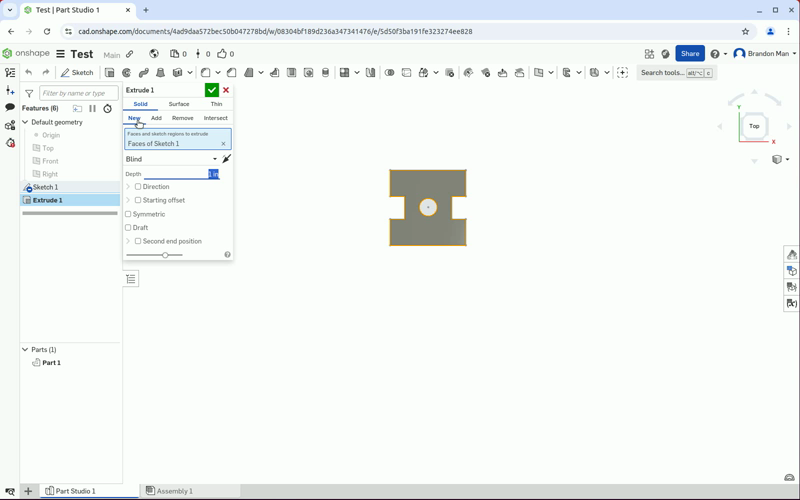
text(3.851)
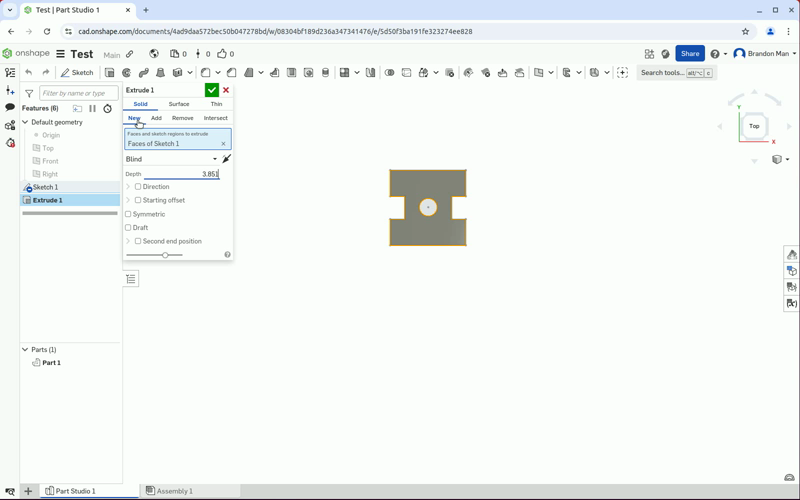
key(enter)
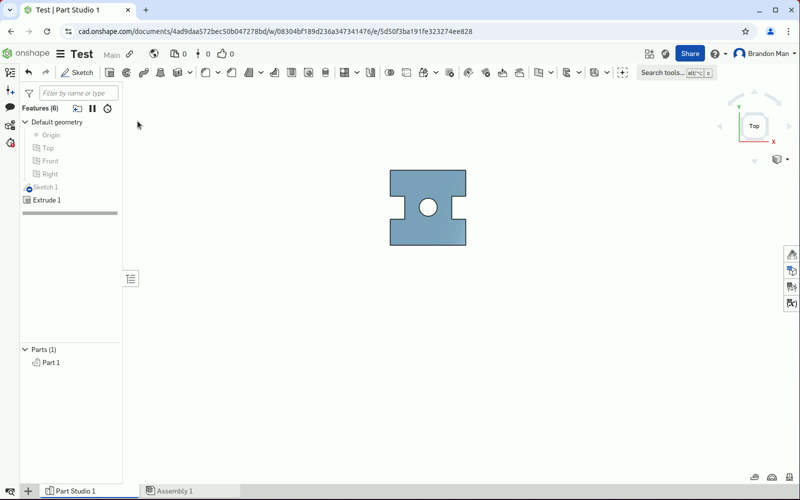
key(shift+h)
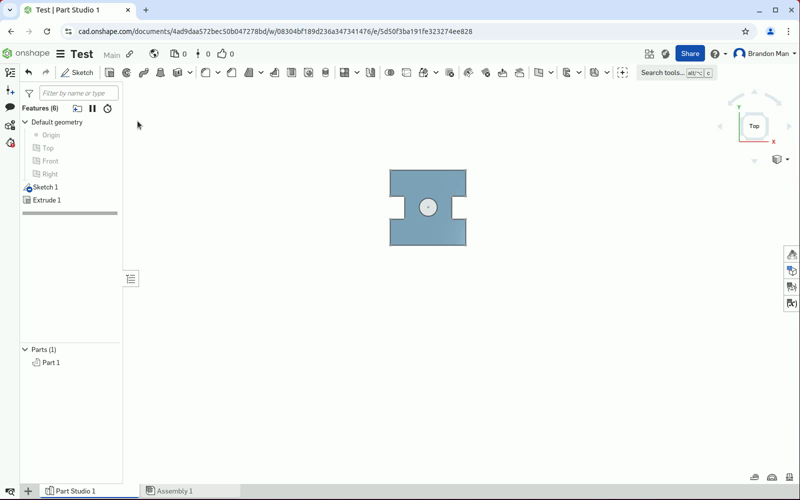
key(shift+h)
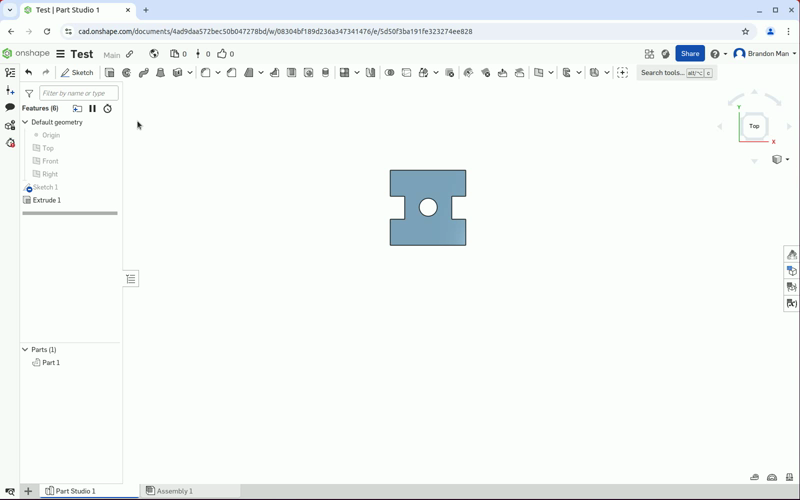
mouse_move(73, 189)
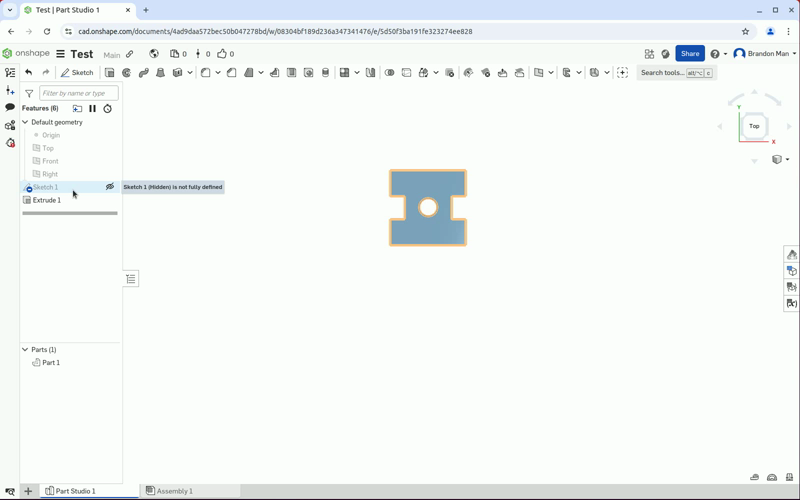
click(73, 189)
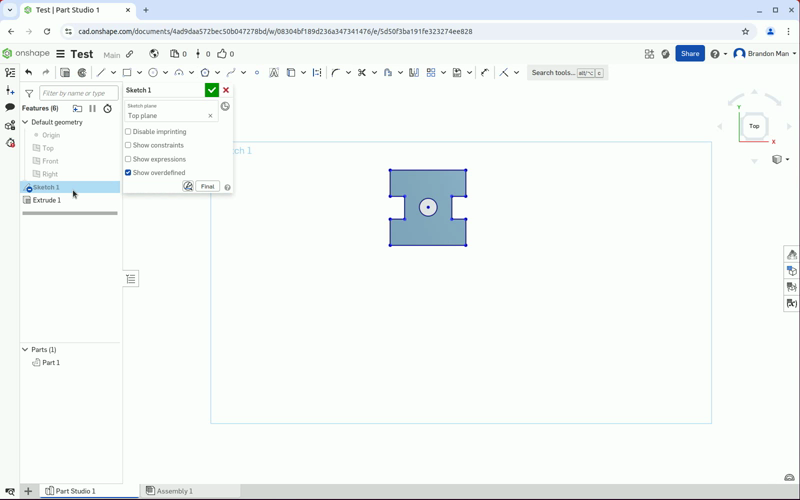
mouse_move(229, 92)
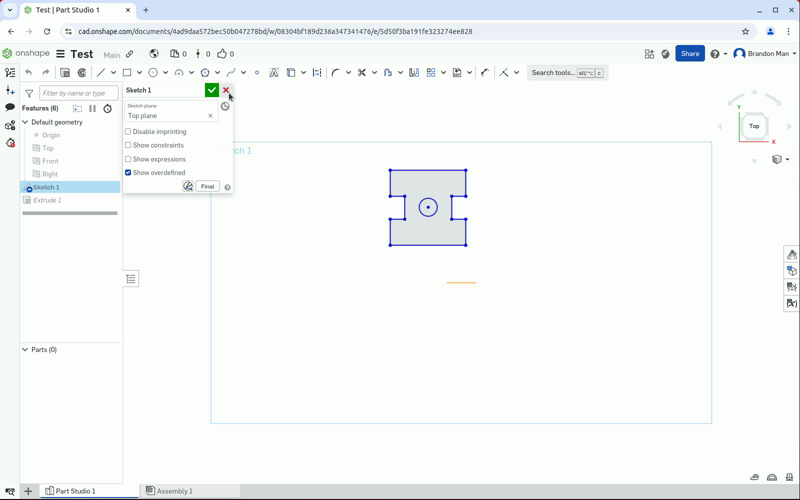
click(229, 92)
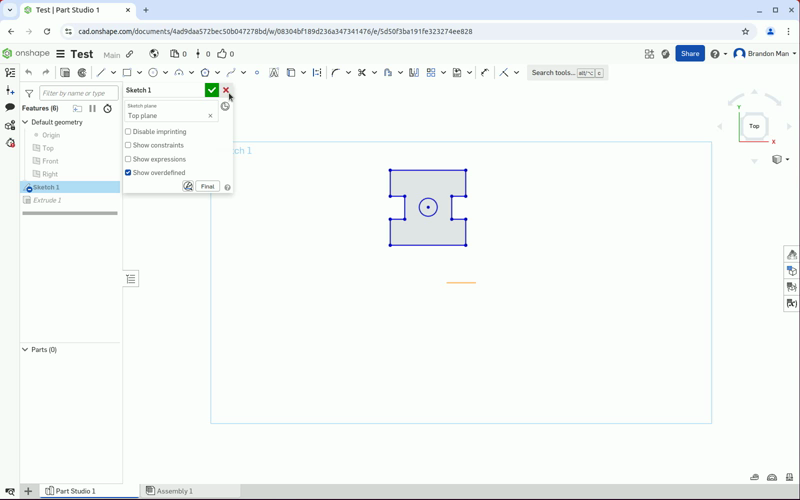
key(shift+s)
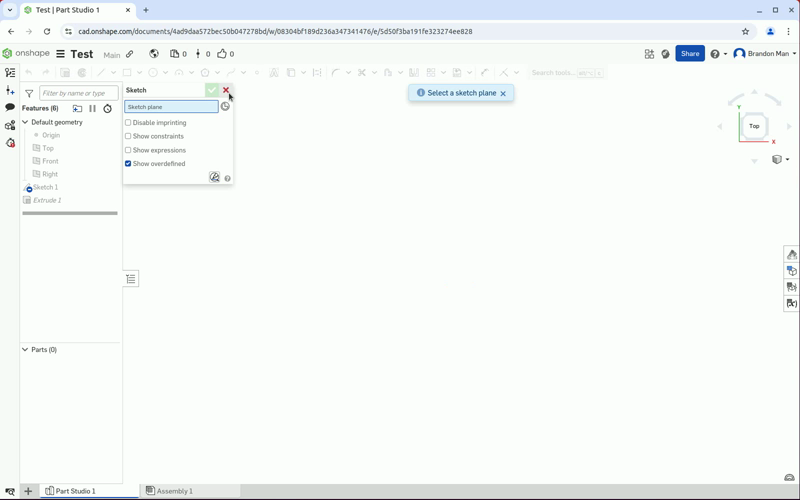
mouse_move(73, 150)
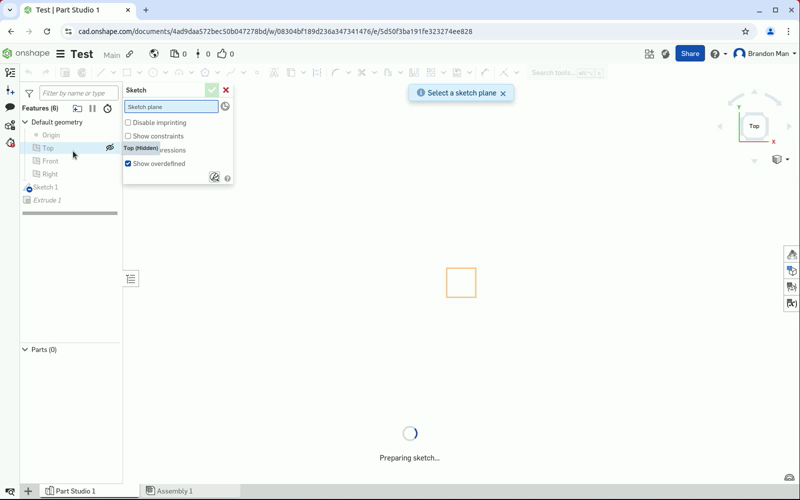
click(73, 150)
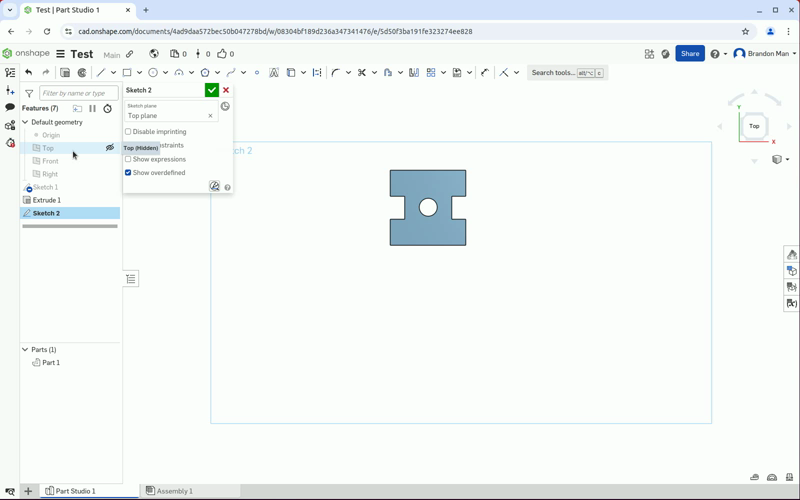
mouse_move(73, 352)
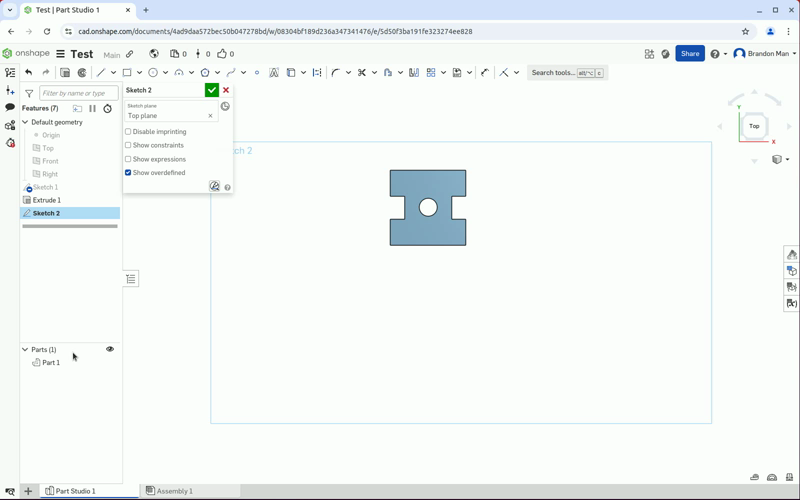
key(y)
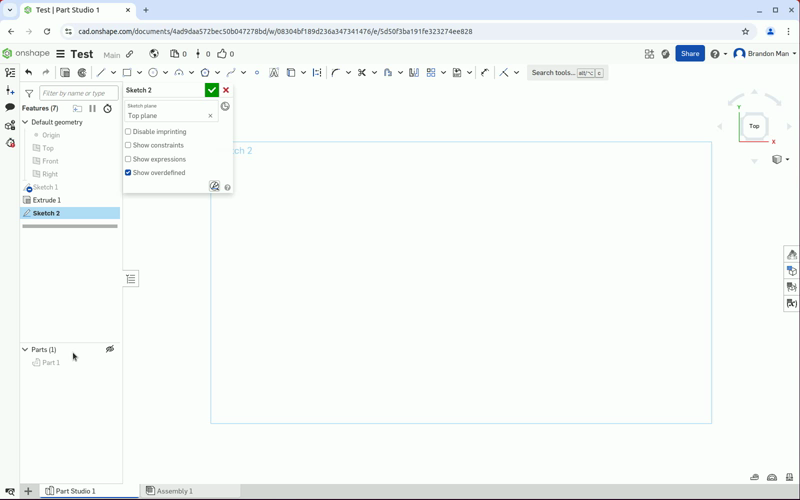
key(l)
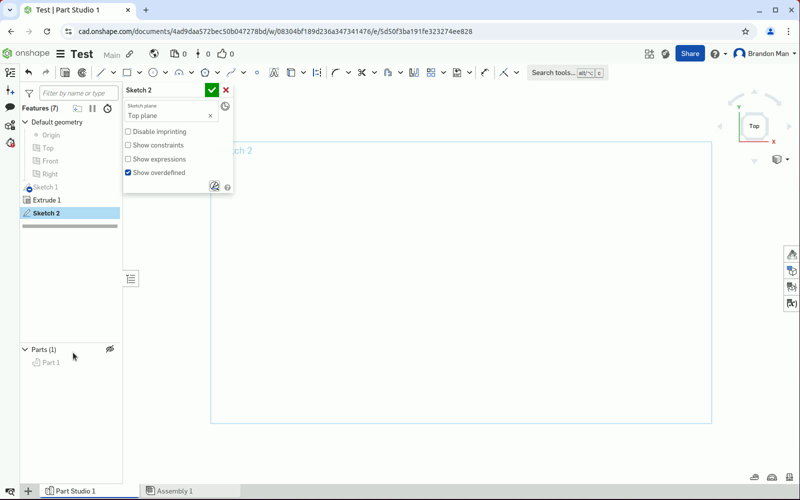
key_down(shift)
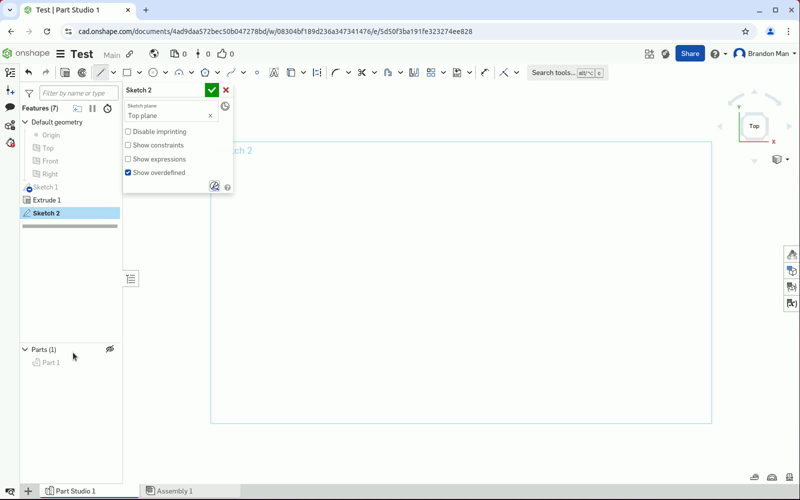
mouse_move(390, 282)
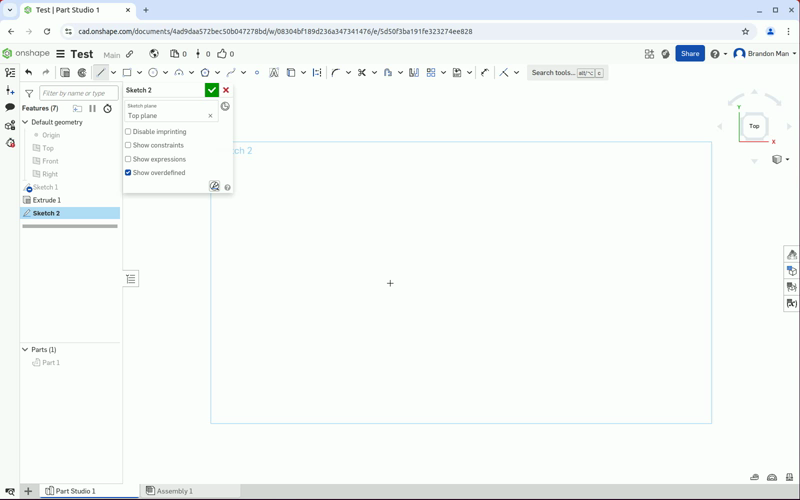
click(390, 282)
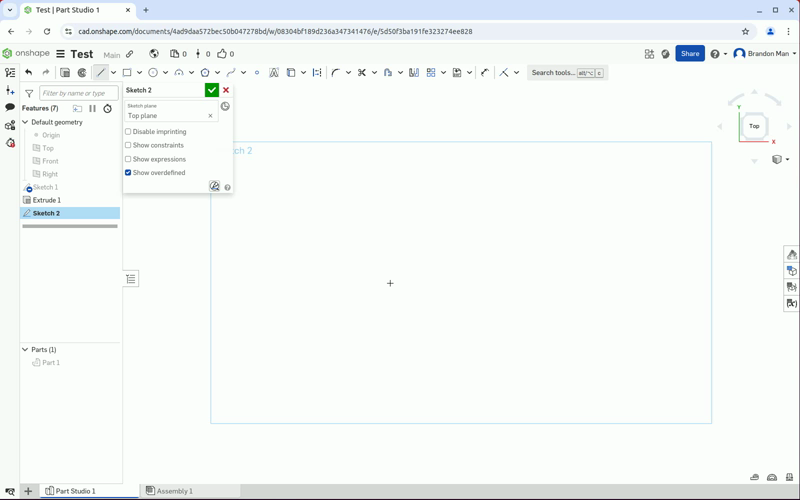
key_up(shift)
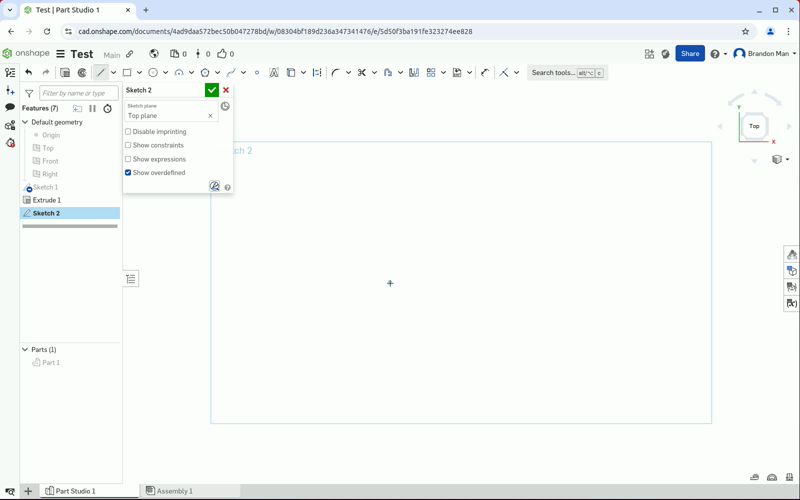
key_down(shift)
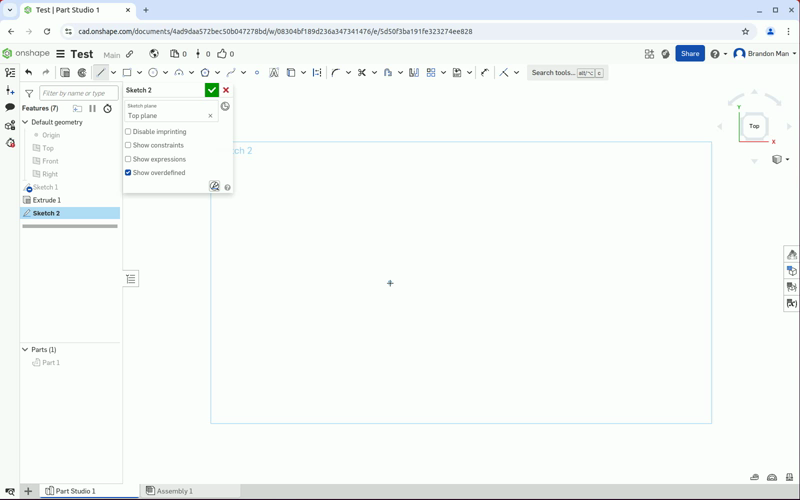
mouse_move(465, 282)
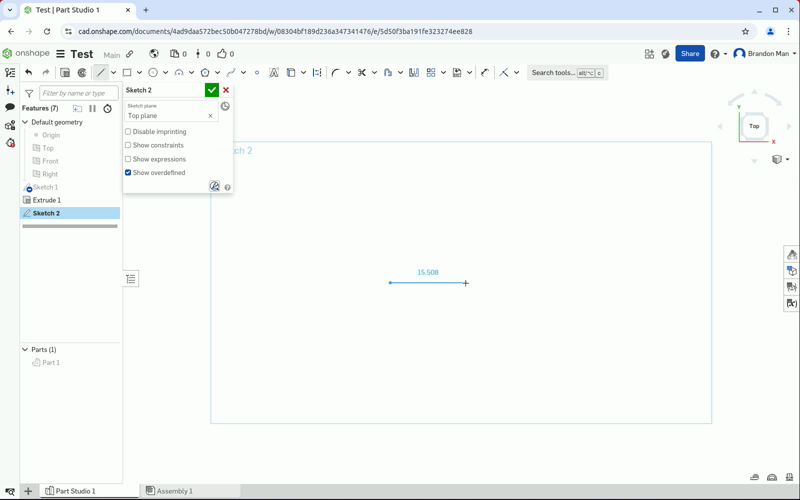
click(465, 282)
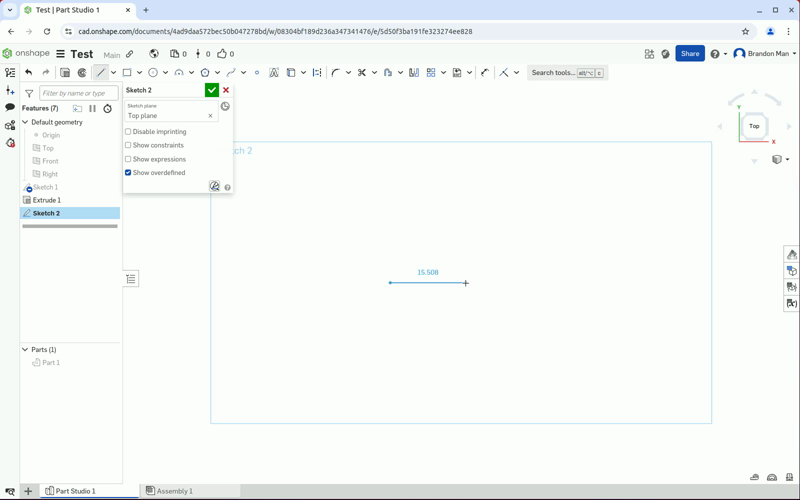
key_up(shift)
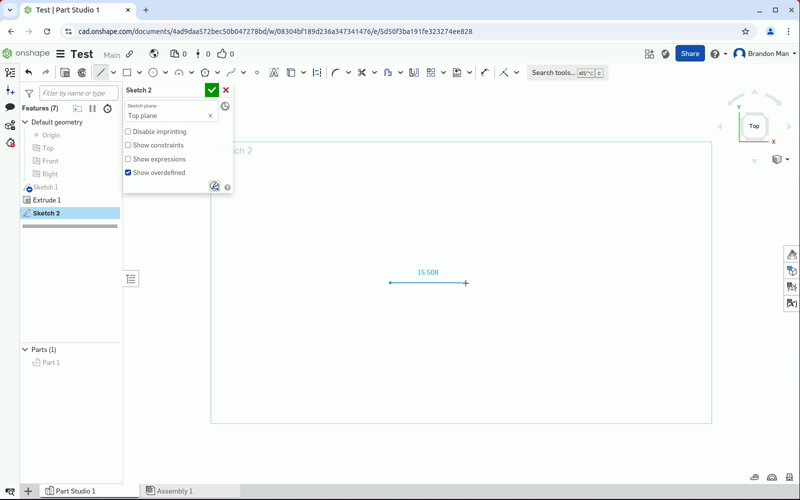
key_down(shift)
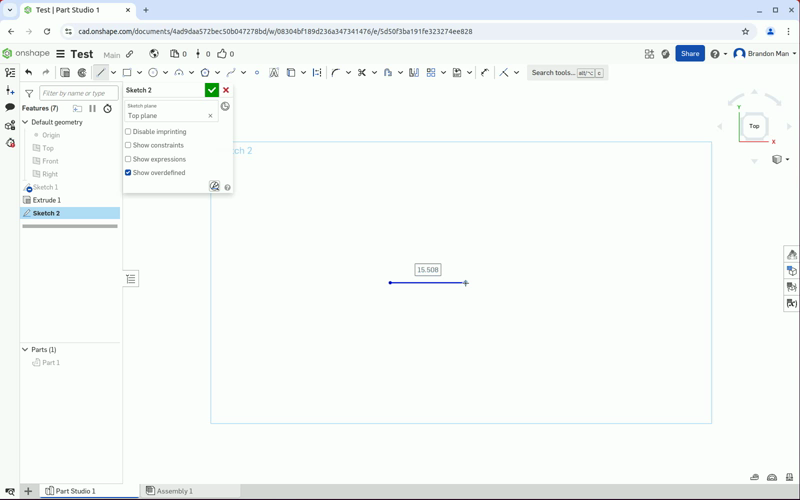
mouse_move(495, 282)
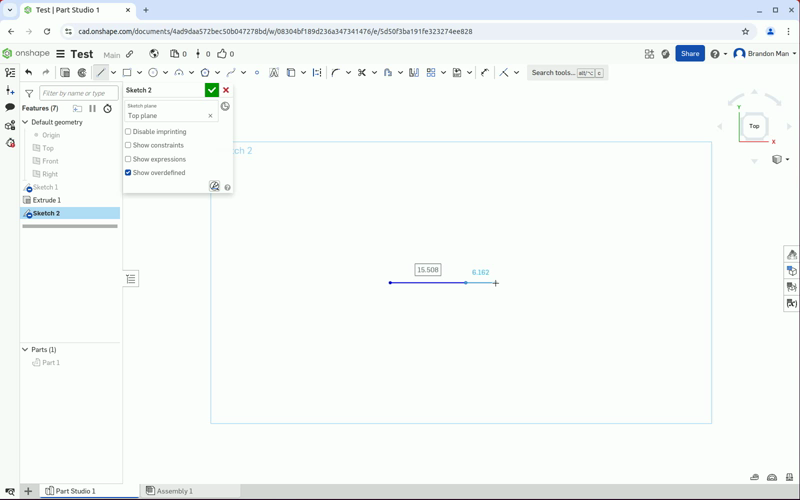
mouse_move(465, 244)
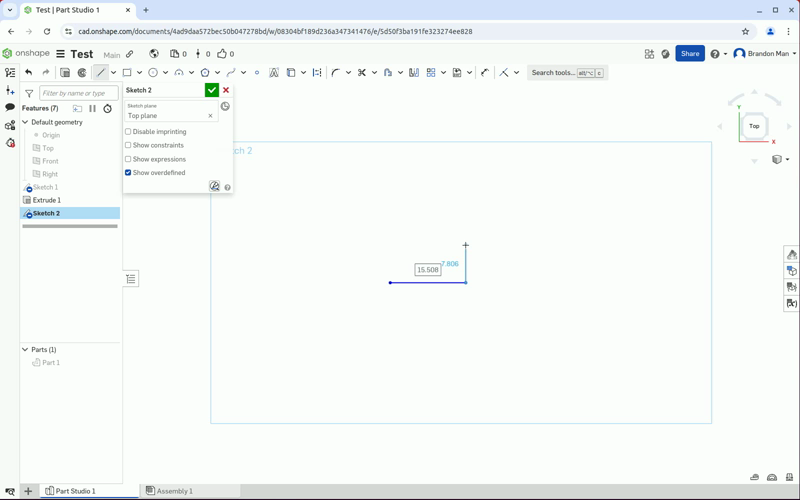
click(465, 244)
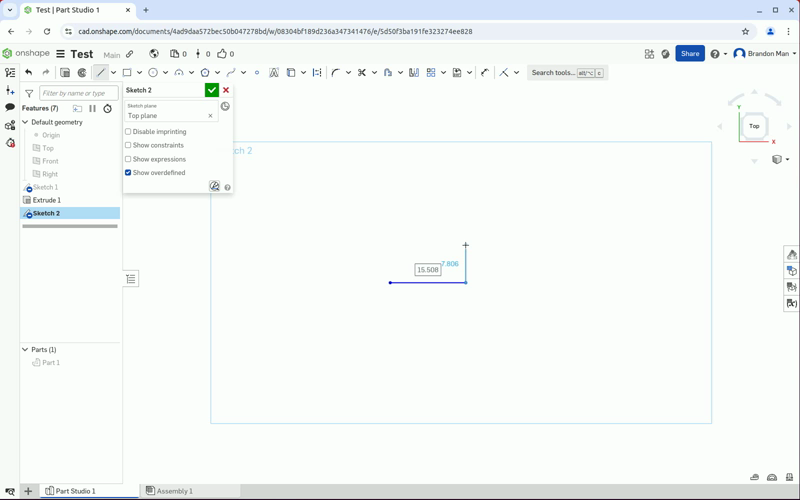
key_up(shift)
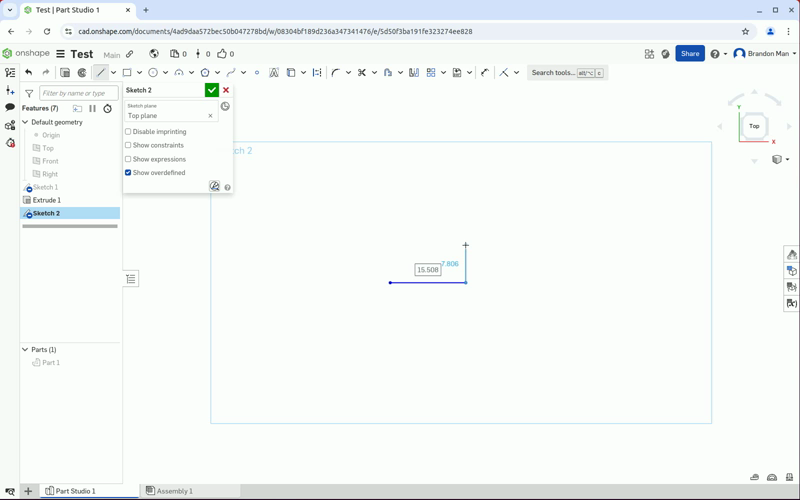
key_down(shift)
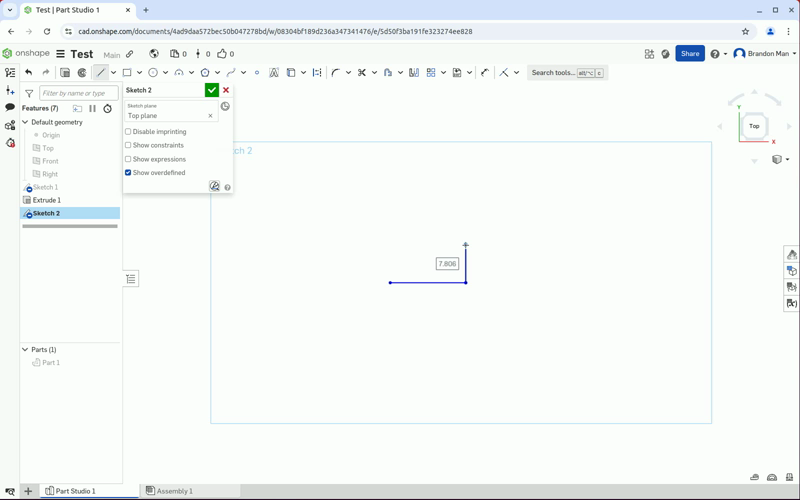
mouse_move(390, 244)
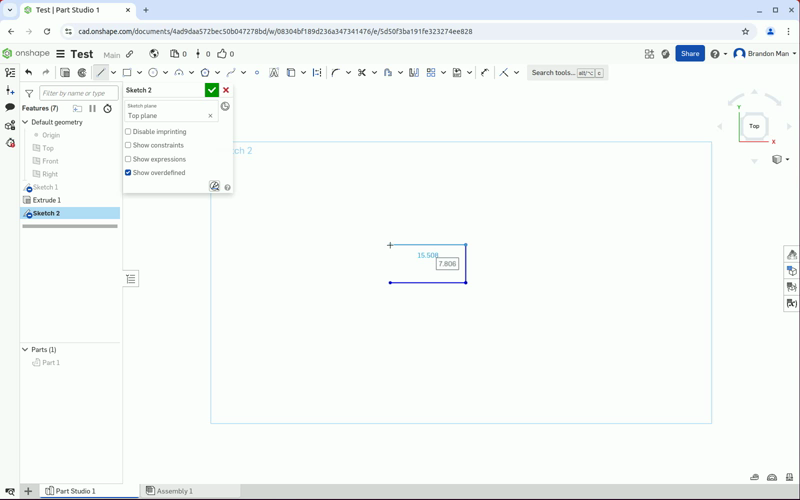
click(390, 244)
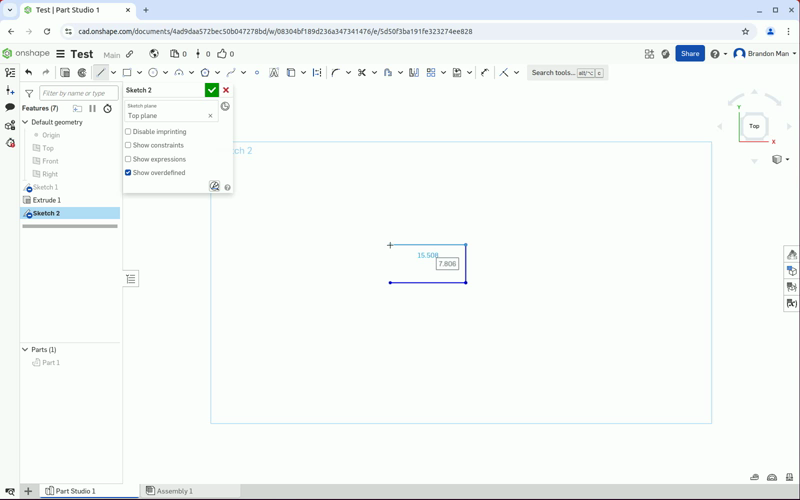
key_up(shift)
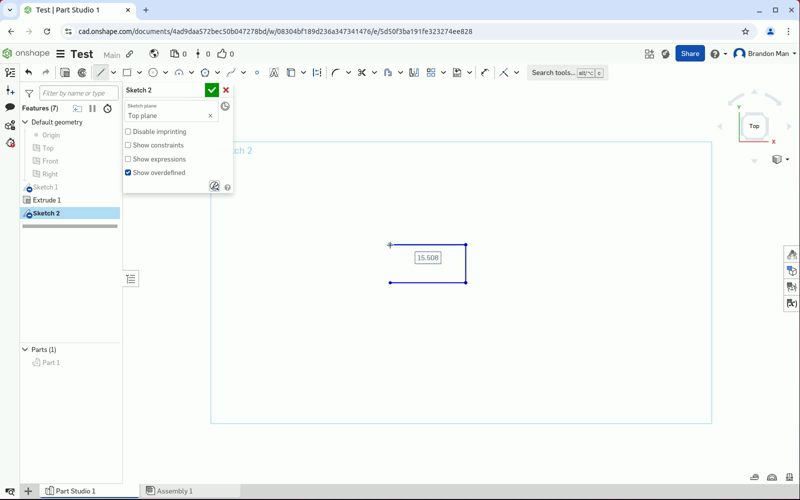
mouse_move(420, 244)
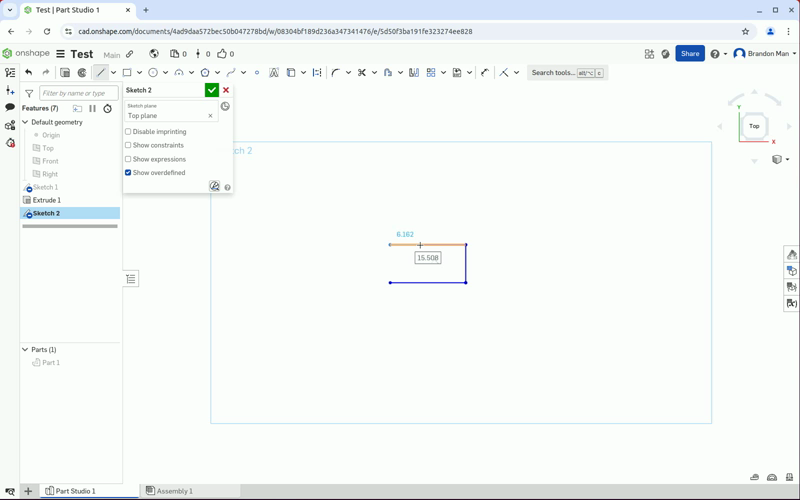
key_down(shift)
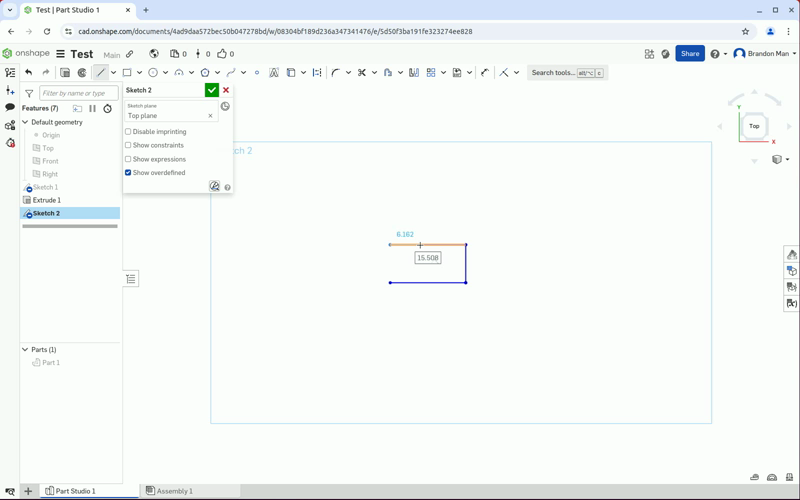
mouse_move(390, 282)
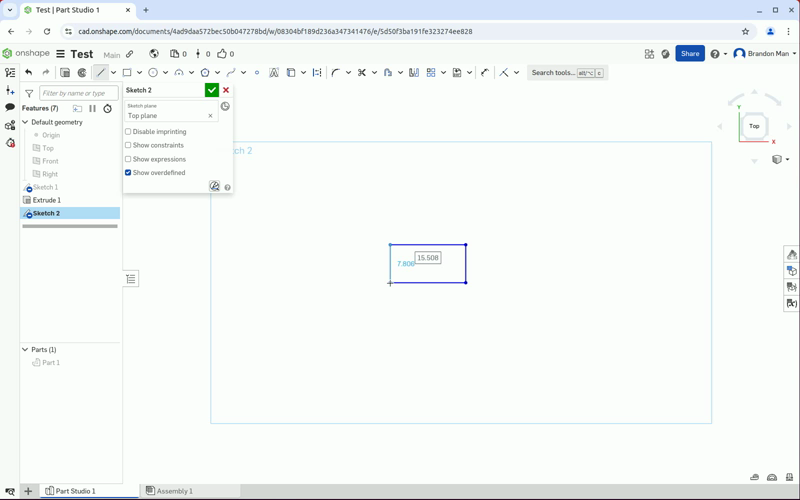
key_up(shift)
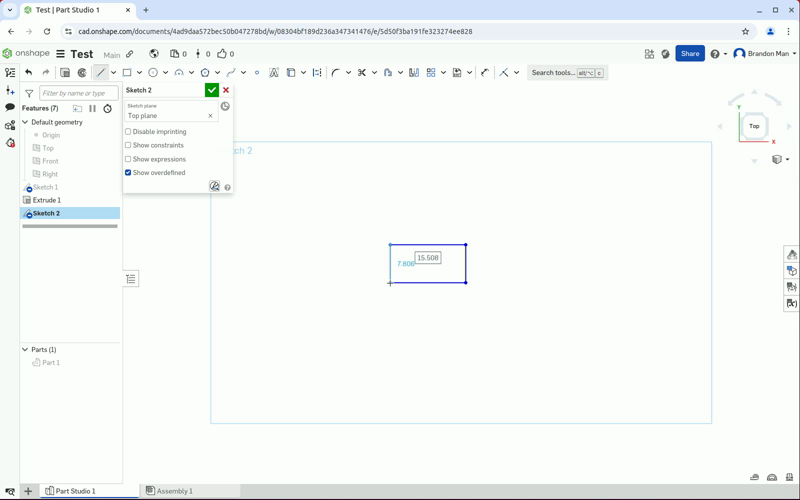
click(390, 282)
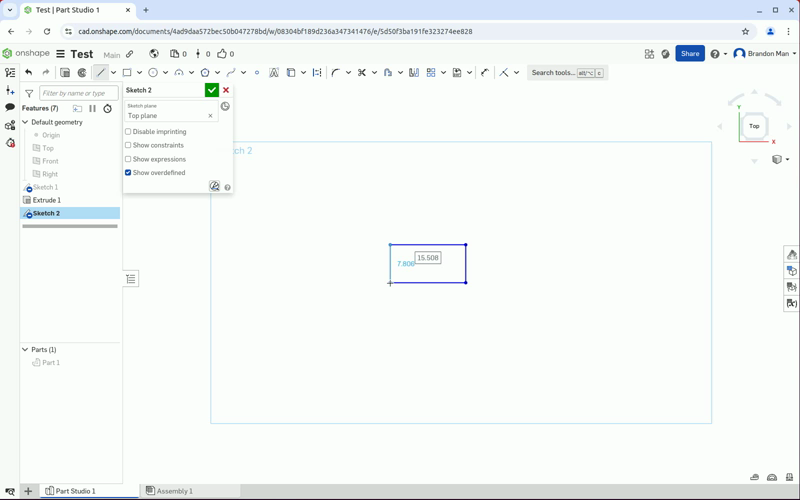
key(esc)
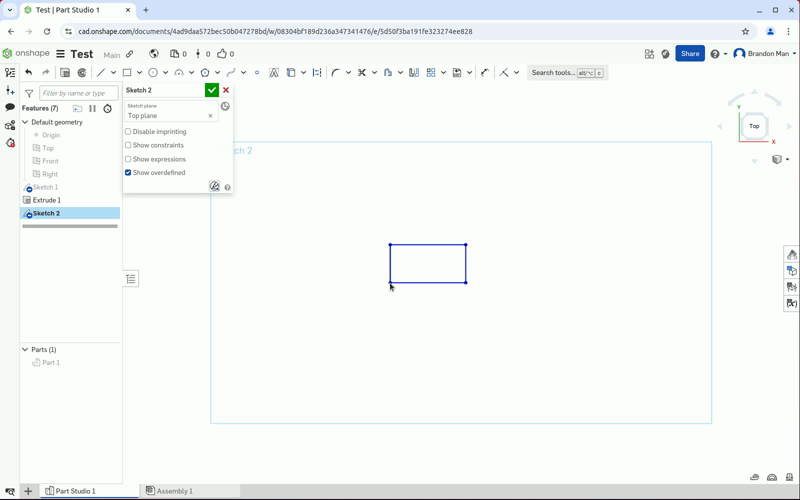
key(c)
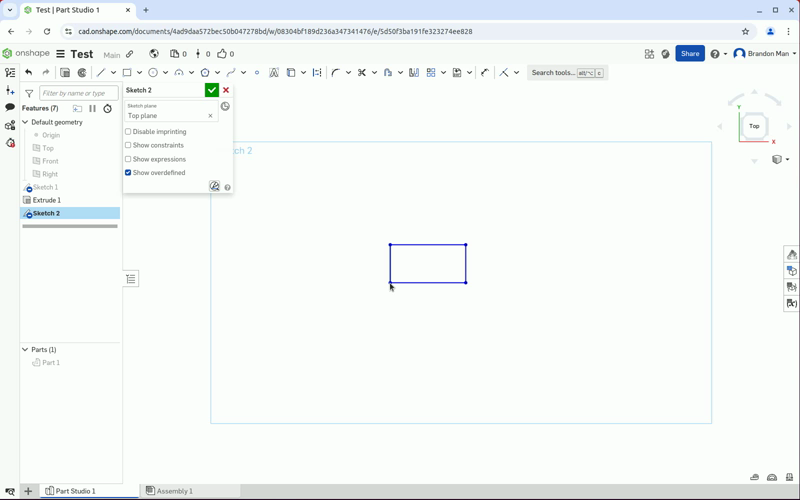
key_down(shift)
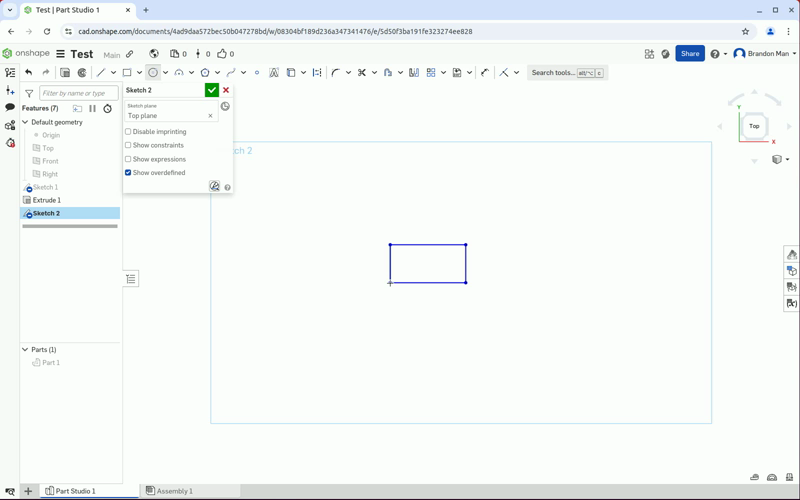
mouse_move(428, 264)
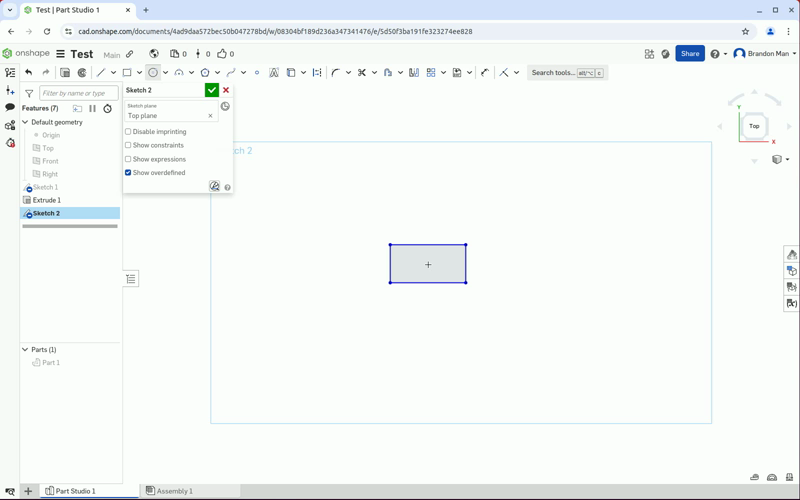
click(428, 264)
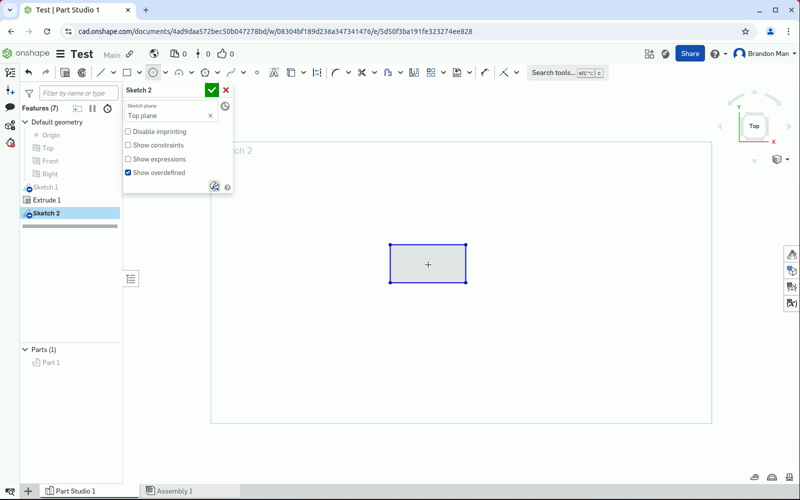
key_up(shift)
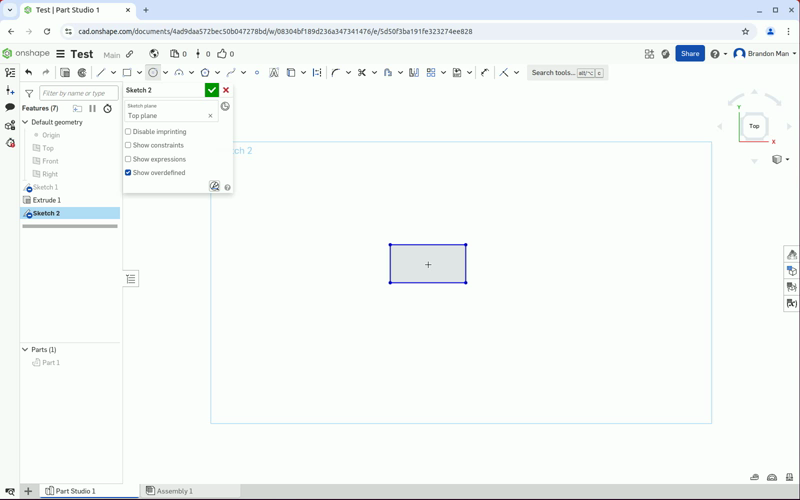
mouse_move(437, 264)
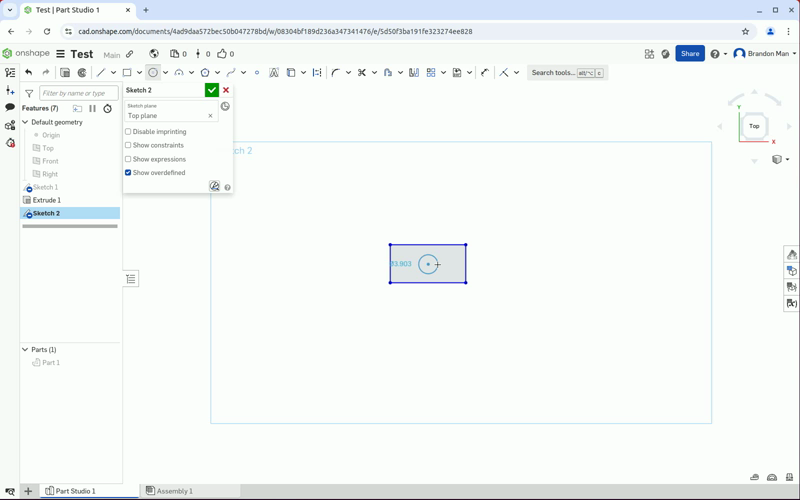
click(437, 264)
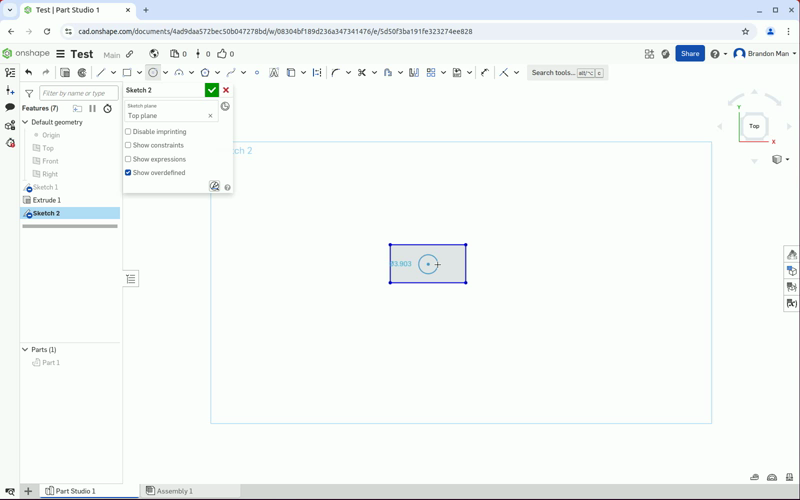
key(esc)
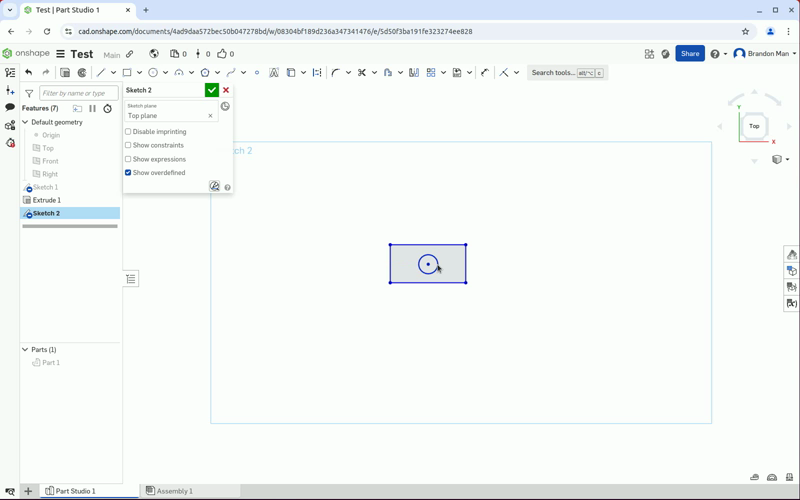
mouse_move(395, 275)
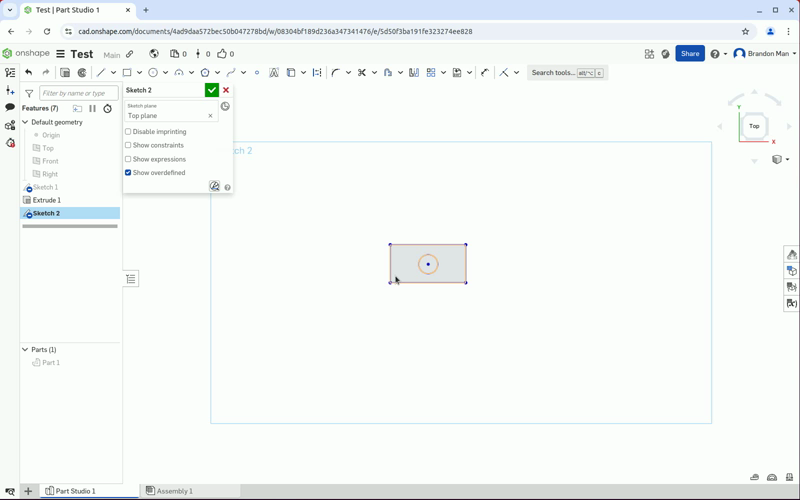
click(395, 275)
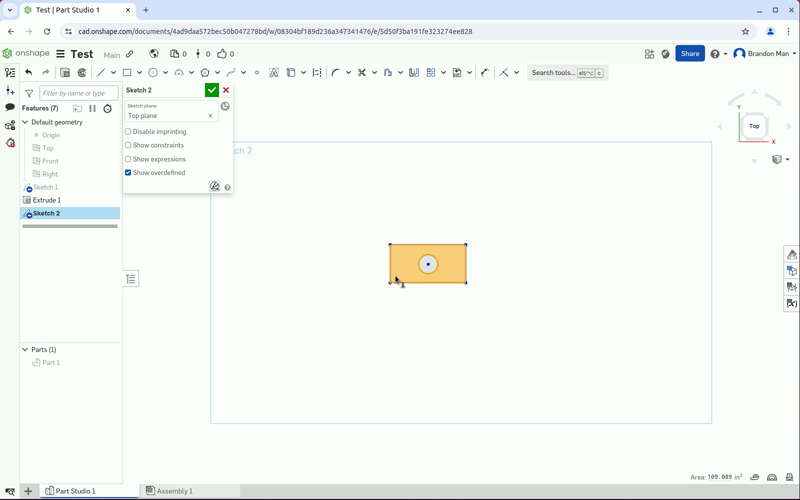
mouse_move(73, 352)
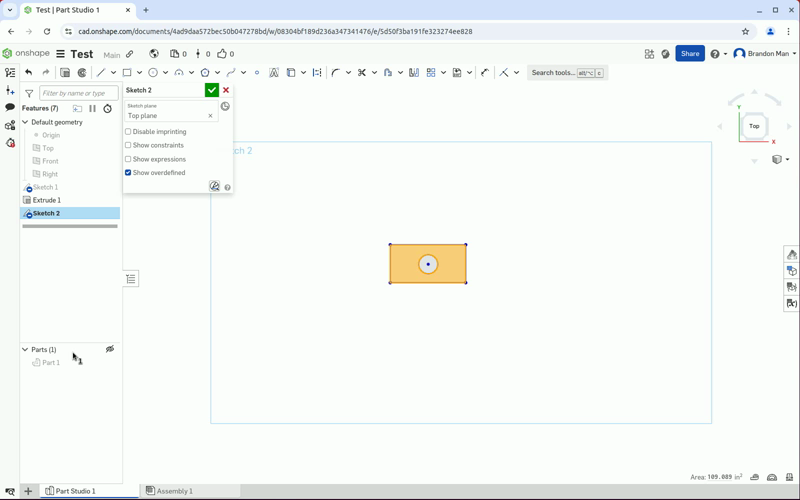
key(shift+y)
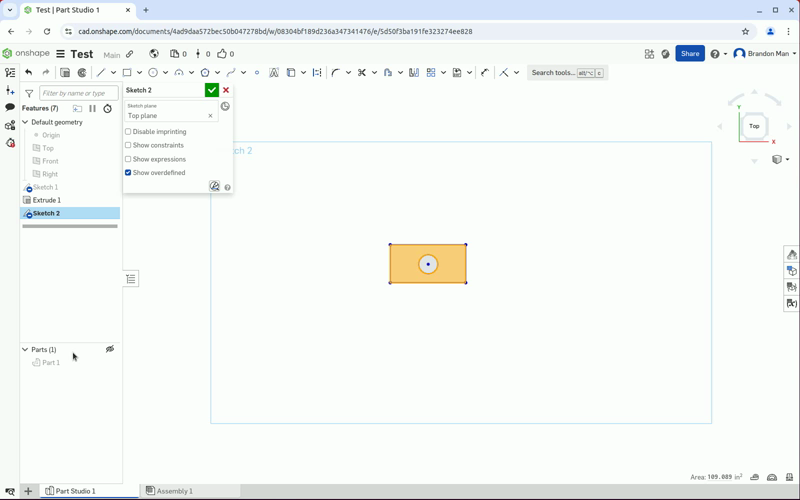
key(shift+e)
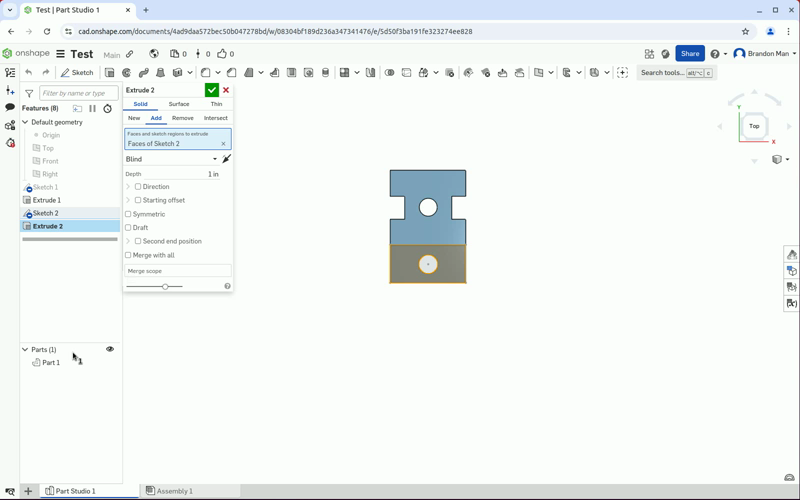
mouse_move(143, 106)
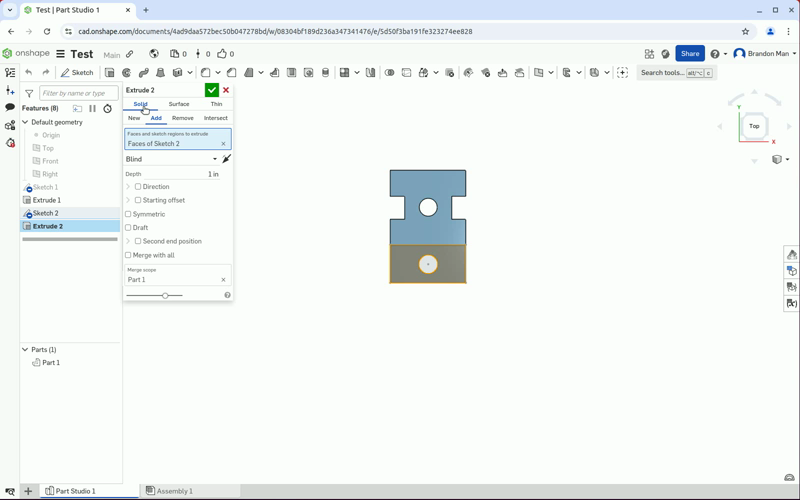
click(143, 106)
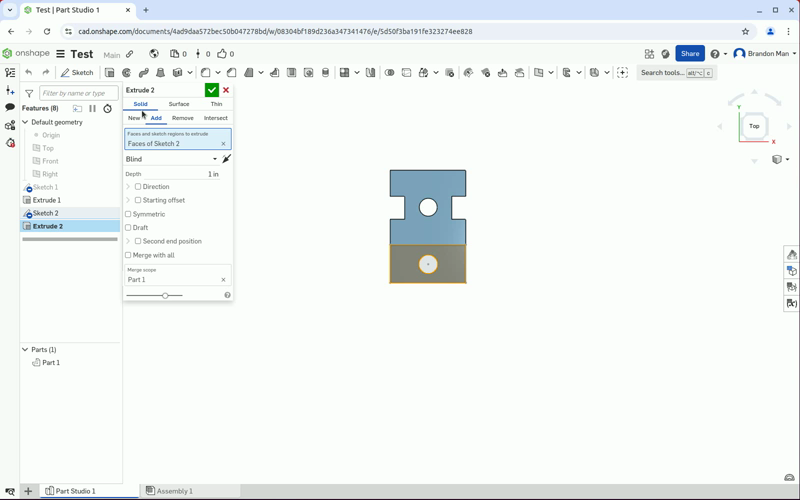
mouse_move(137, 120)
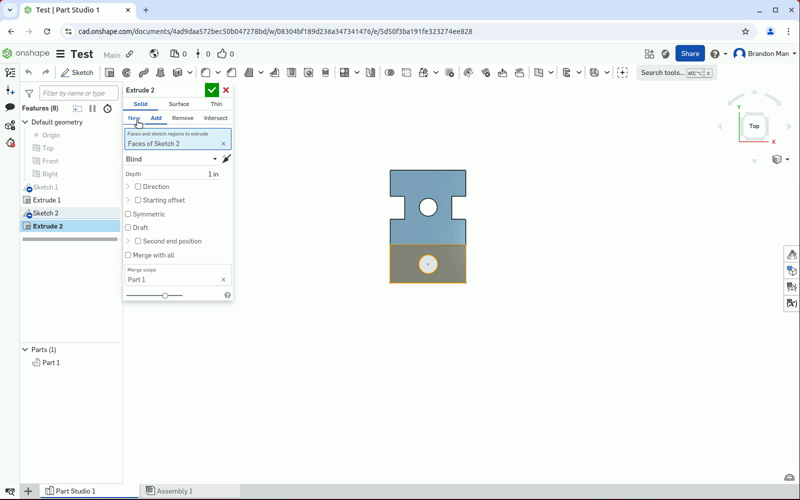
click(137, 120)
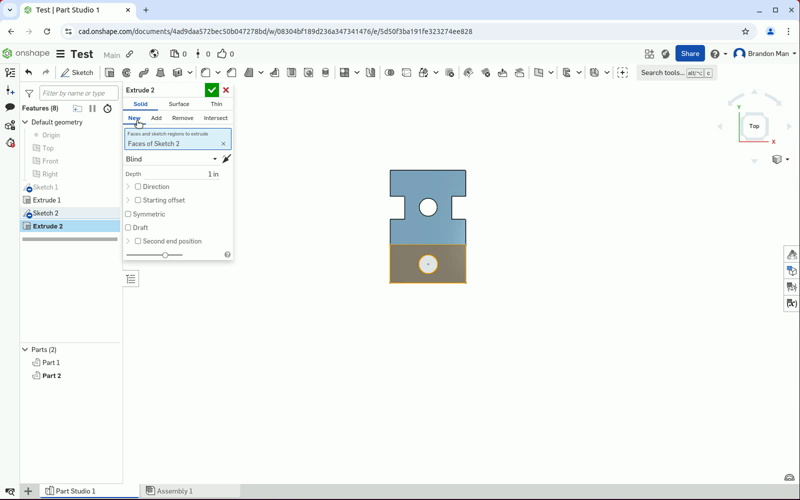
key(tab, 4)
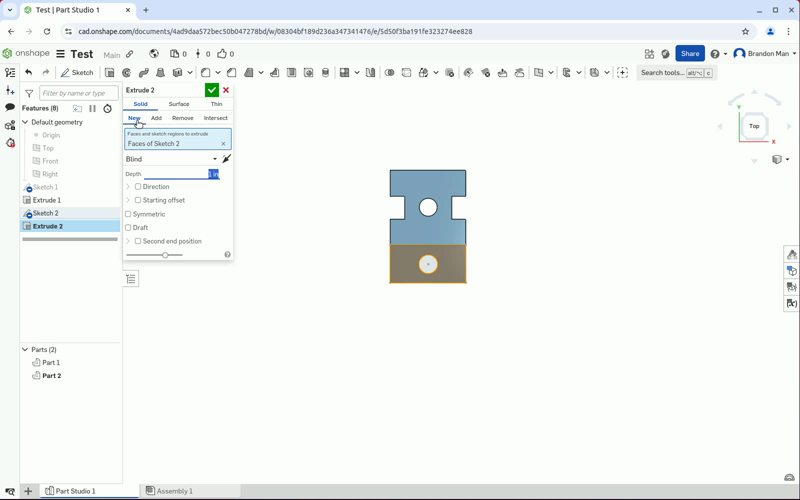
text(3.851)
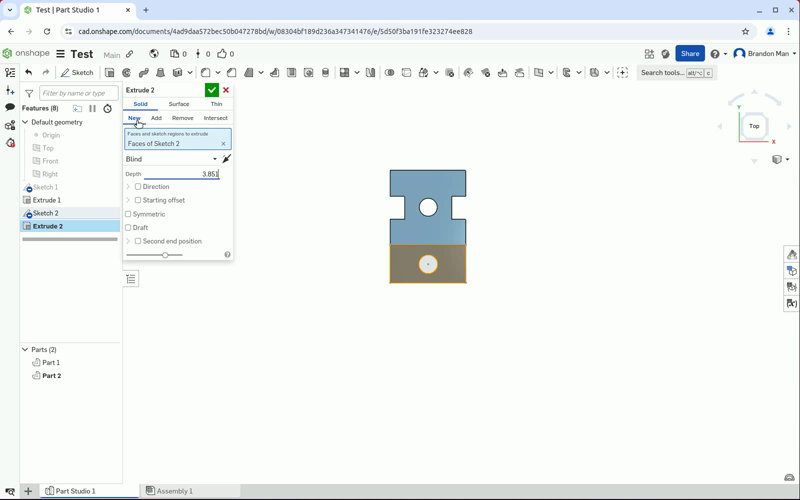
key(enter)
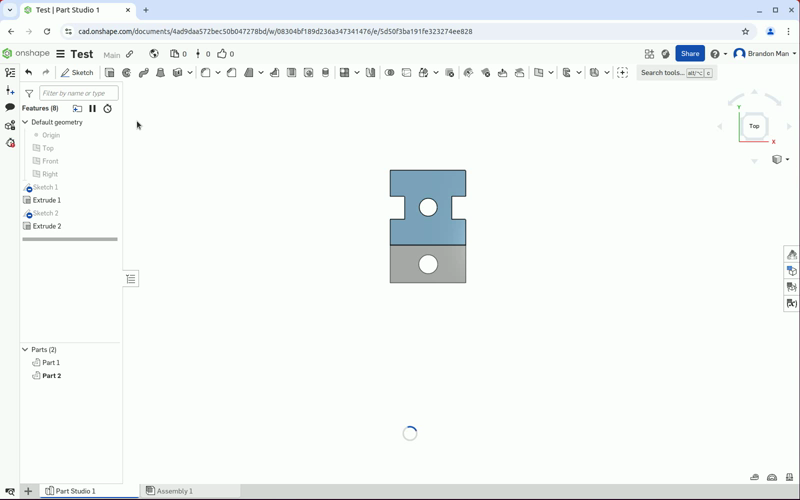
key(shift+h)
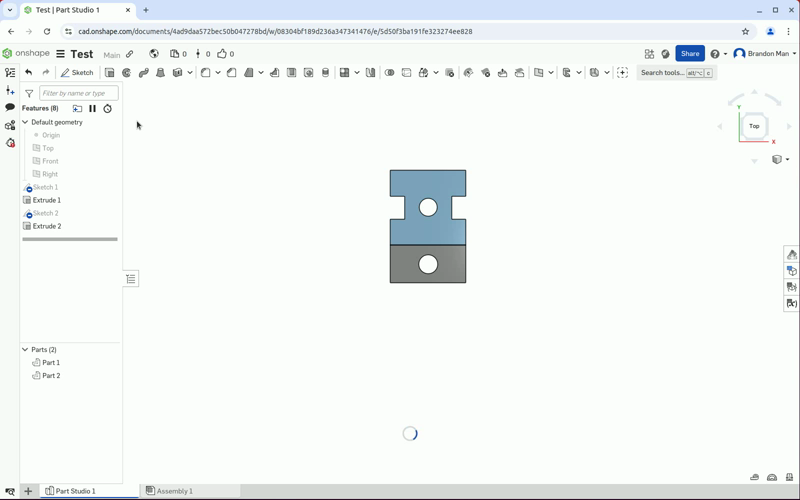
key(shift+h)
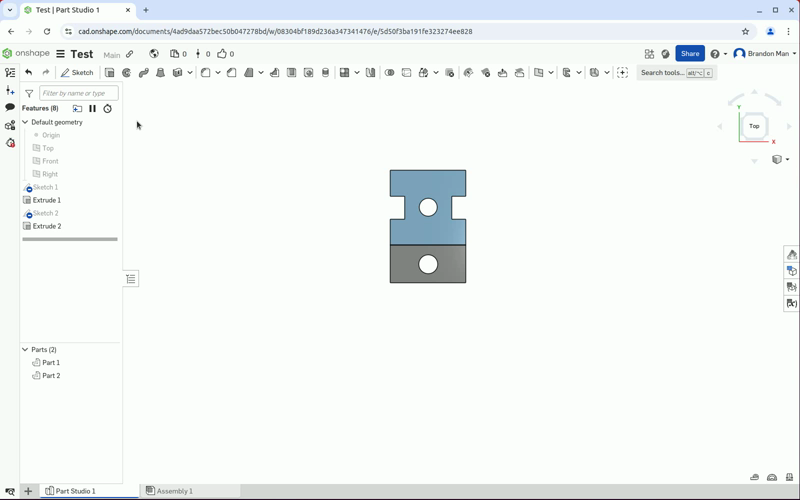
mouse_move(73, 189)
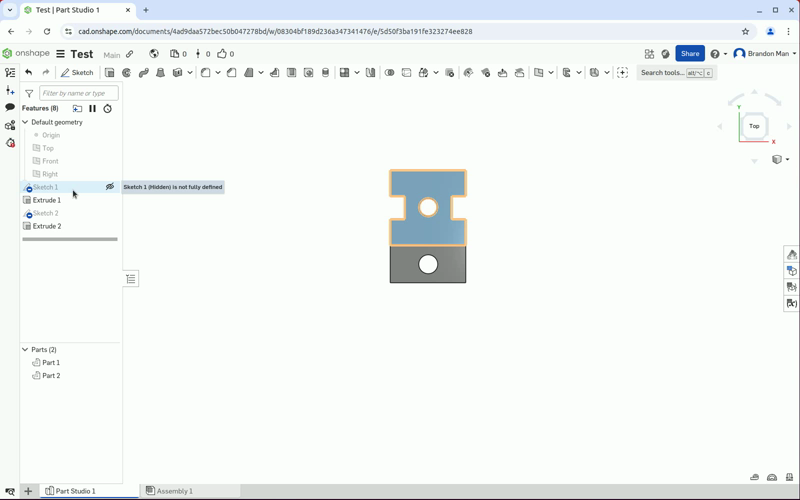
click(73, 189)
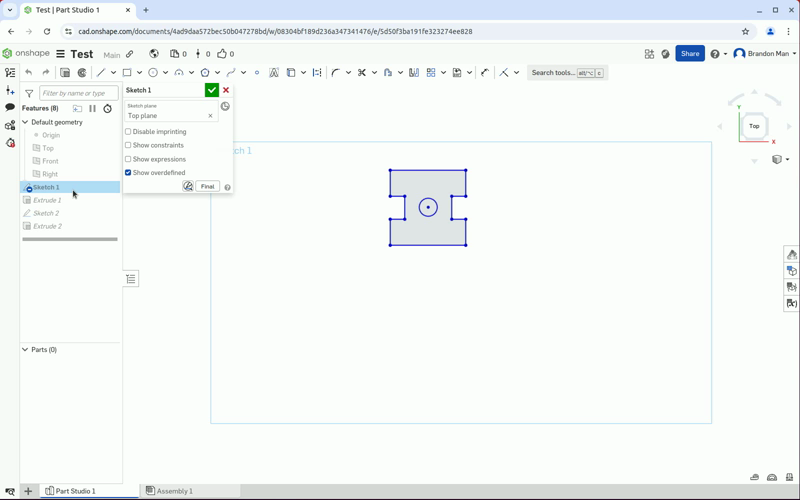
mouse_move(229, 92)
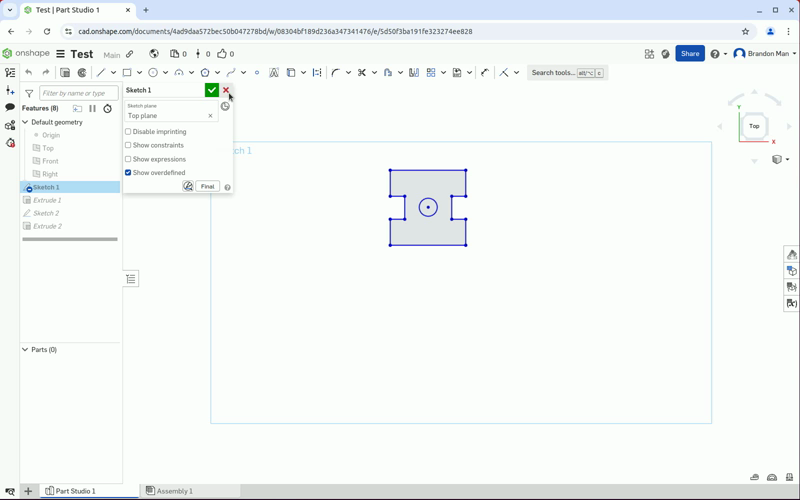
click(229, 92)
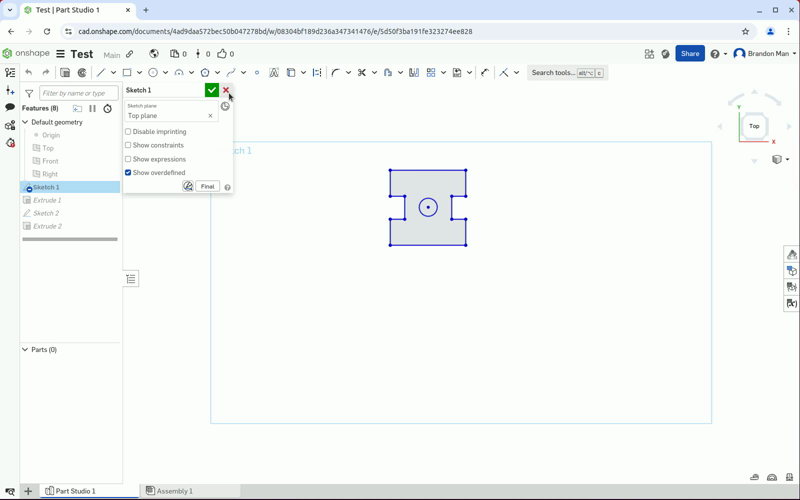
key(shift+s)
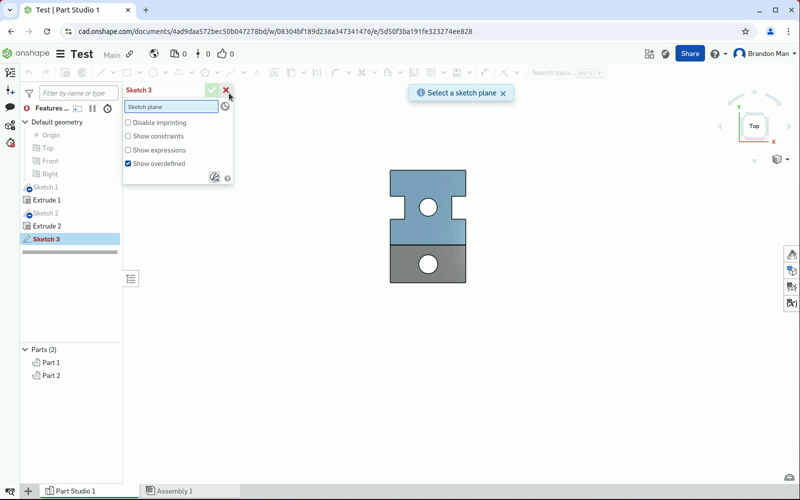
mouse_move(73, 150)
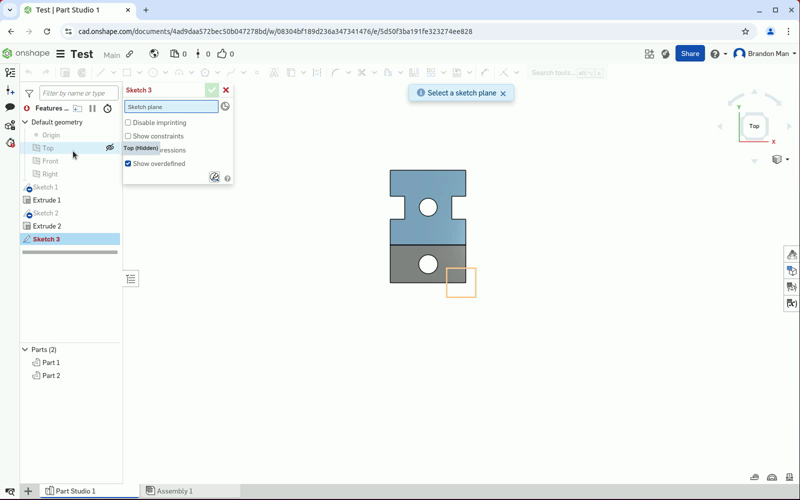
click(73, 150)
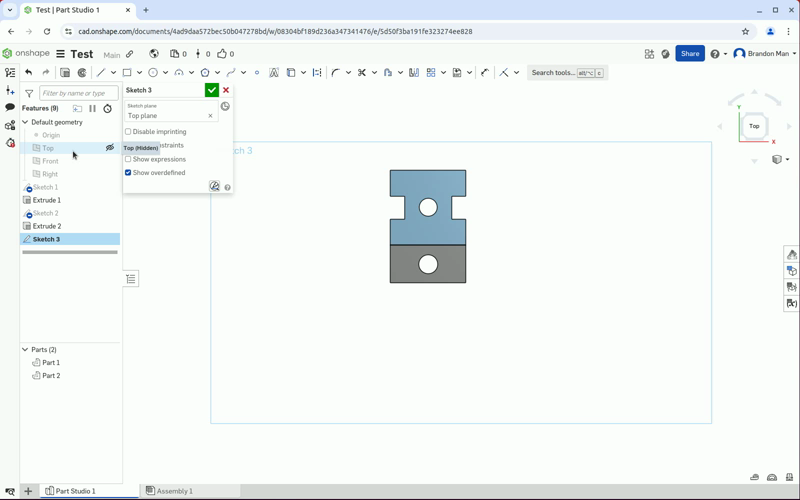
mouse_move(73, 352)
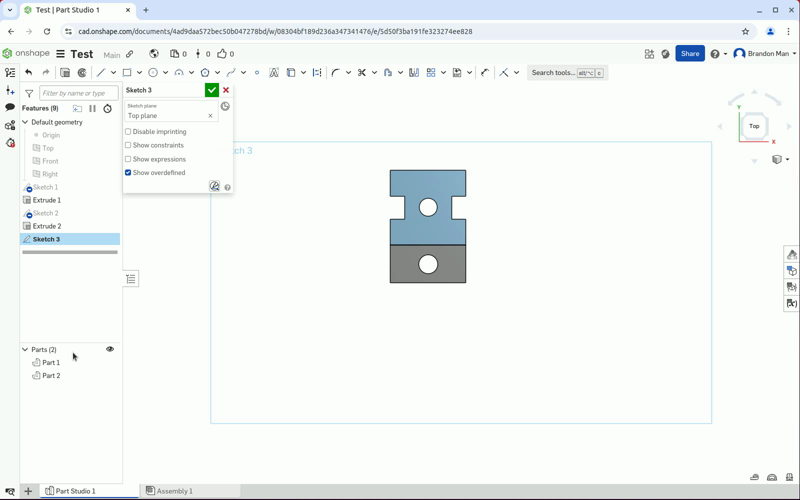
key(y)
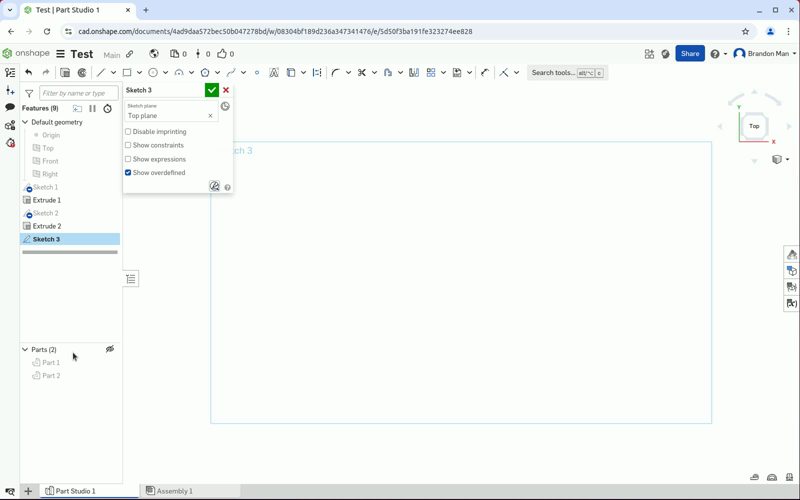
key(l)
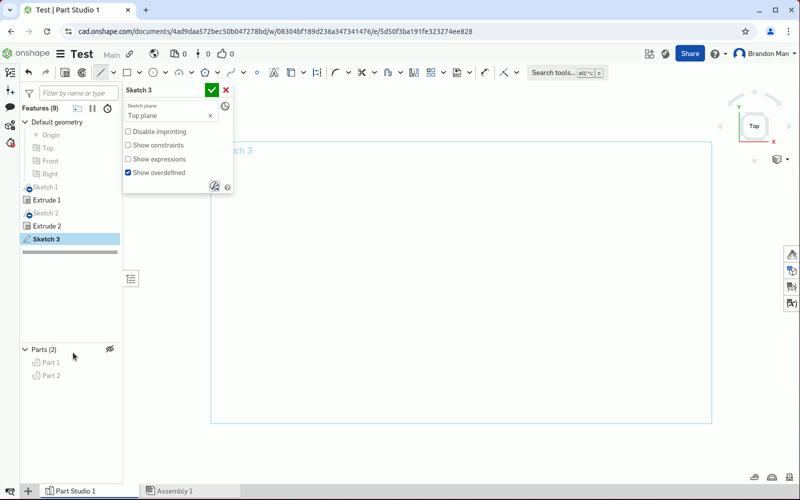
key_down(shift)
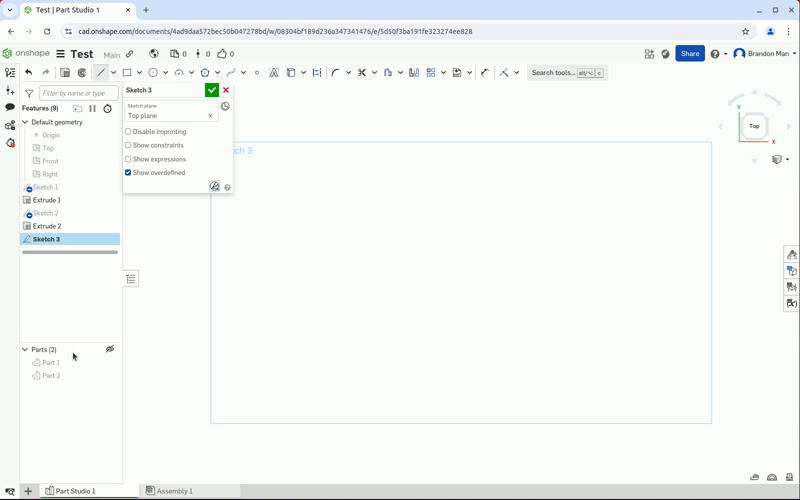
mouse_move(390, 218)
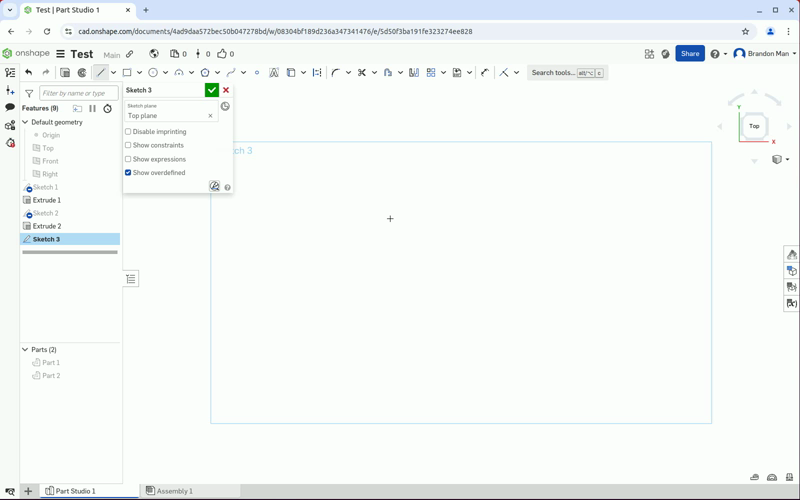
click(390, 218)
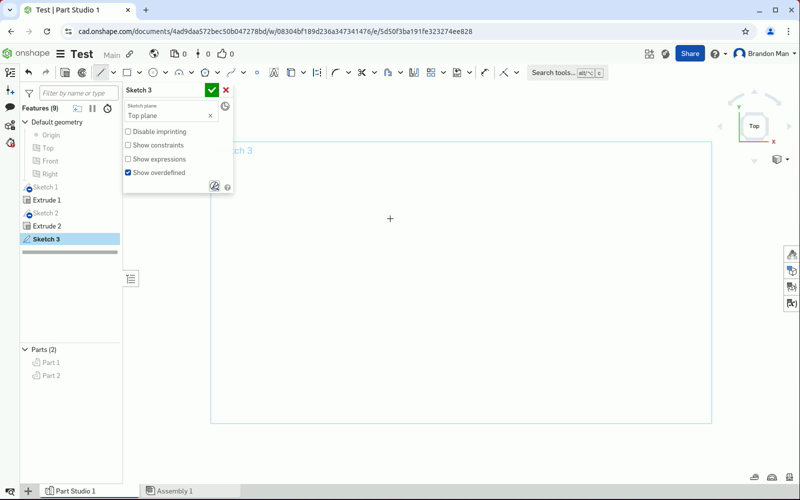
key_up(shift)
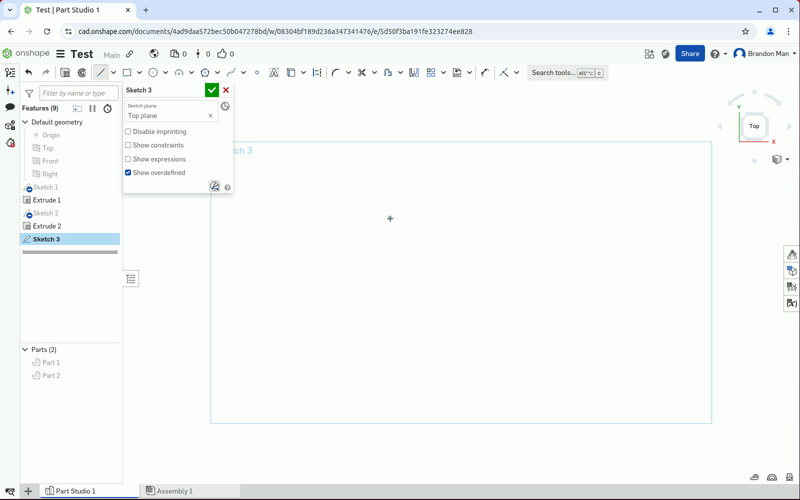
key_down(shift)
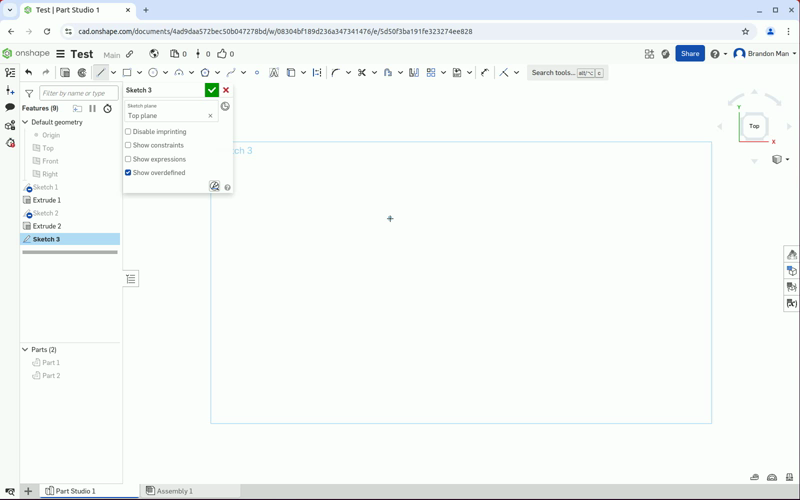
mouse_move(420, 218)
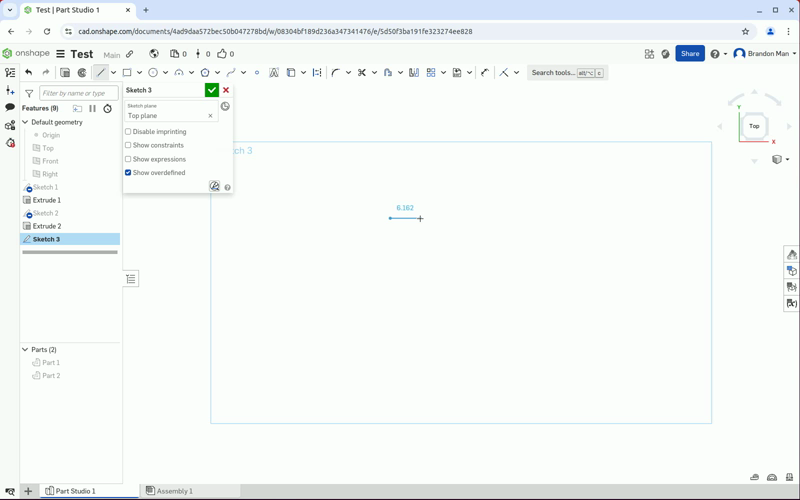
mouse_move(404, 218)
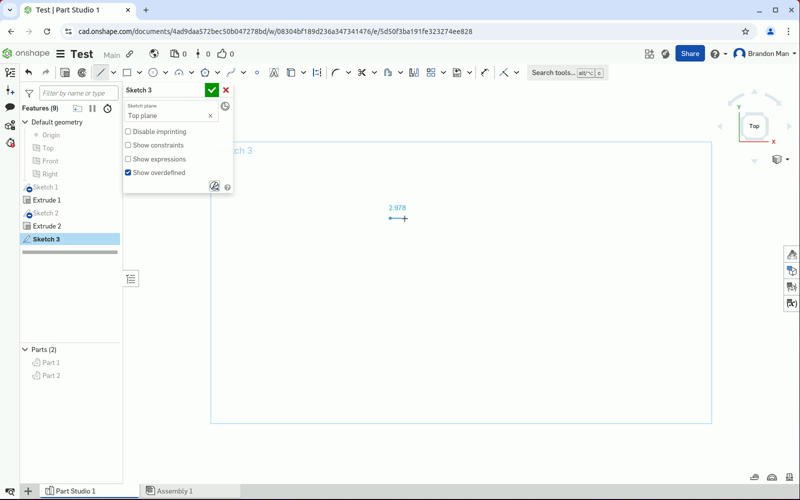
click(404, 218)
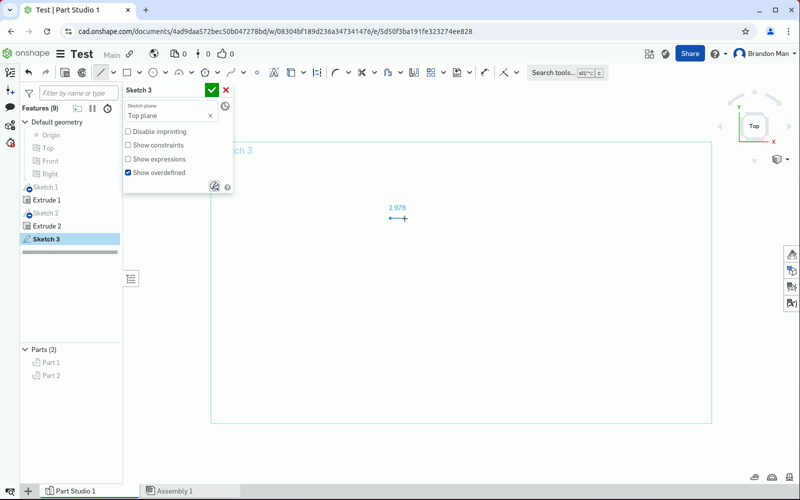
key_up(shift)
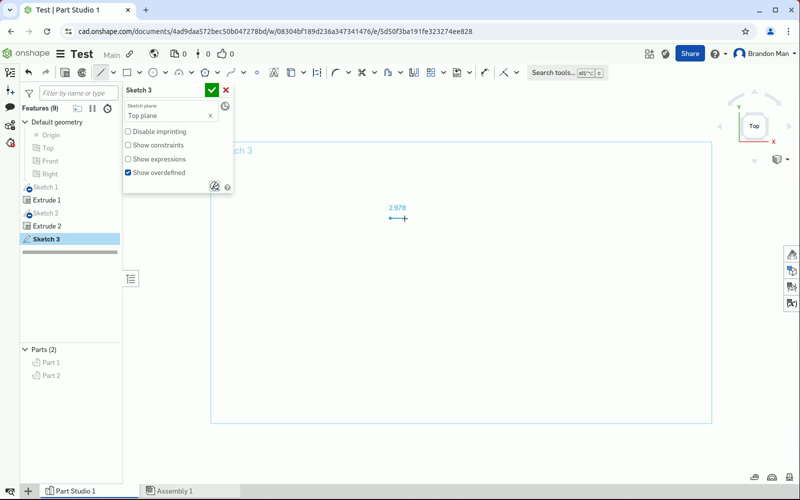
key_down(shift)
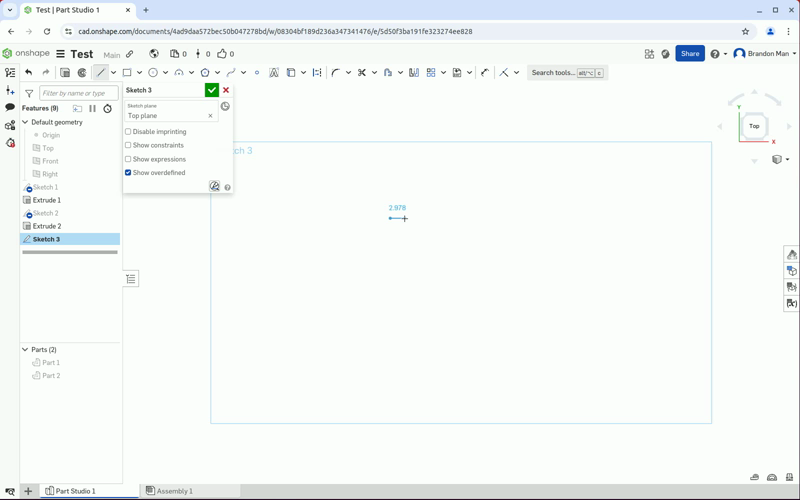
mouse_move(434, 218)
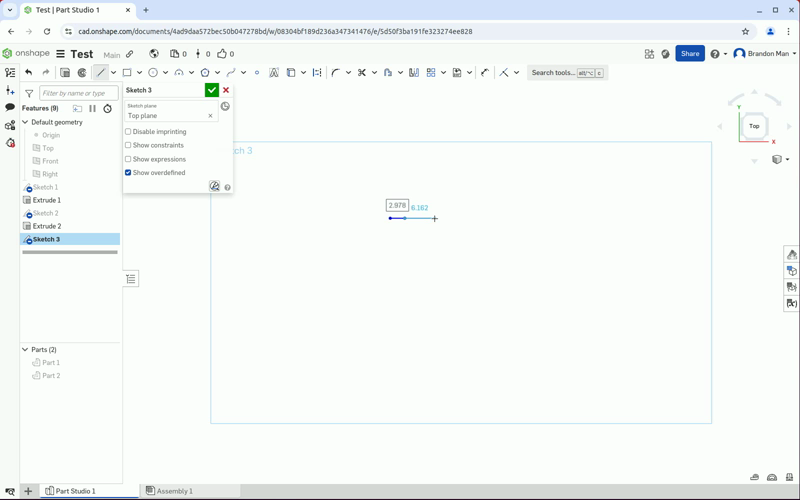
mouse_move(404, 195)
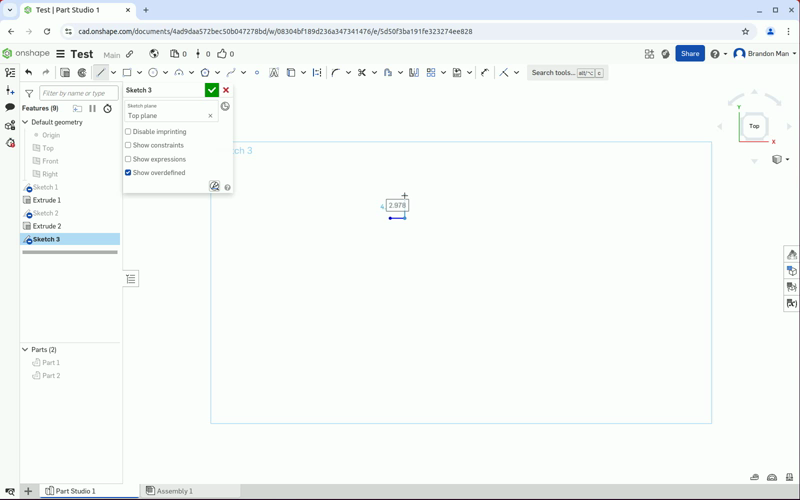
click(404, 195)
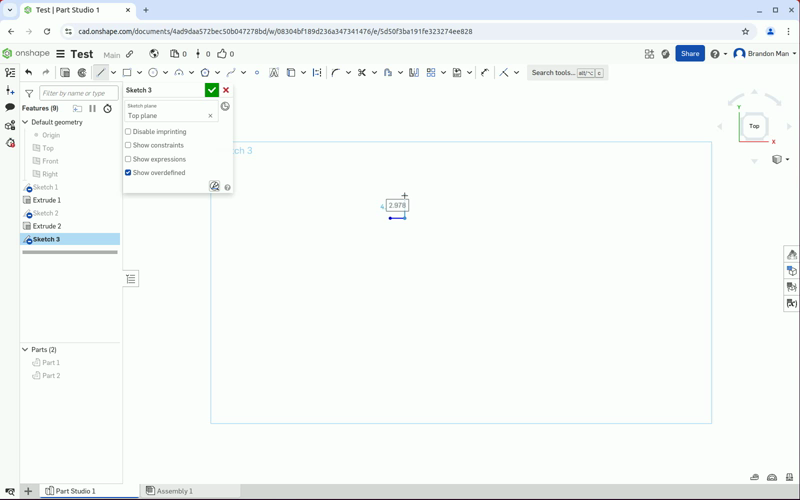
key_up(shift)
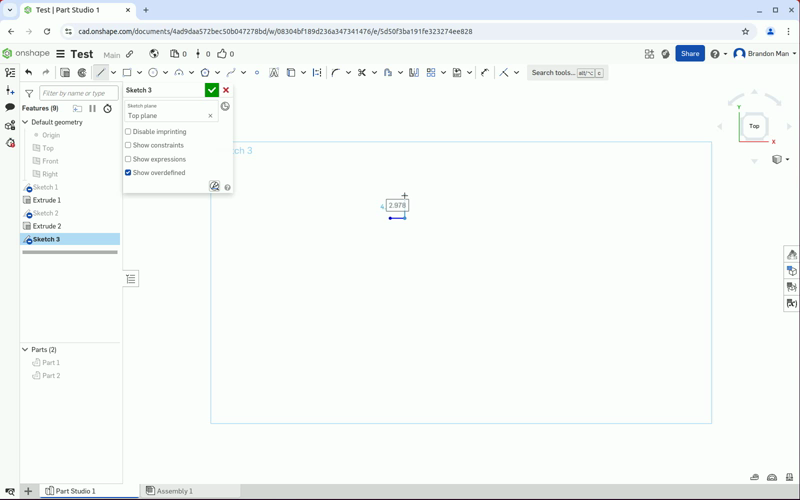
key_down(shift)
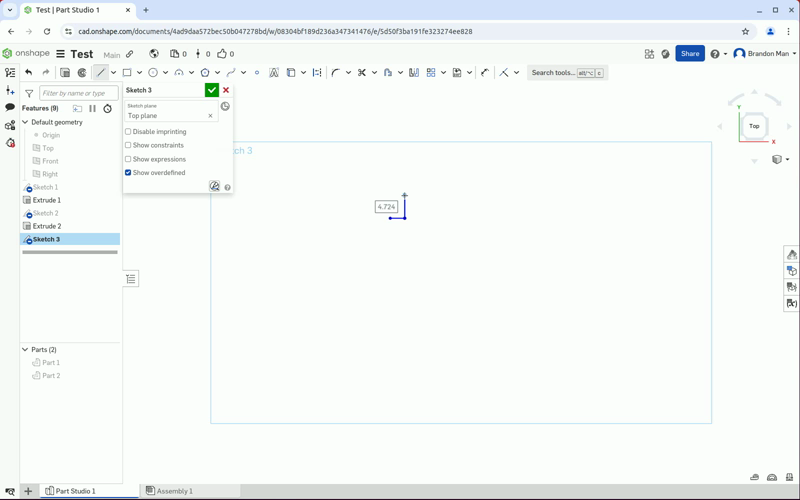
mouse_move(434, 195)
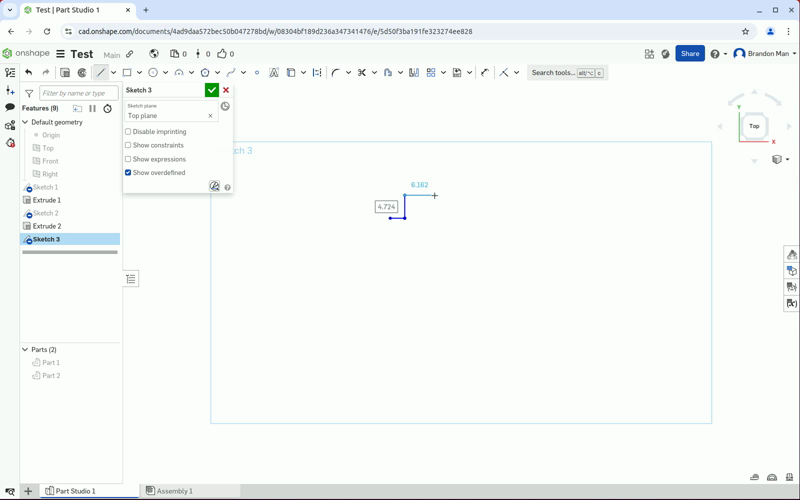
mouse_move(390, 195)
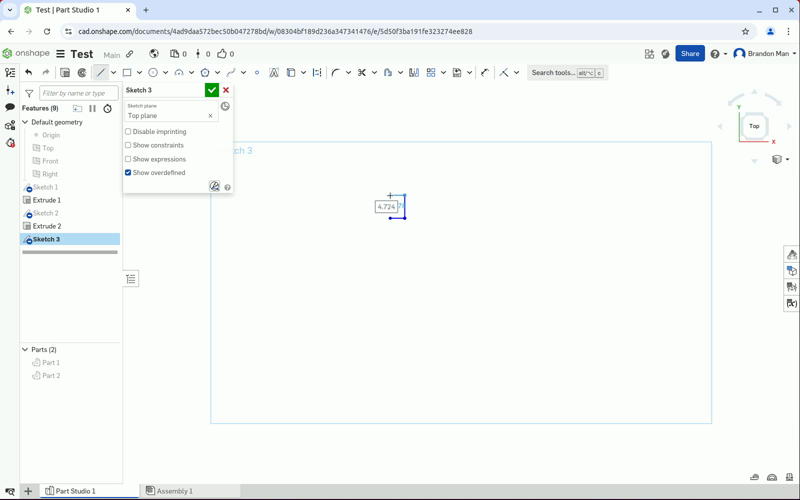
click(390, 195)
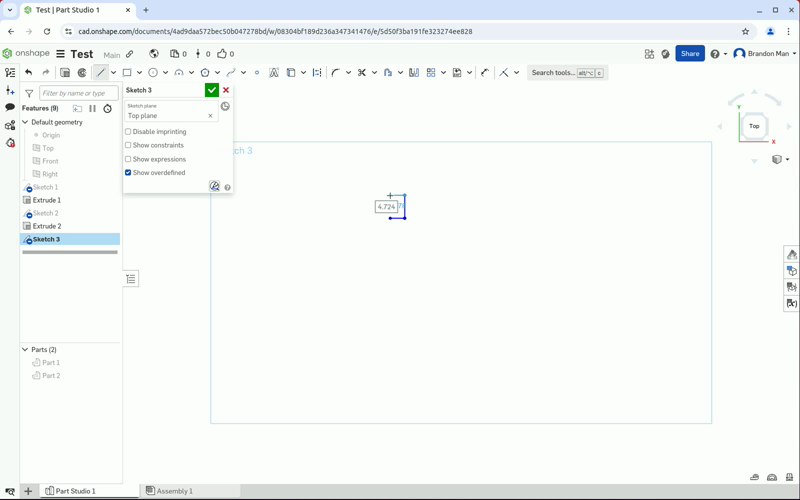
key_up(shift)
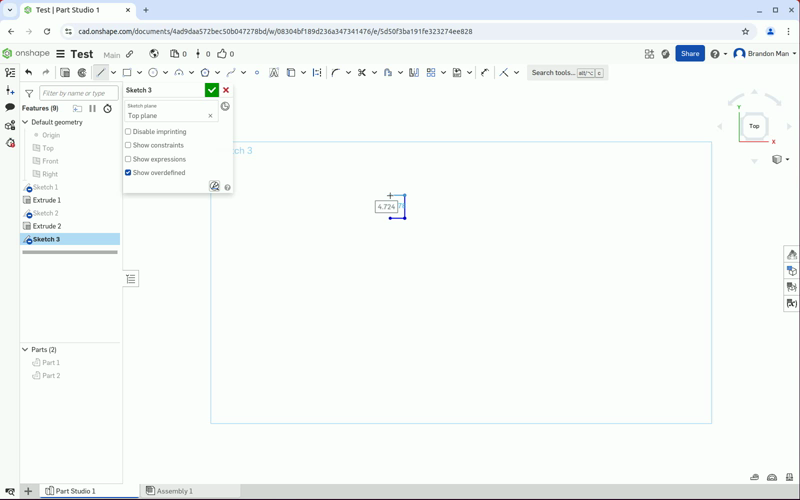
mouse_move(420, 195)
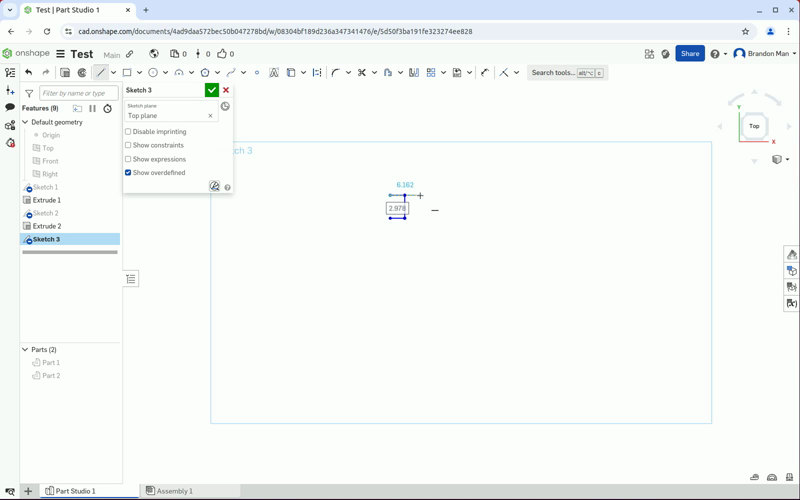
key_down(shift)
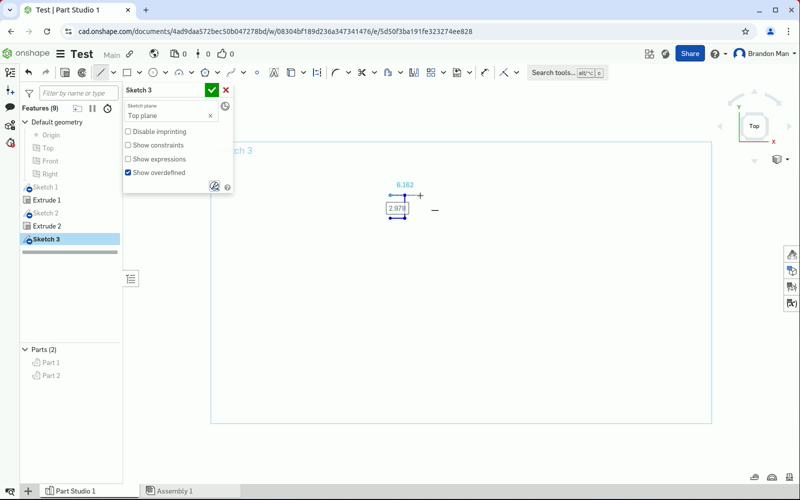
mouse_move(390, 218)
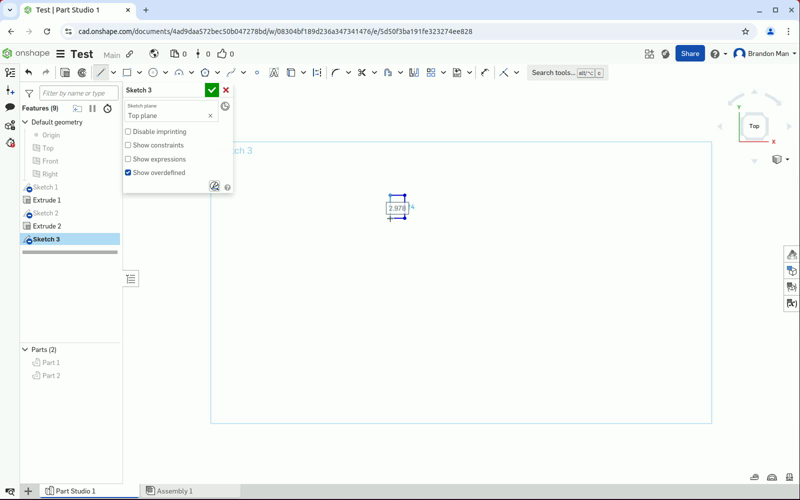
key_up(shift)
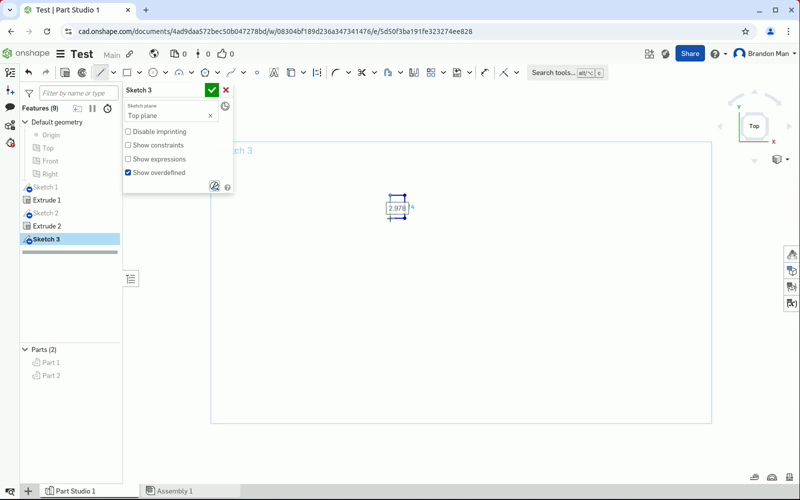
click(390, 218)
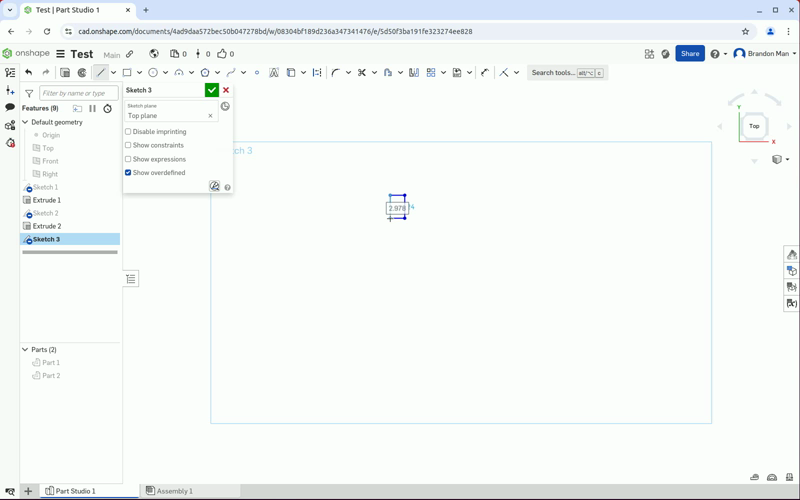
key(esc)
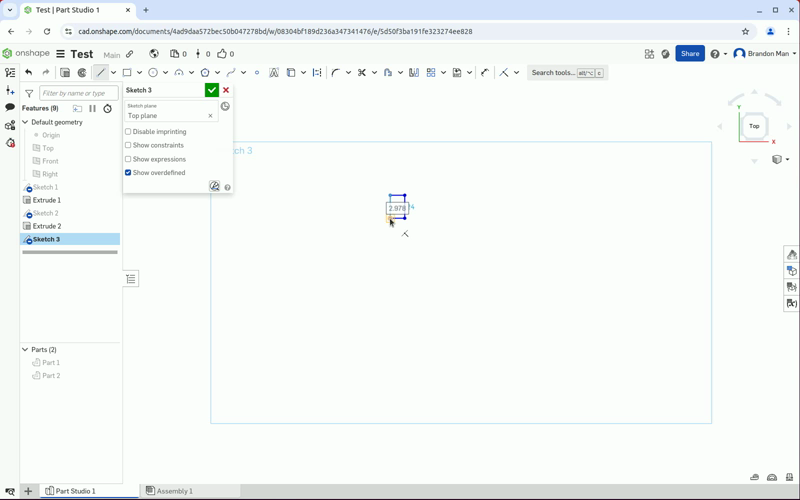
mouse_move(396, 213)
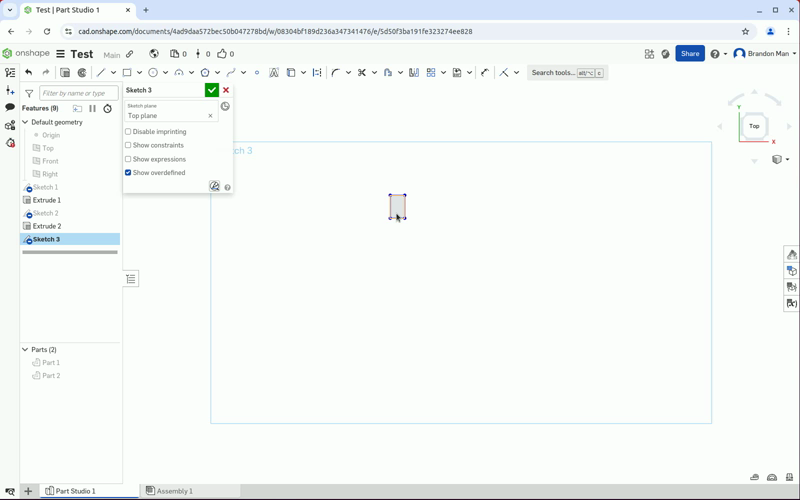
scroll(6)
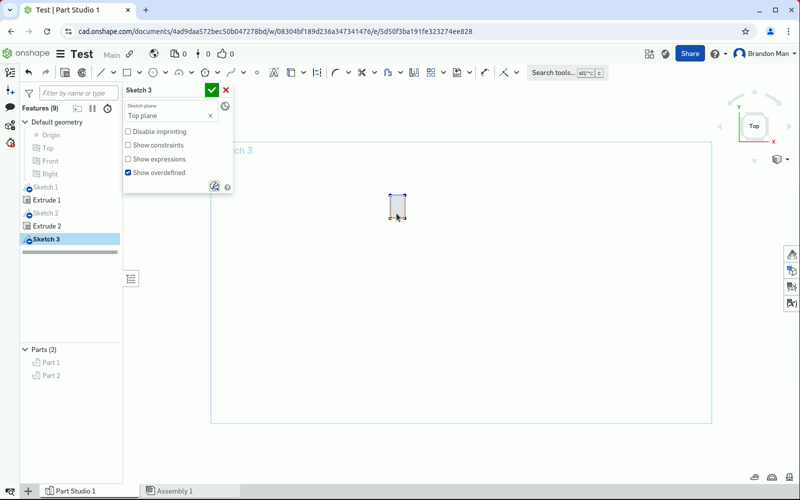
scroll(6)
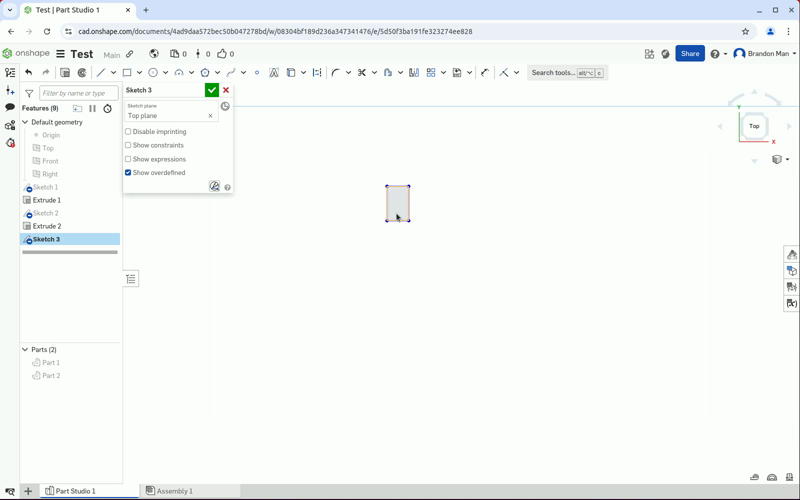
scroll(6)
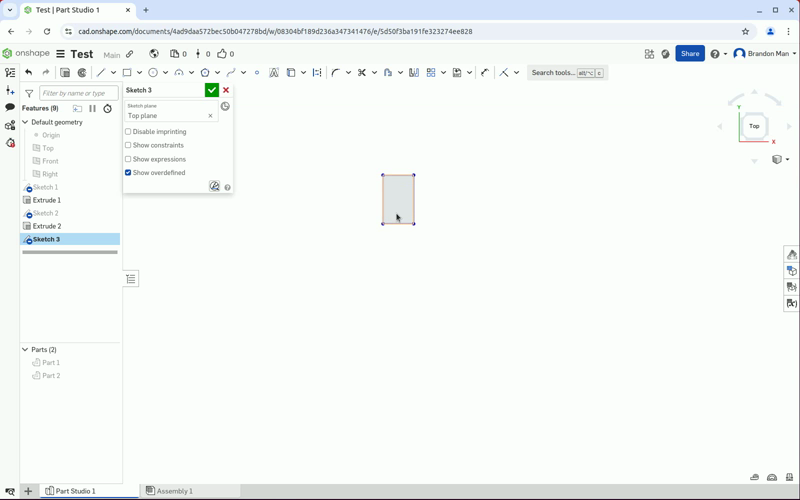
scroll(6)
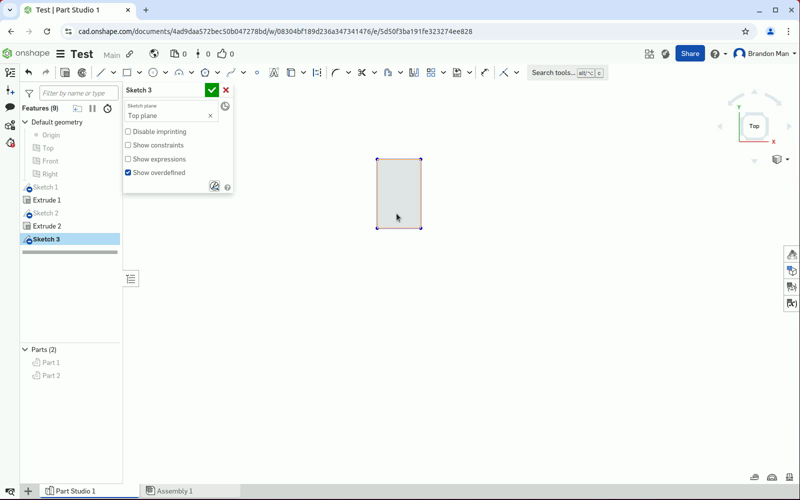
scroll(6)
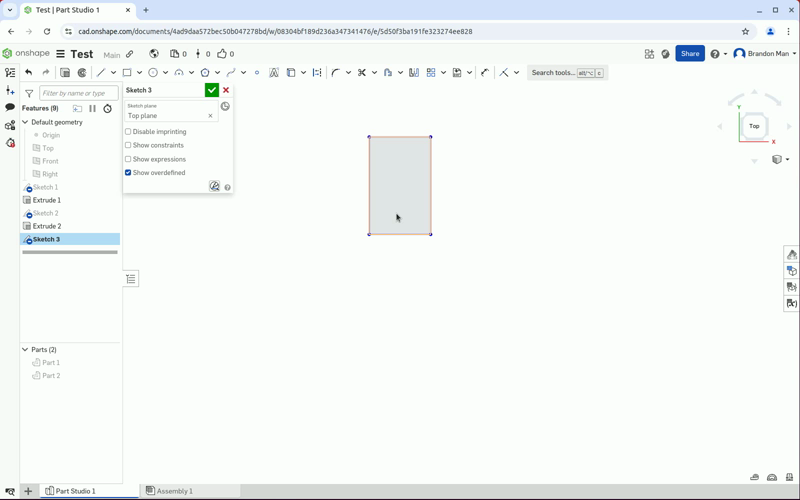
scroll(6)
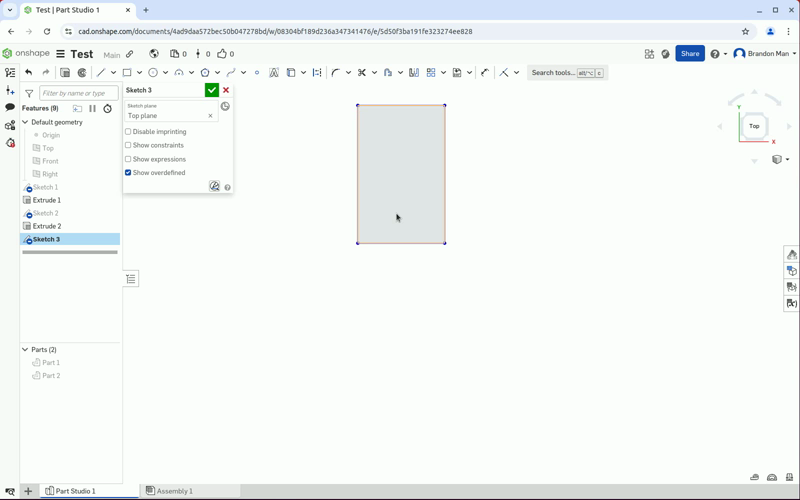
scroll(6)
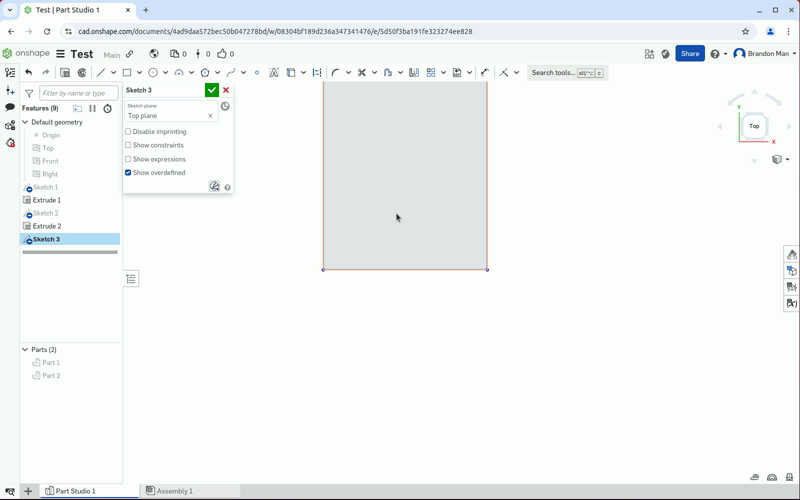
click(396, 213)
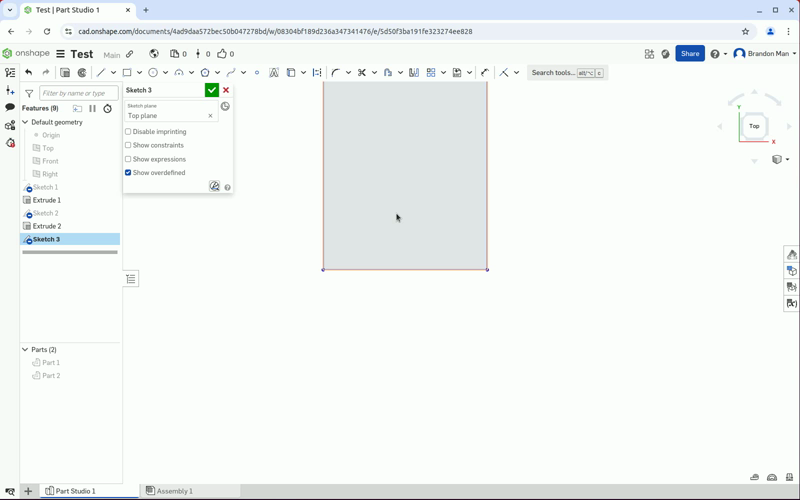
scroll(-6)
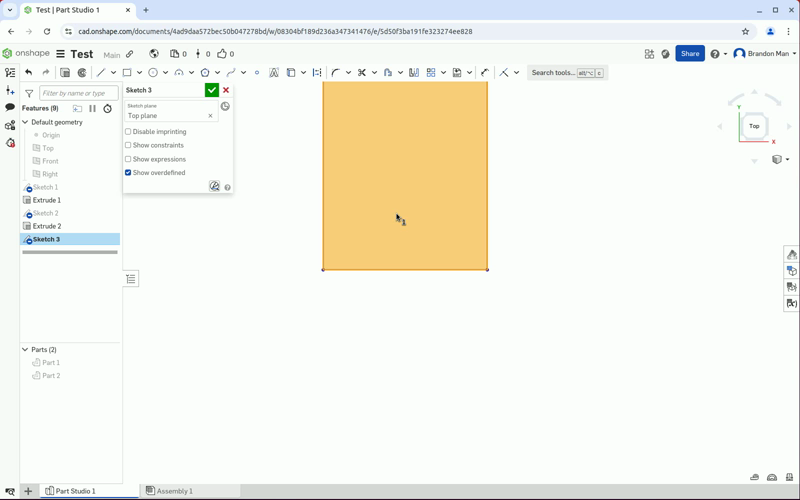
scroll(-6)
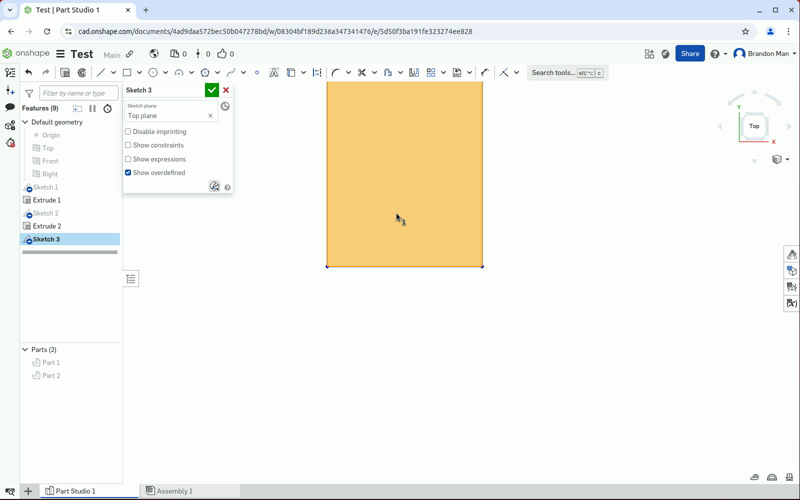
scroll(-6)
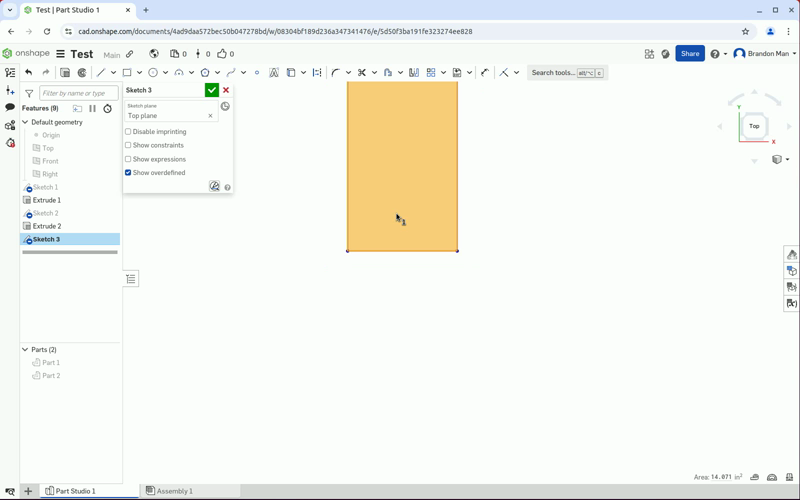
scroll(-6)
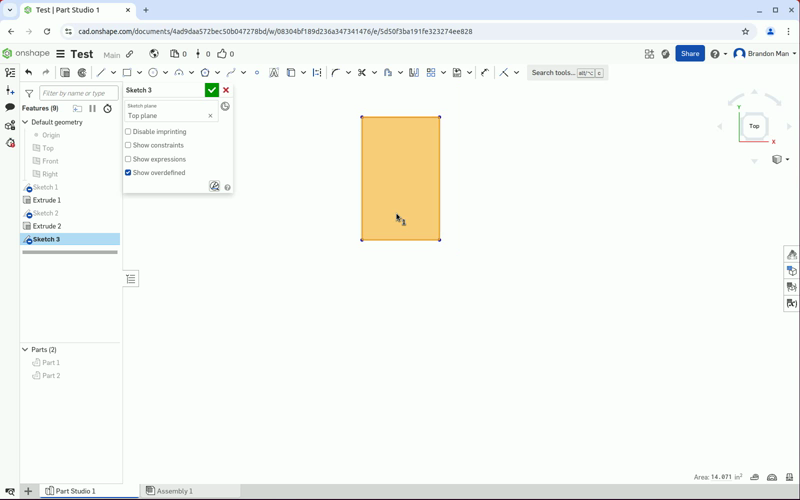
scroll(-6)
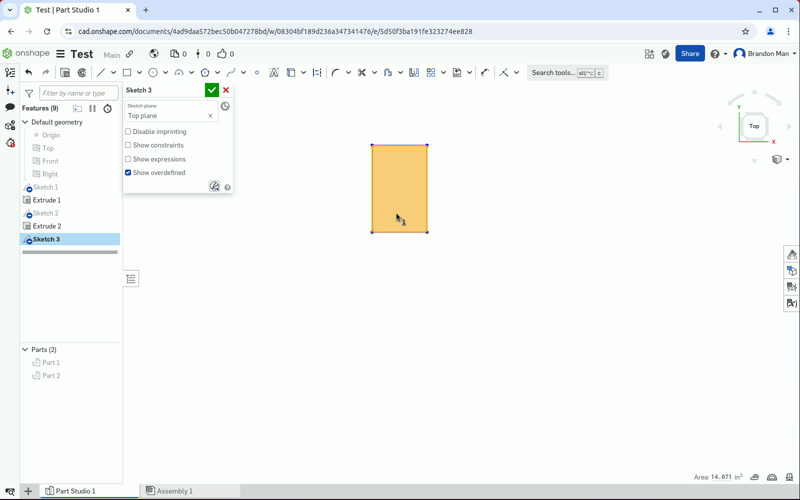
scroll(-6)
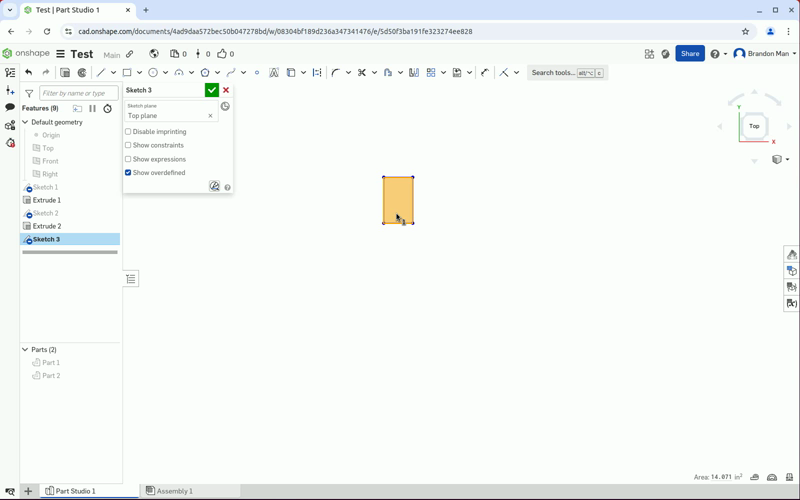
scroll(-6)
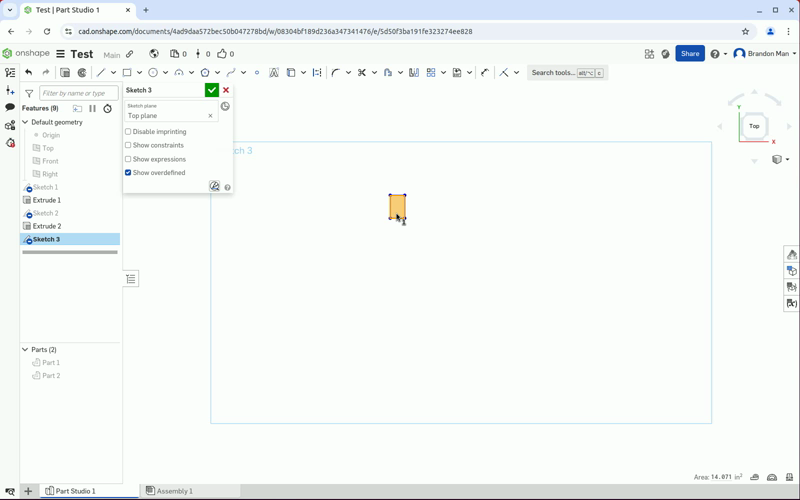
mouse_move(73, 352)
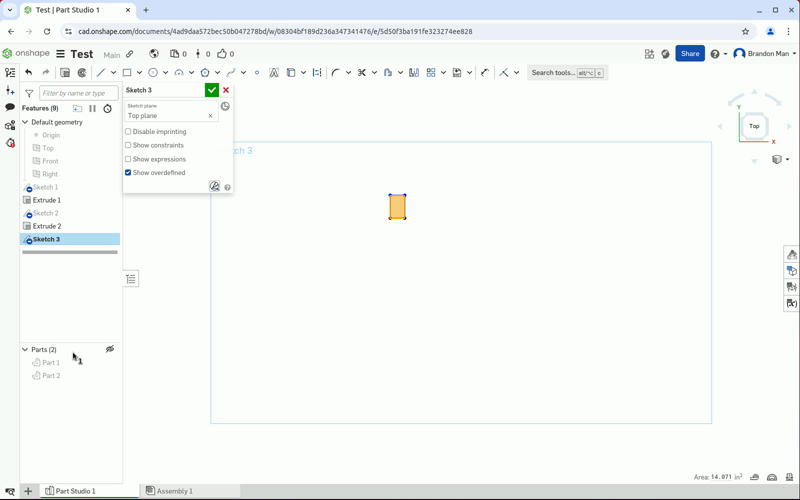
key(shift+y)
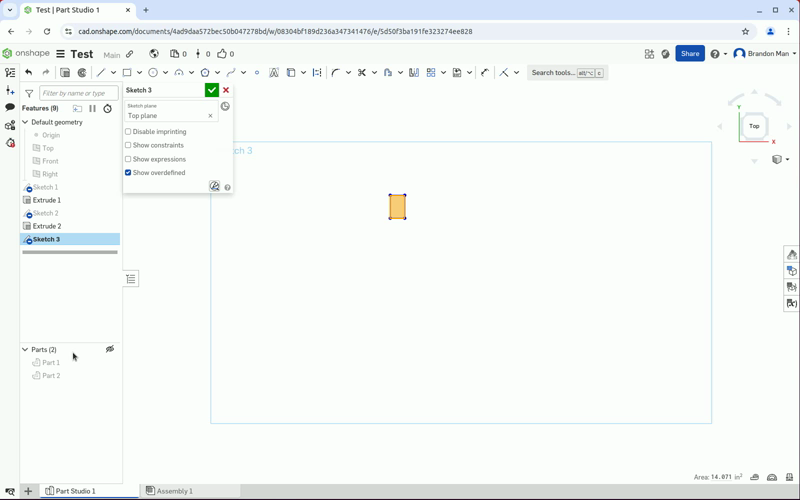
key(shift+e)
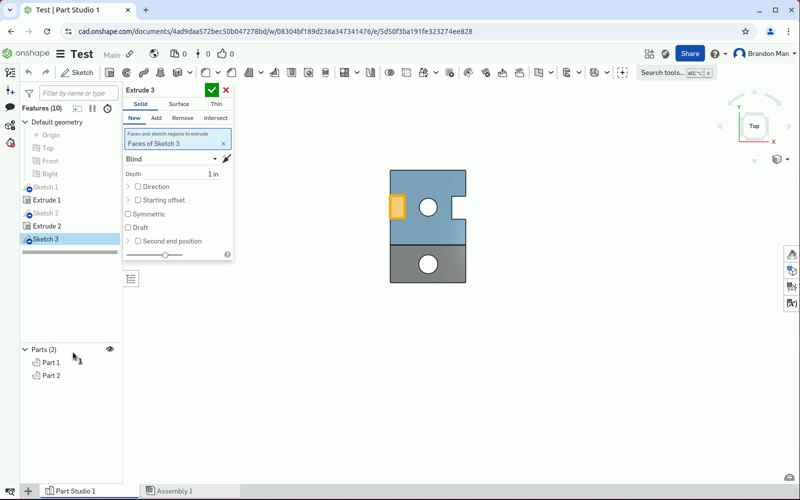
mouse_move(143, 106)
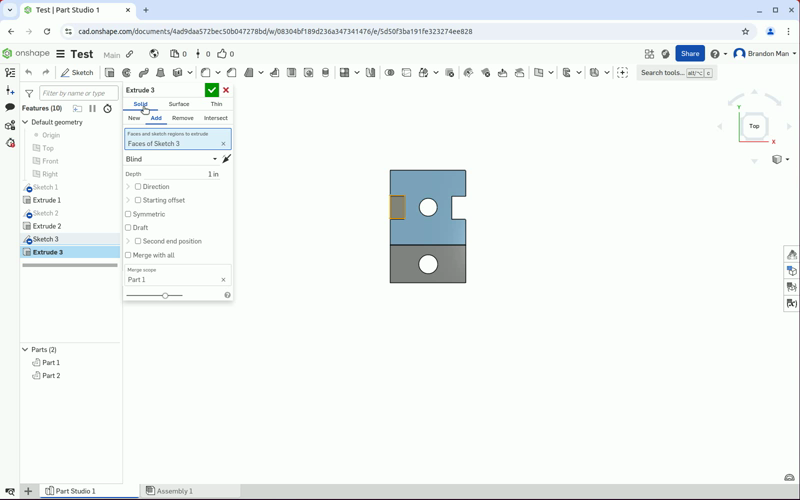
click(143, 106)
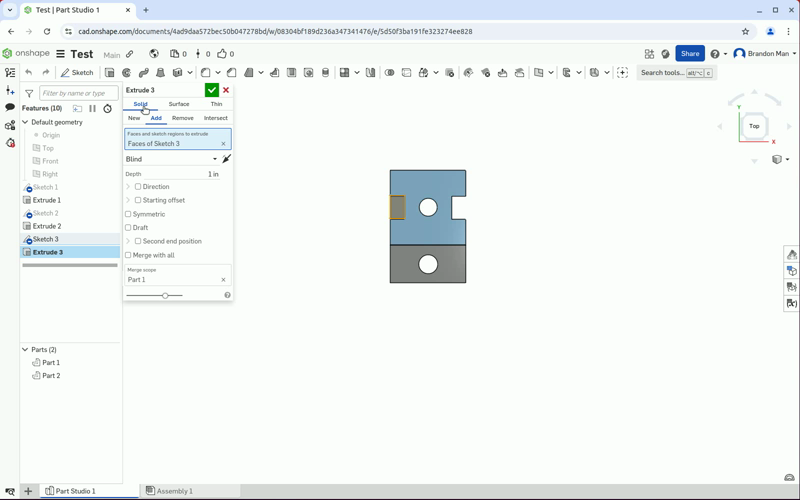
mouse_move(137, 120)
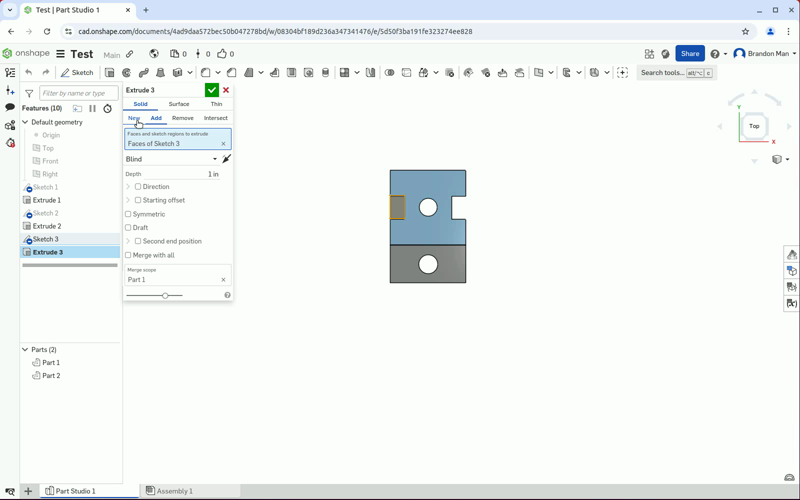
click(137, 120)
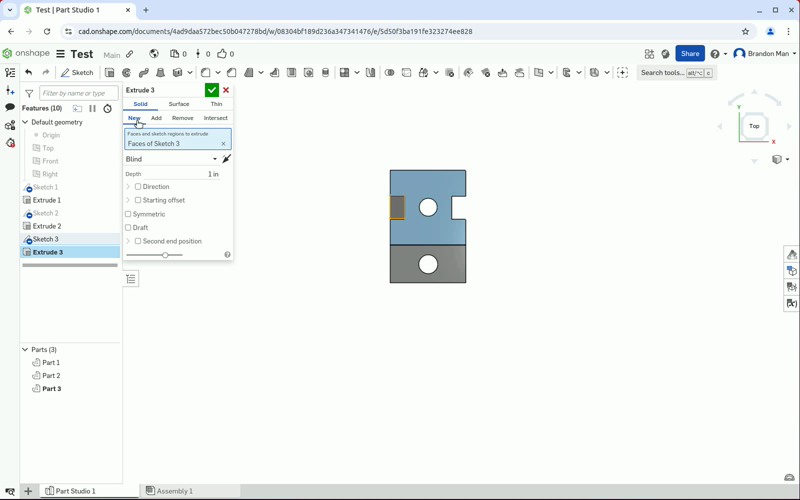
key(tab, 4)
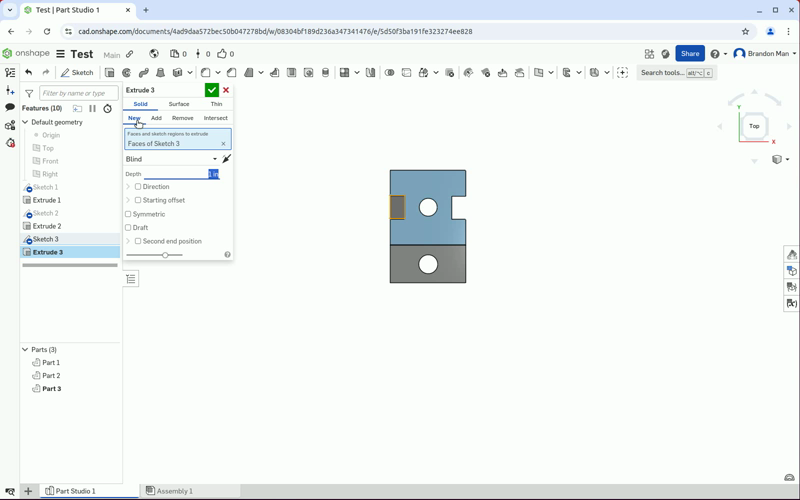
text(7.703)
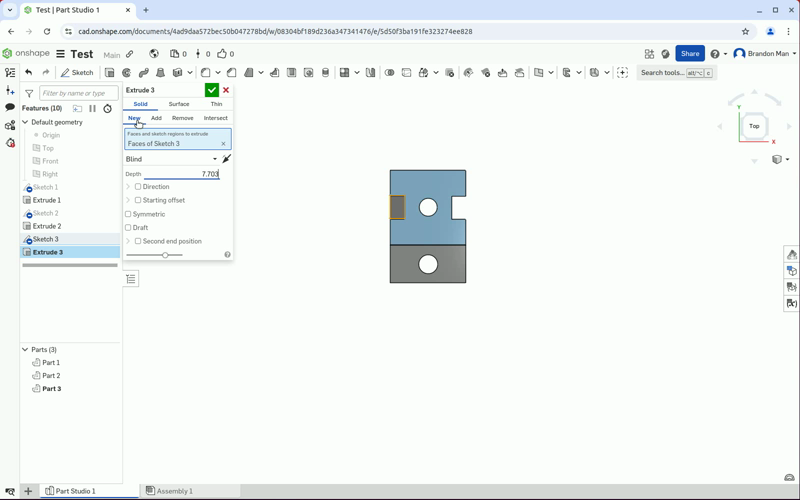
key(enter)
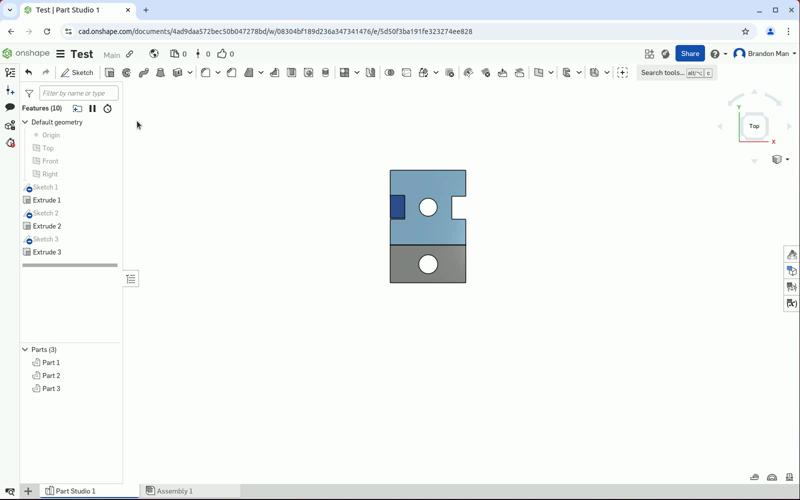
key(shift+h)
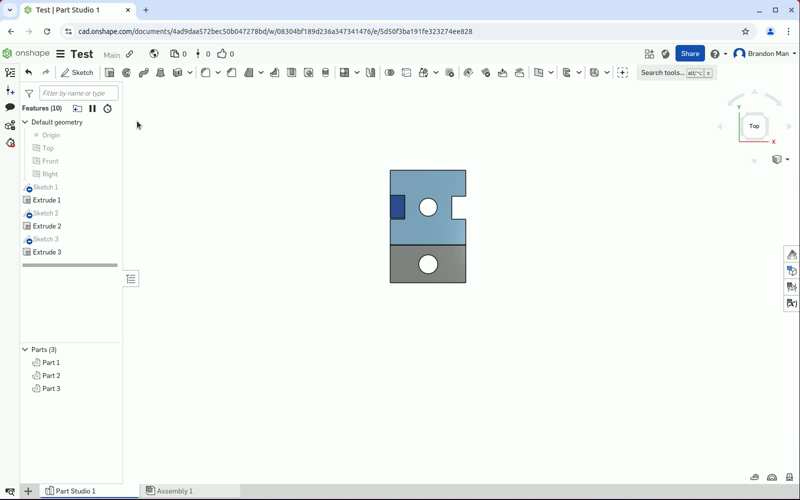
key(shift+h)
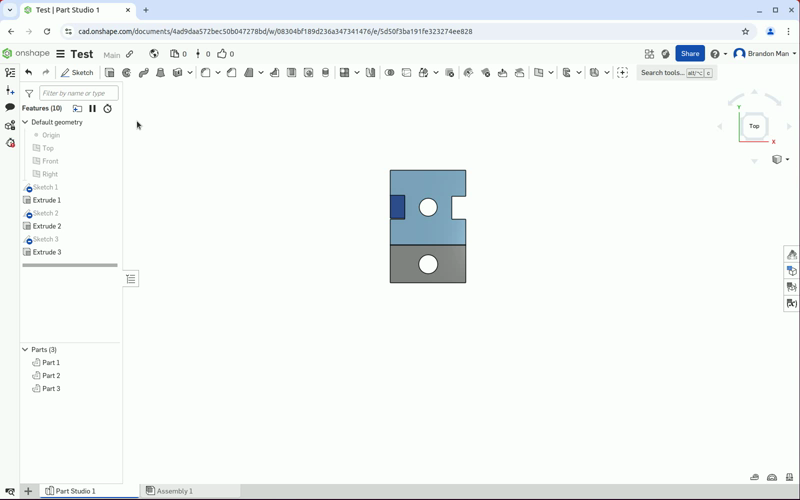
mouse_move(73, 189)
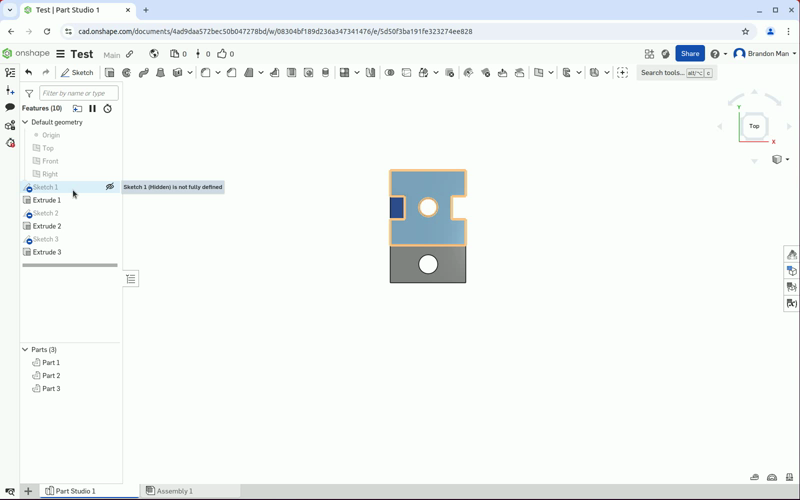
click(73, 189)
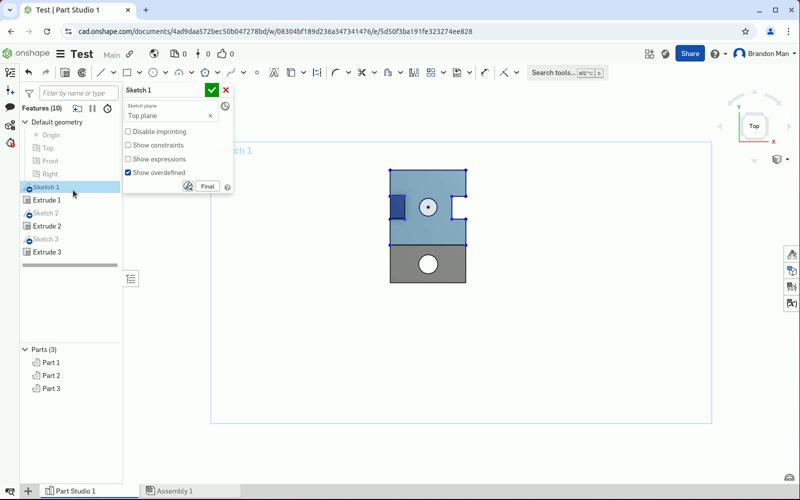
mouse_move(229, 92)
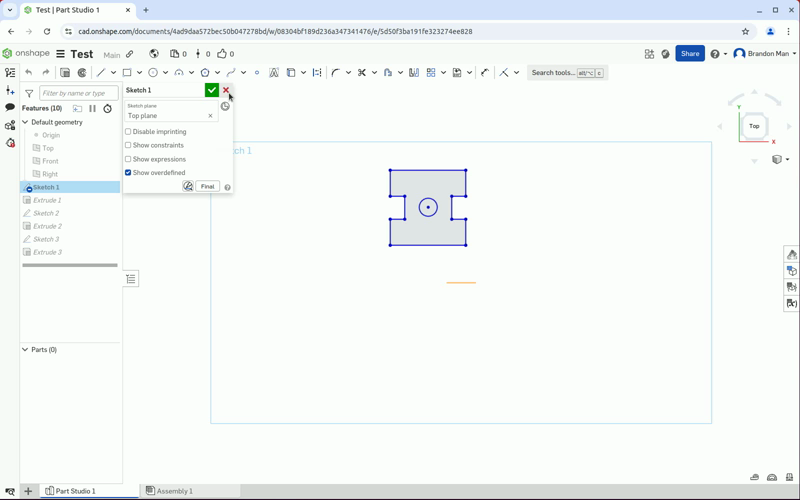
click(229, 92)
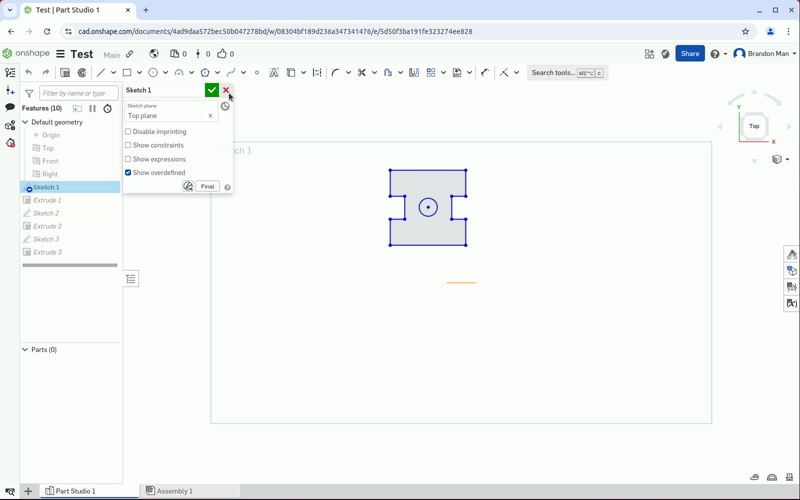
key(shift+s)
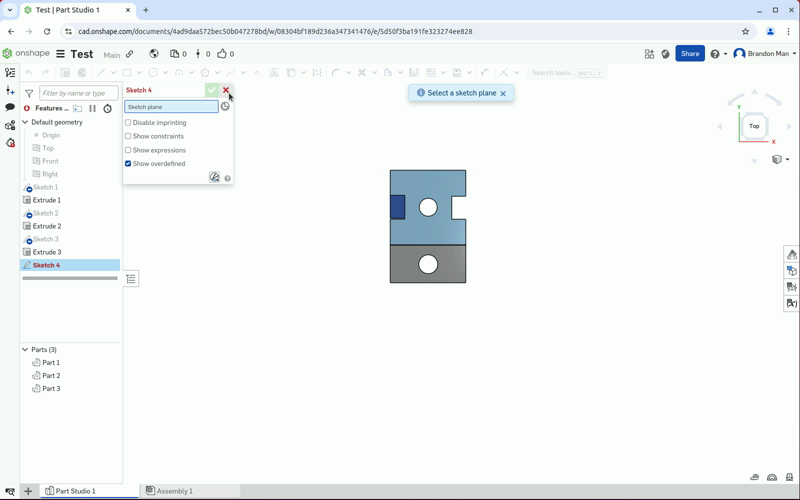
mouse_move(73, 150)
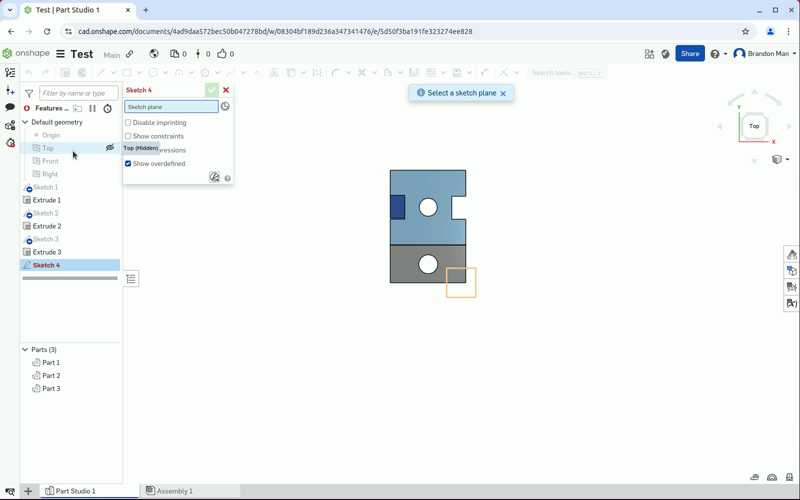
click(73, 150)
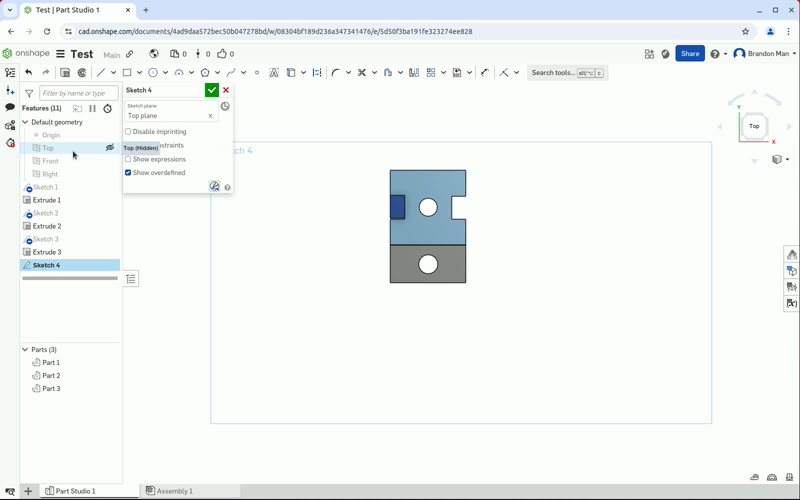
mouse_move(73, 352)
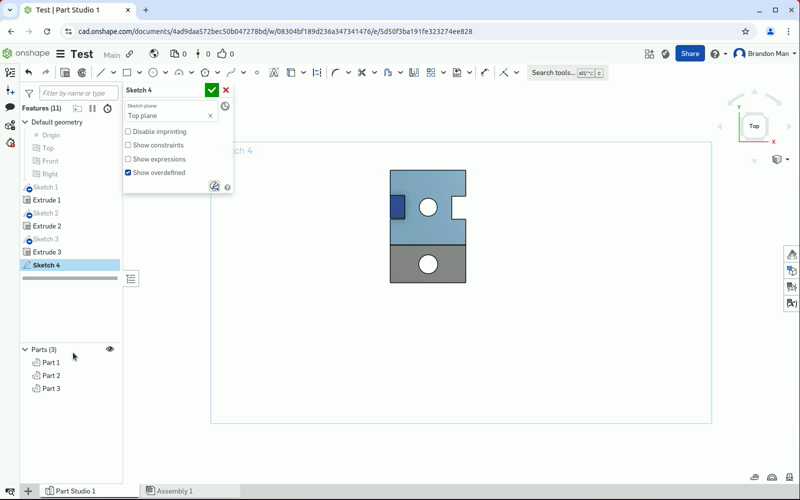
key(y)
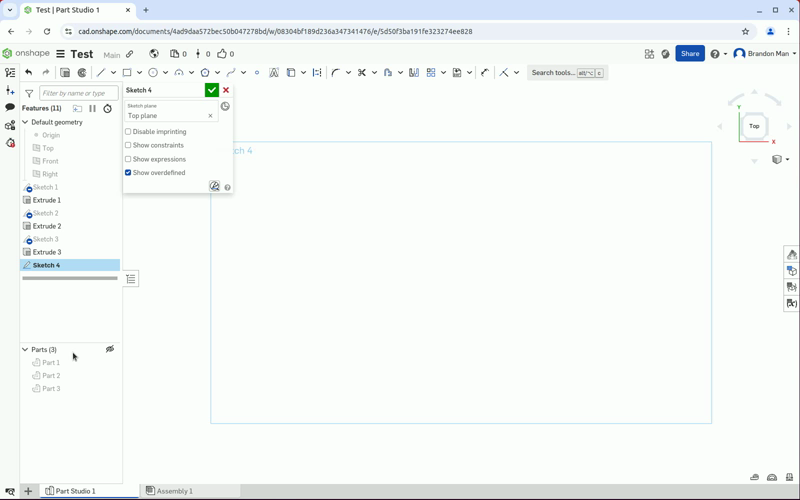
key(l)
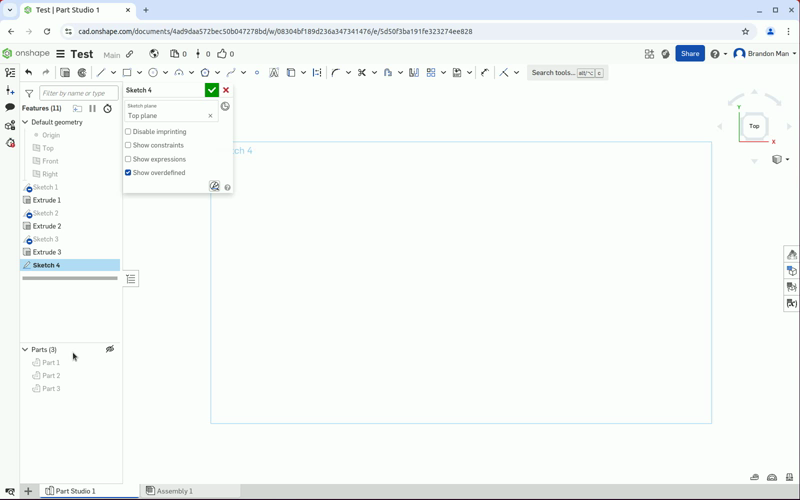
key_down(shift)
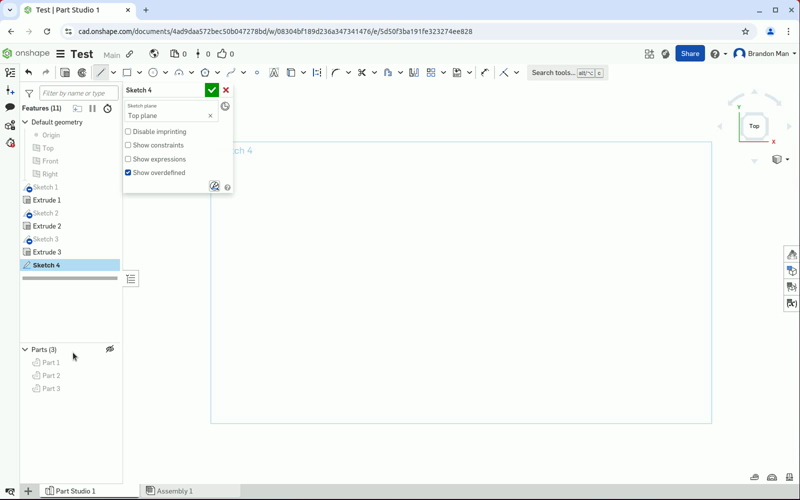
mouse_move(451, 218)
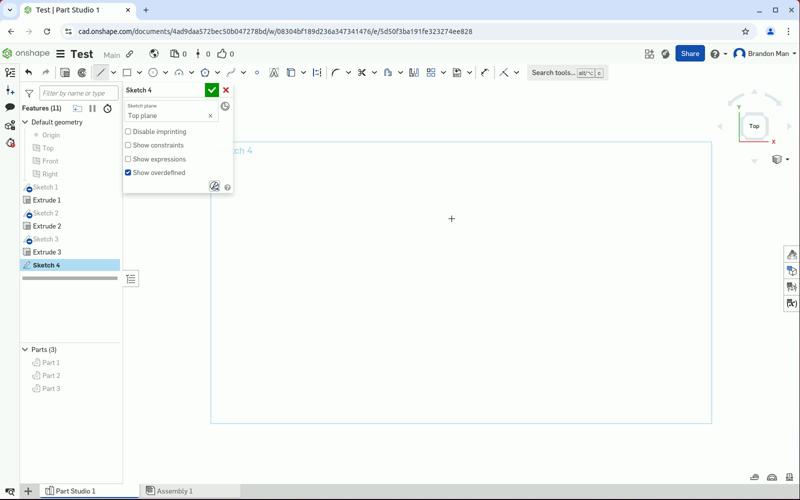
click(451, 218)
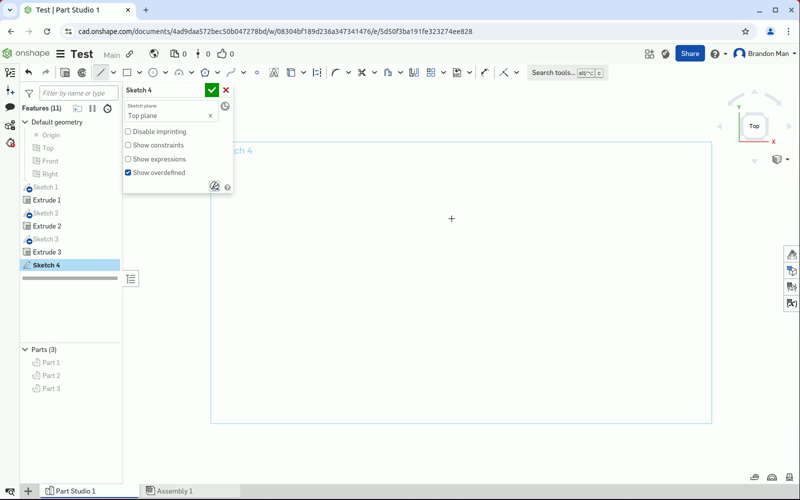
key_up(shift)
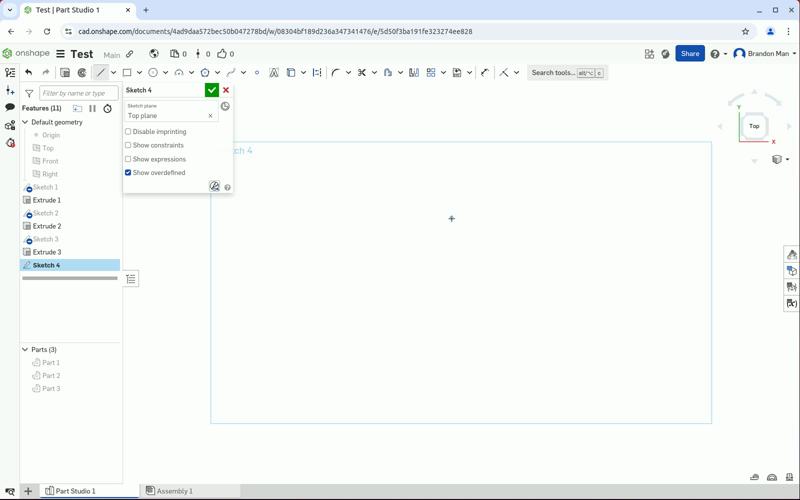
key_down(shift)
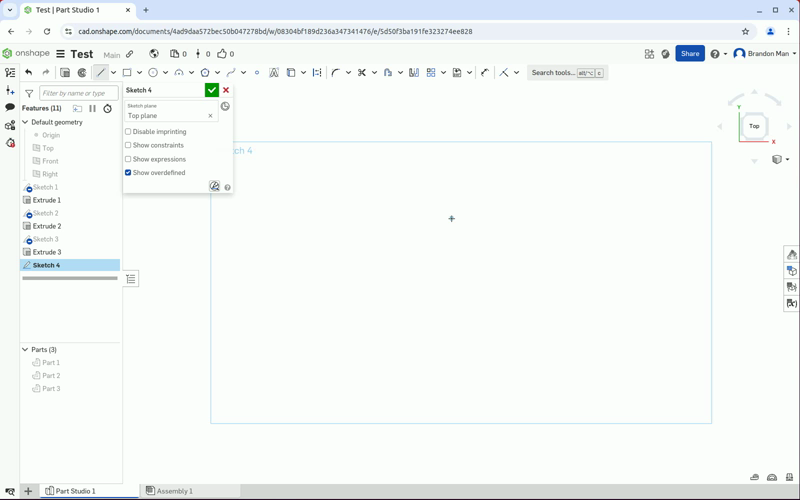
mouse_move(481, 218)
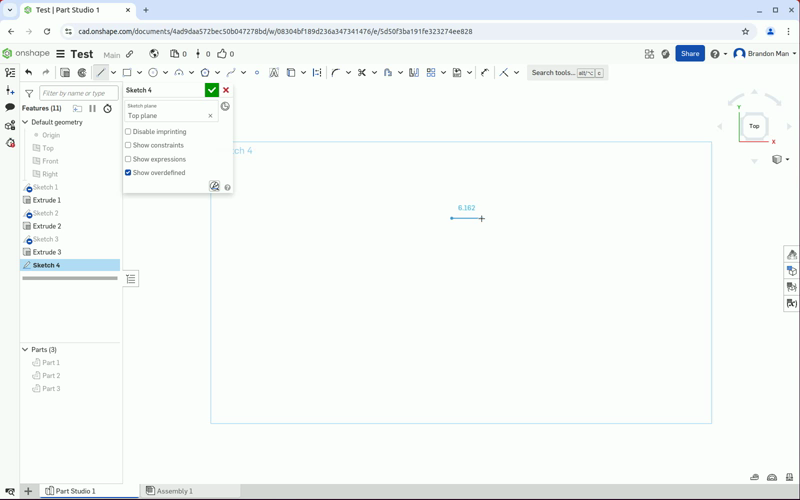
mouse_move(466, 218)
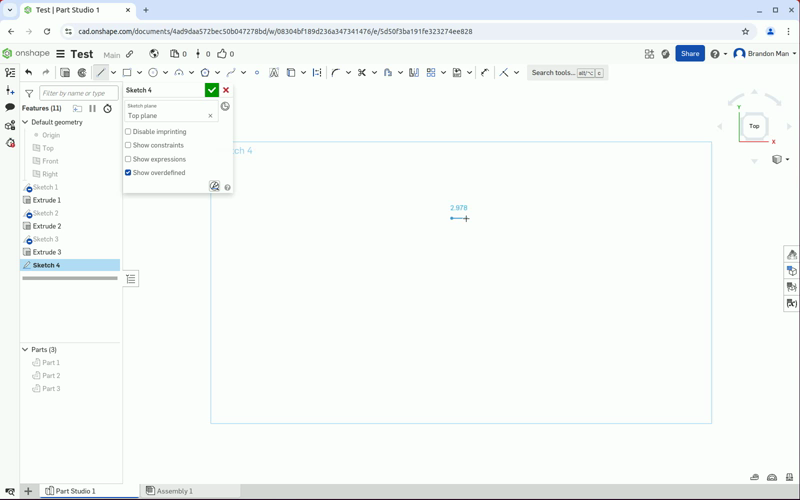
click(466, 218)
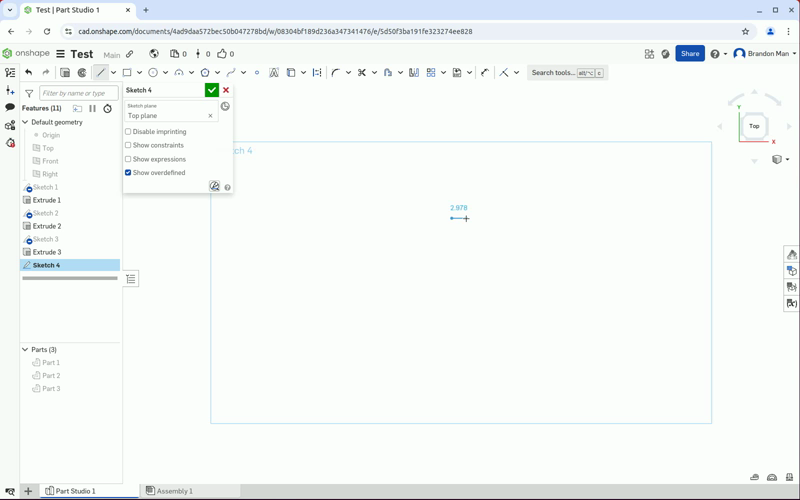
key_up(shift)
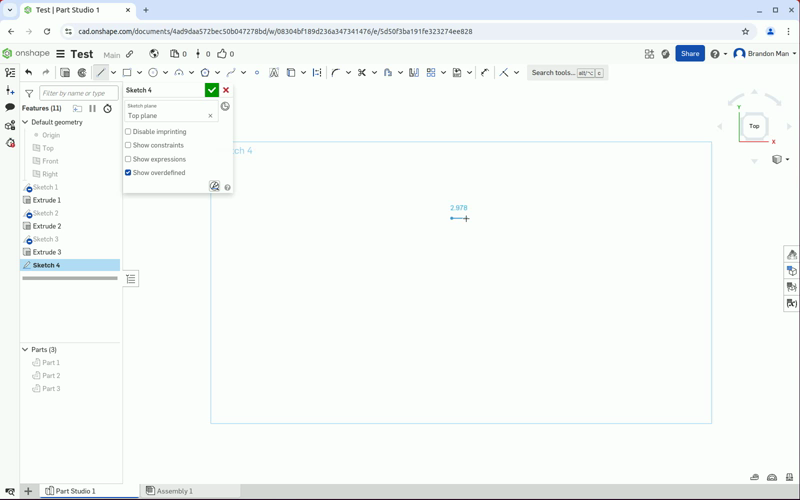
key_down(shift)
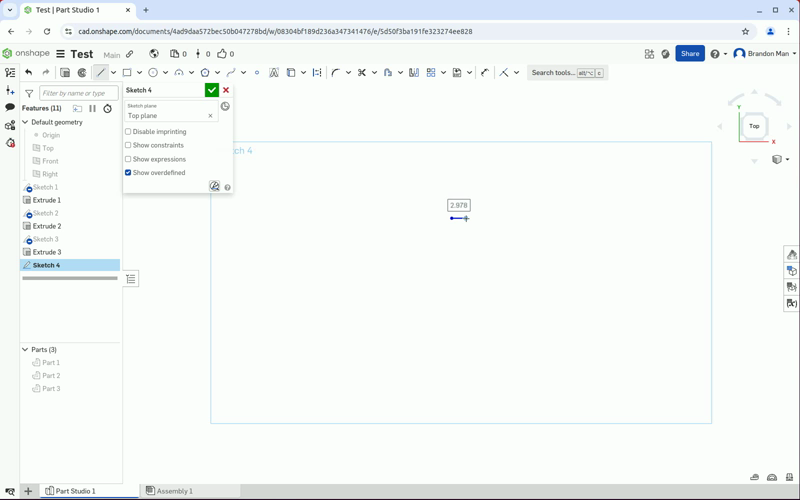
mouse_move(496, 218)
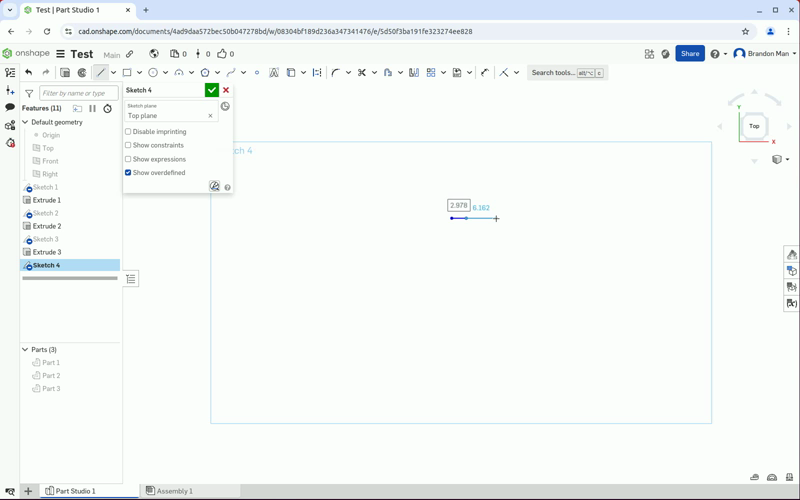
mouse_move(466, 195)
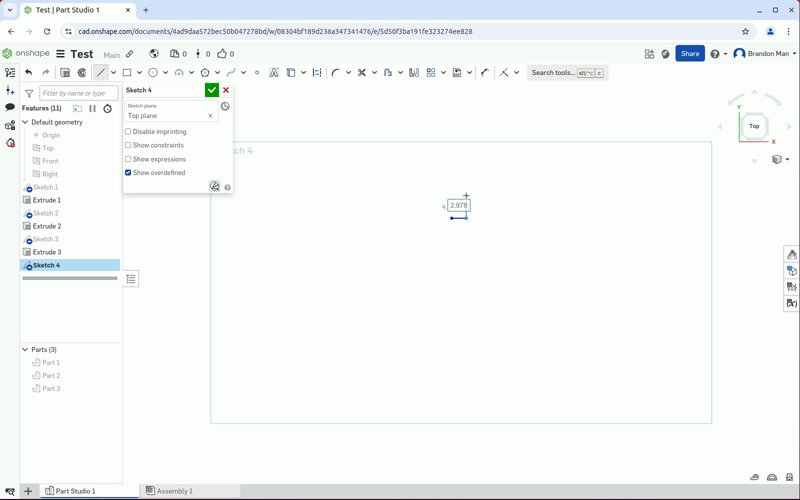
click(466, 195)
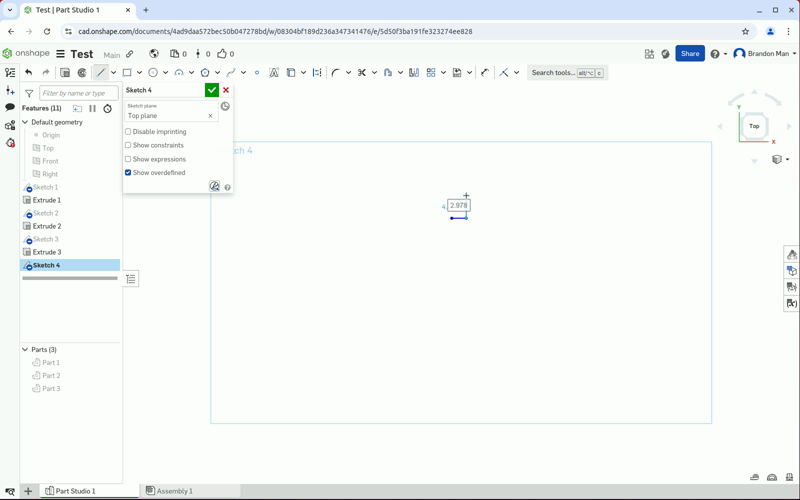
key_up(shift)
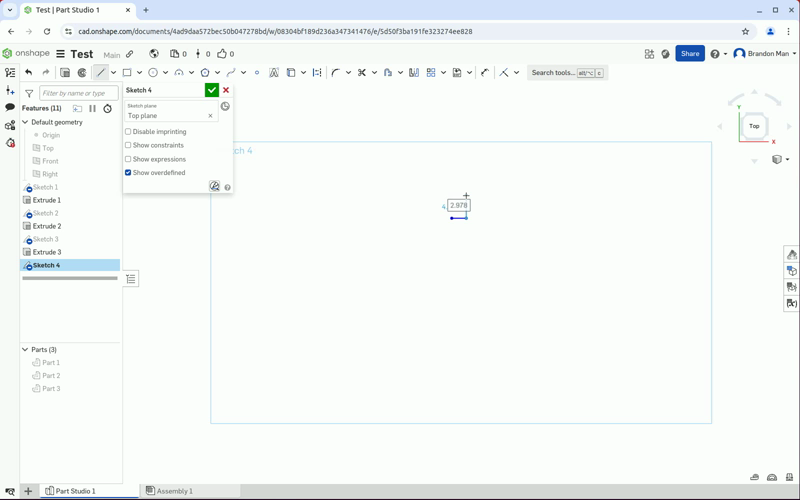
key_down(shift)
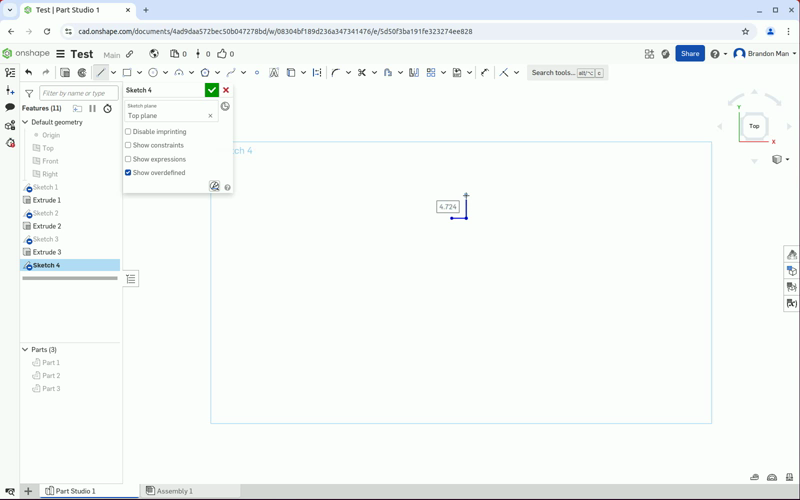
mouse_move(496, 195)
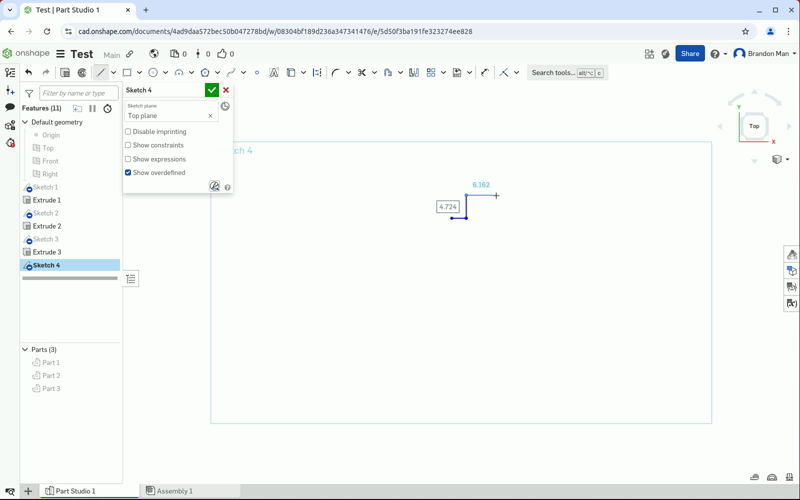
mouse_move(451, 195)
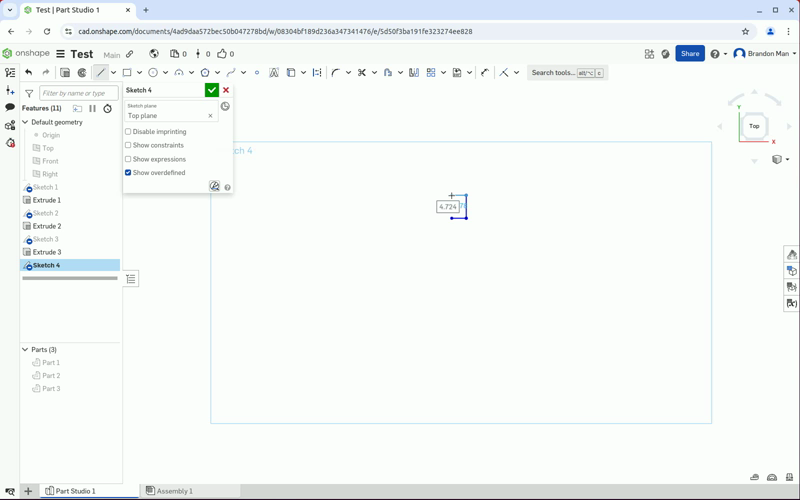
click(451, 195)
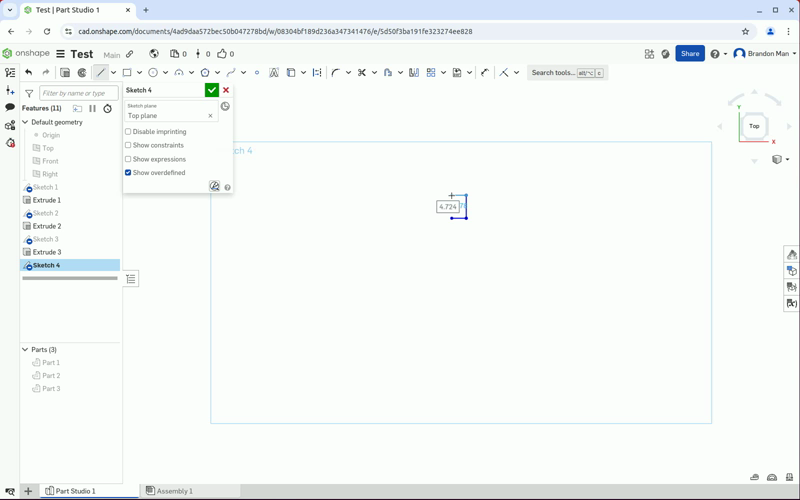
key_up(shift)
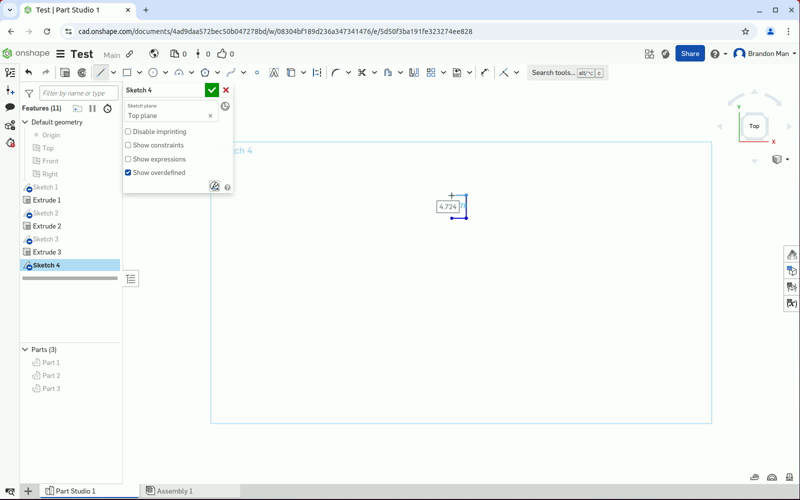
mouse_move(481, 195)
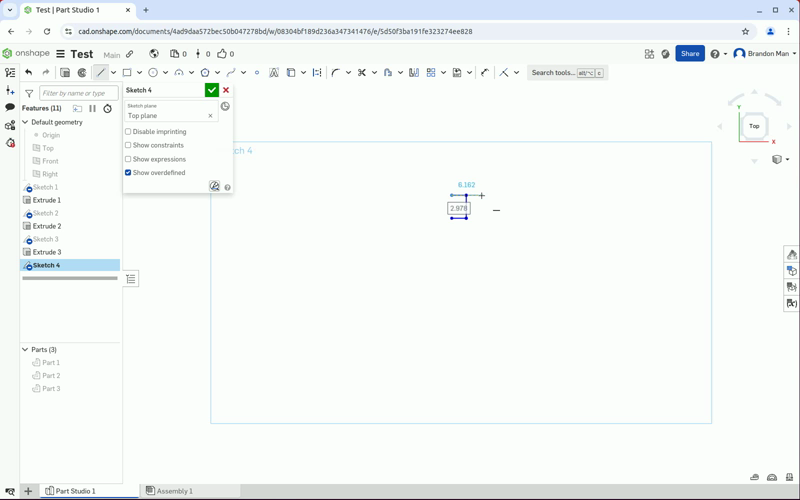
key_down(shift)
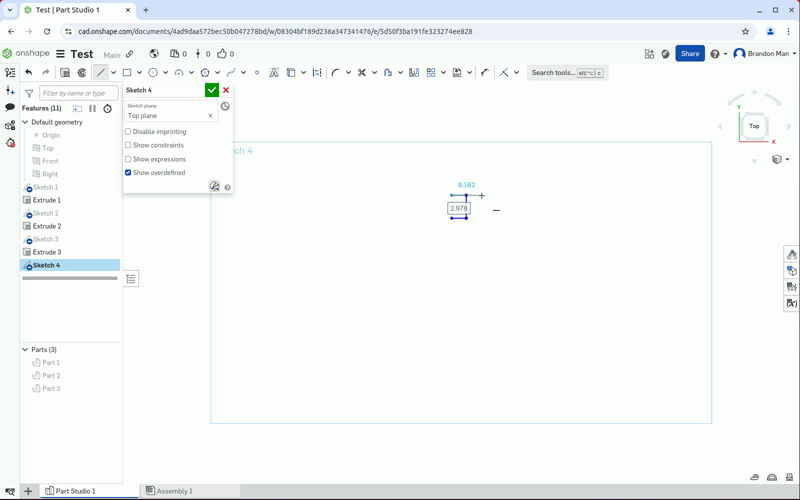
mouse_move(451, 218)
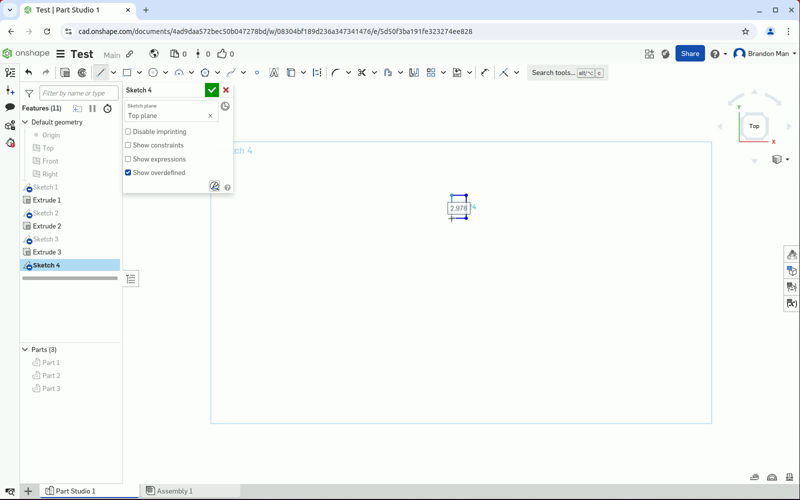
key_up(shift)
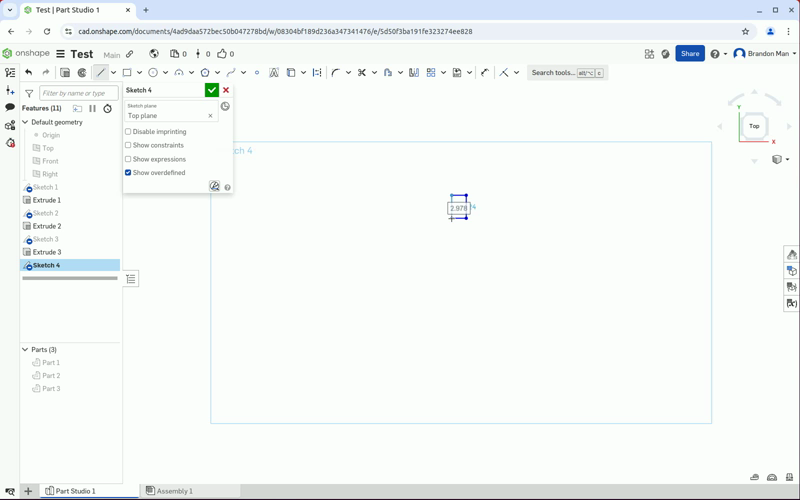
click(451, 218)
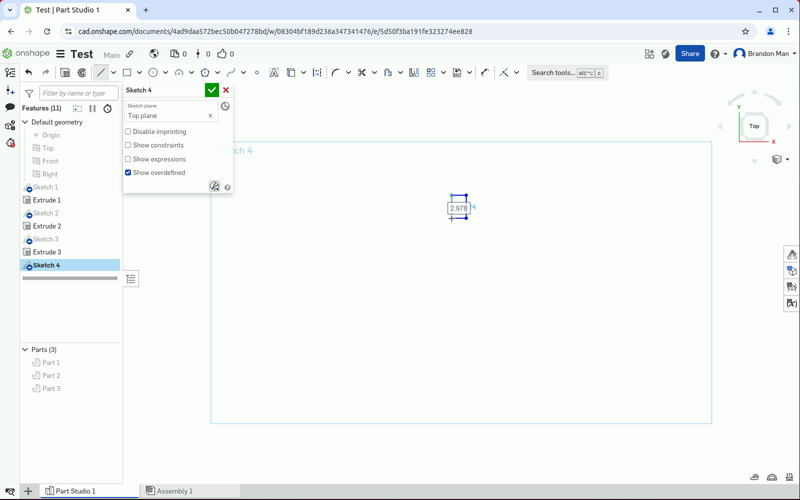
key(esc)
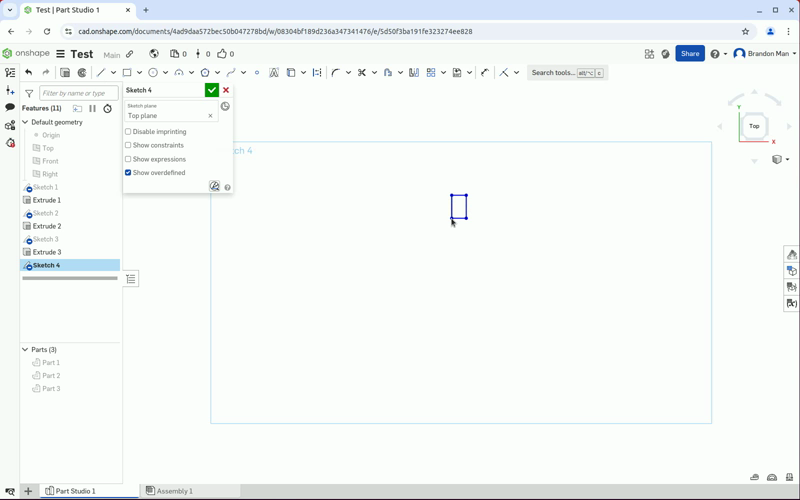
mouse_move(455, 212)
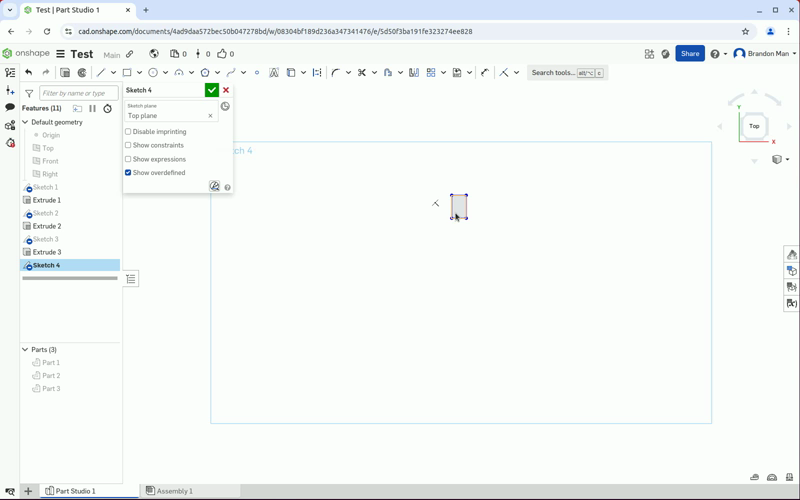
scroll(6)
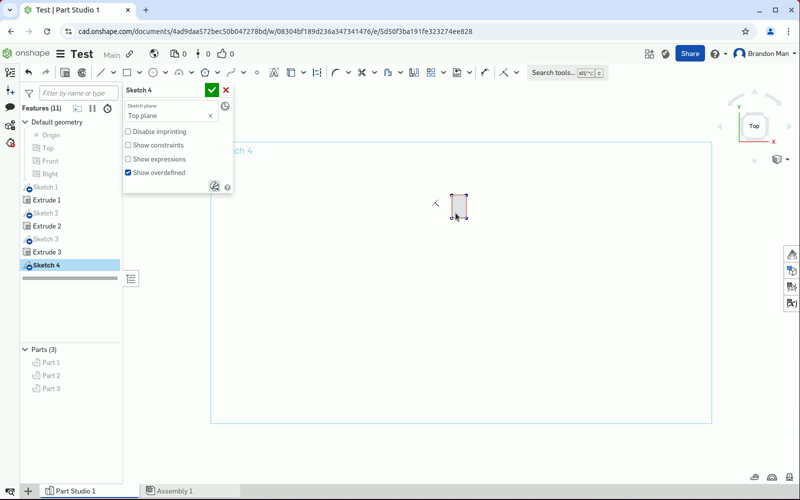
scroll(6)
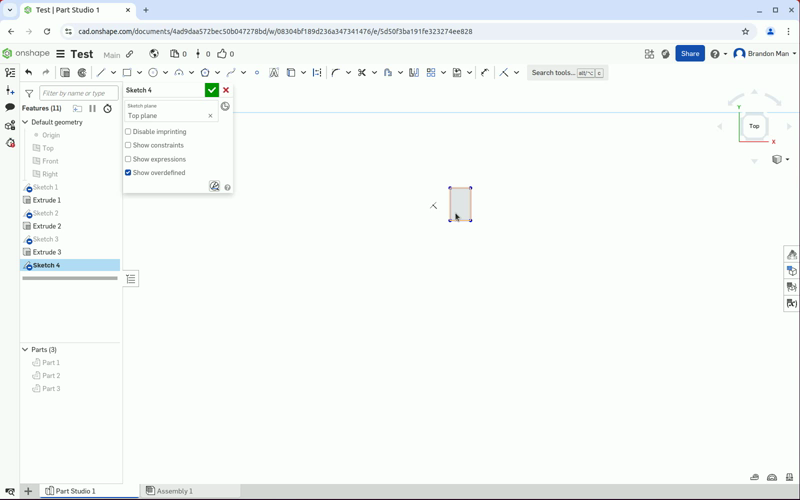
scroll(6)
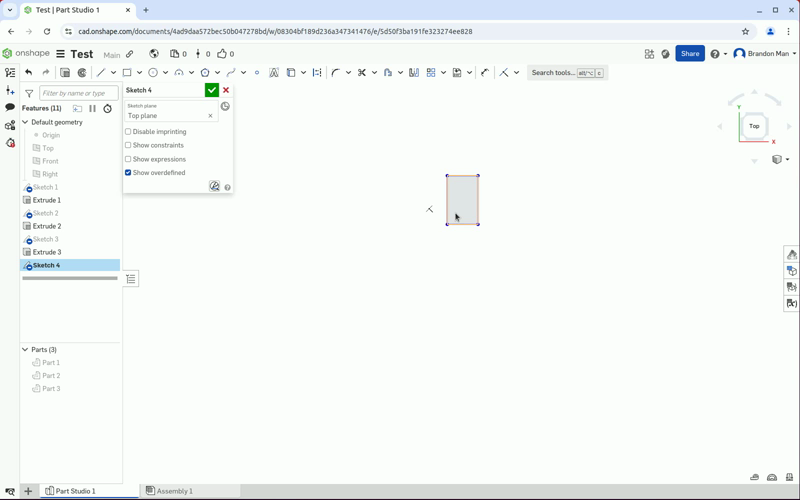
scroll(6)
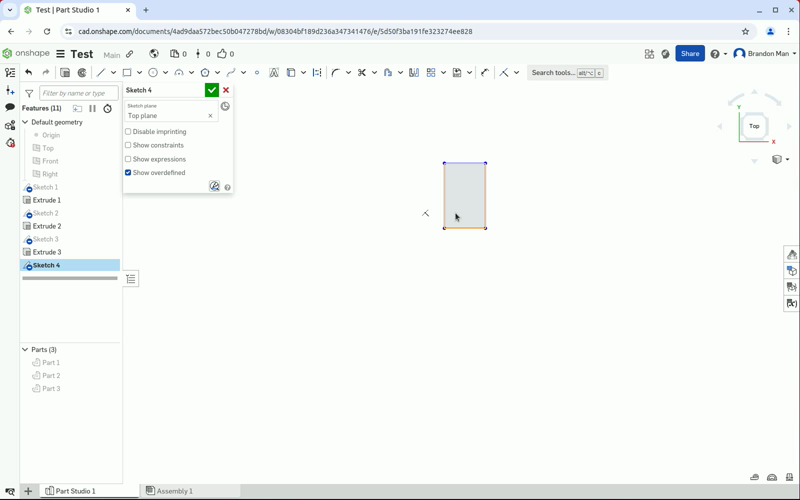
scroll(6)
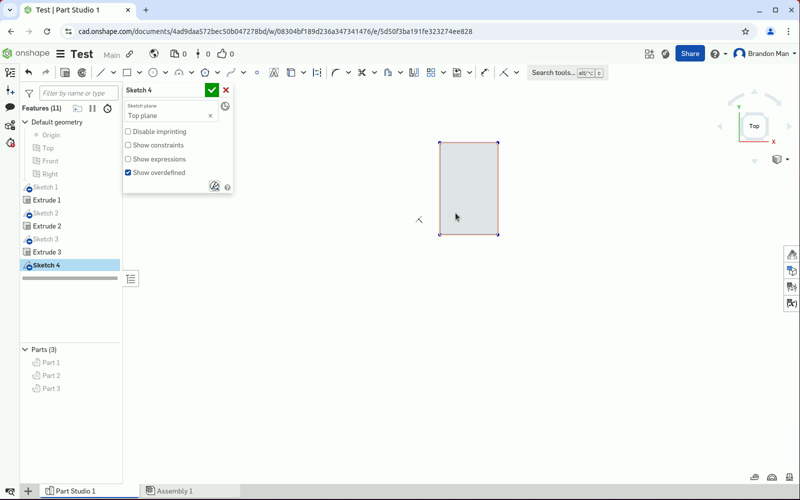
scroll(6)
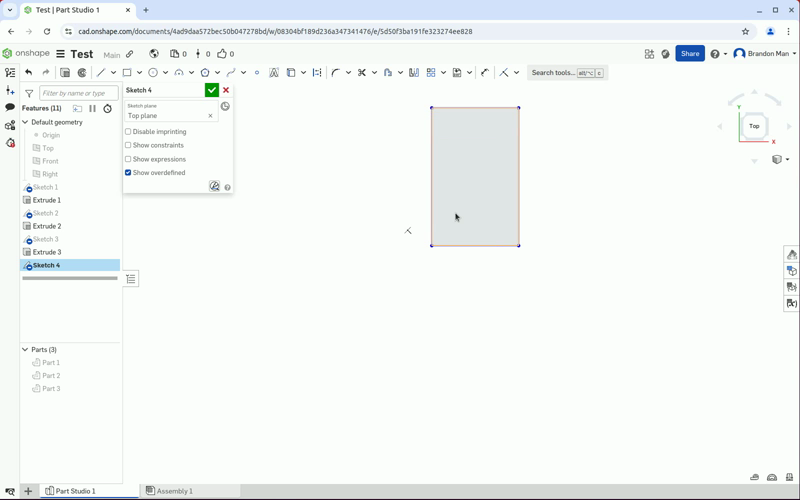
scroll(6)
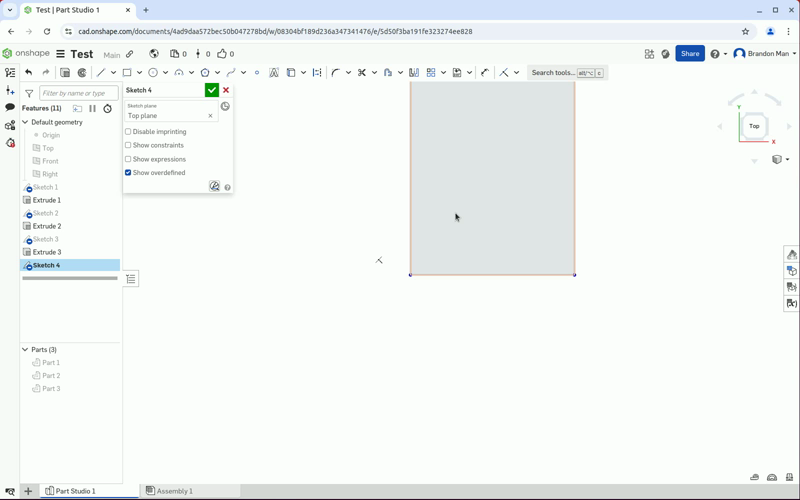
click(455, 212)
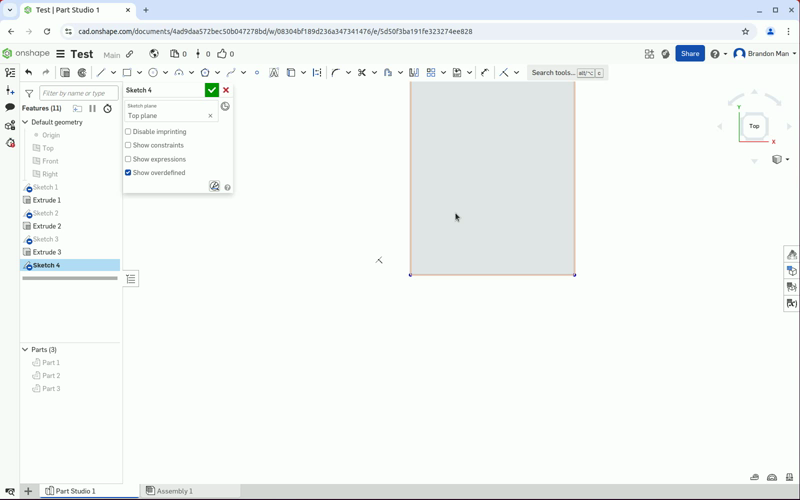
scroll(-6)
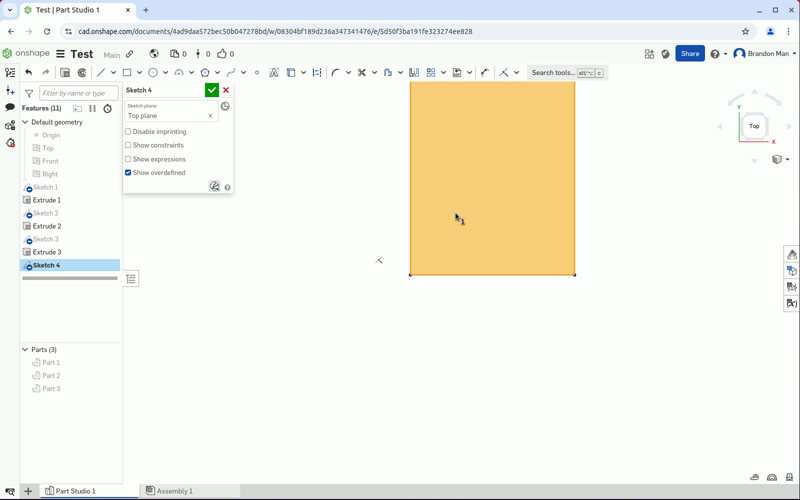
scroll(-6)
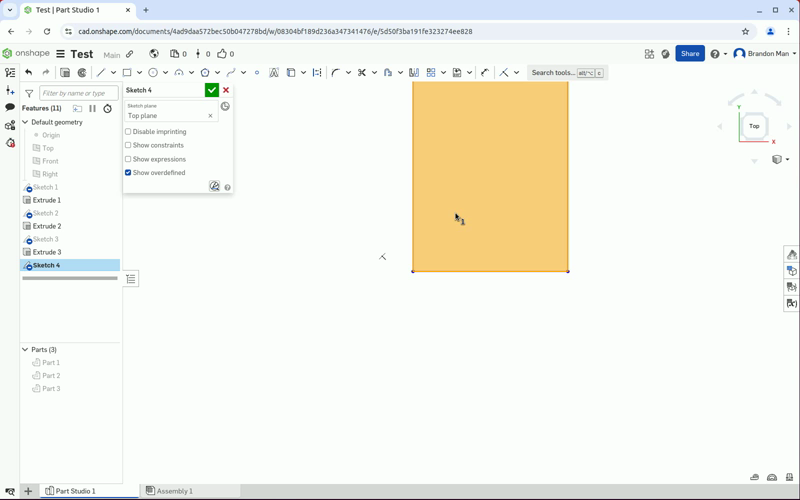
scroll(-6)
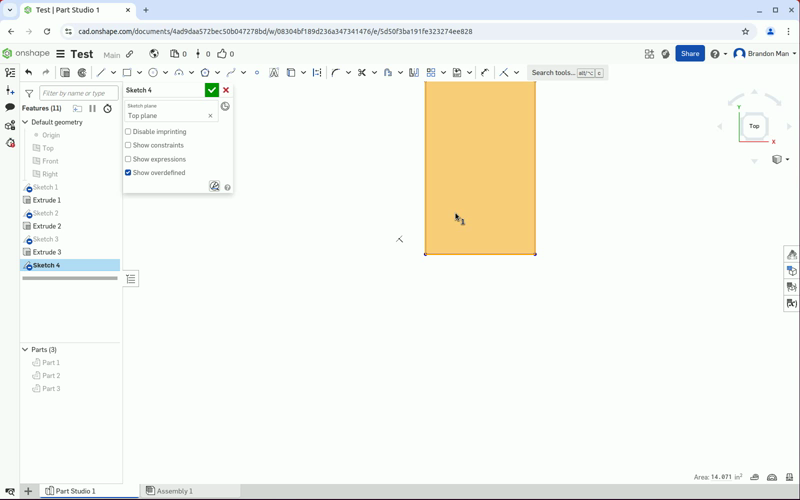
scroll(-6)
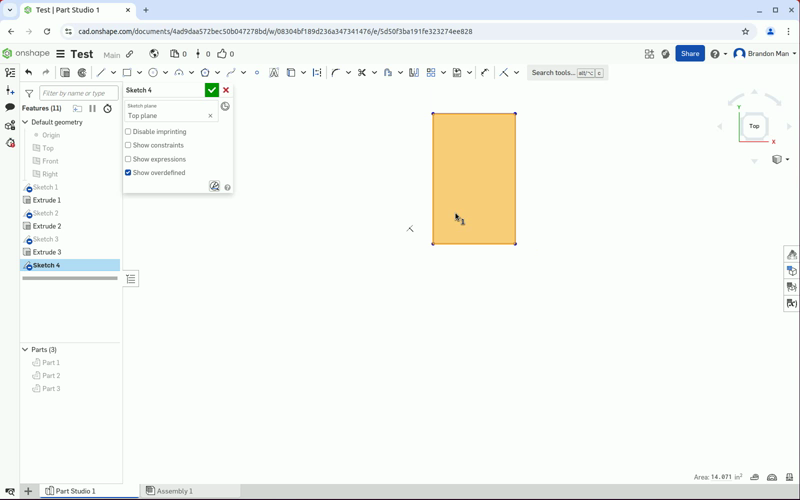
scroll(-6)
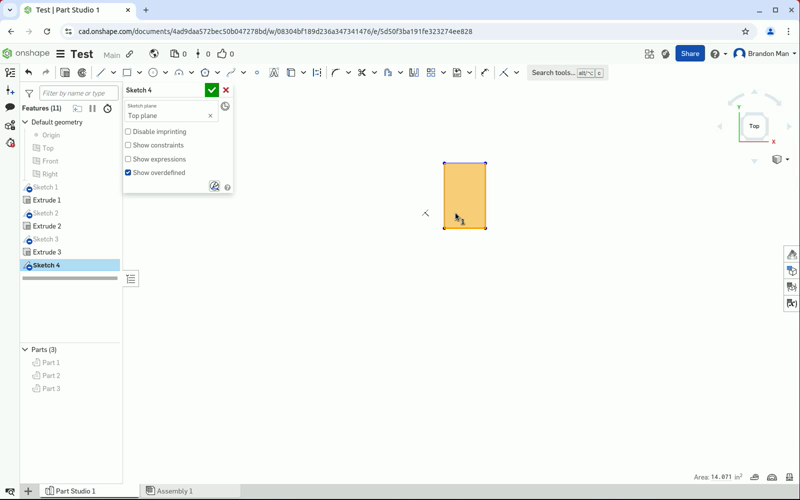
scroll(-6)
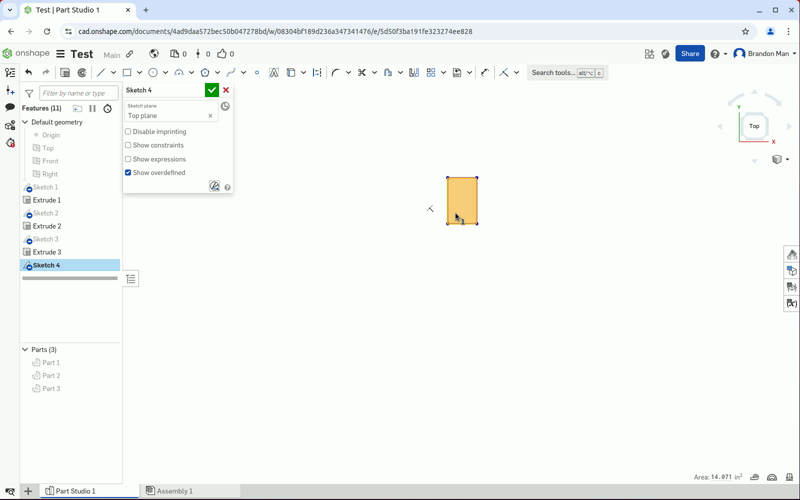
scroll(-6)
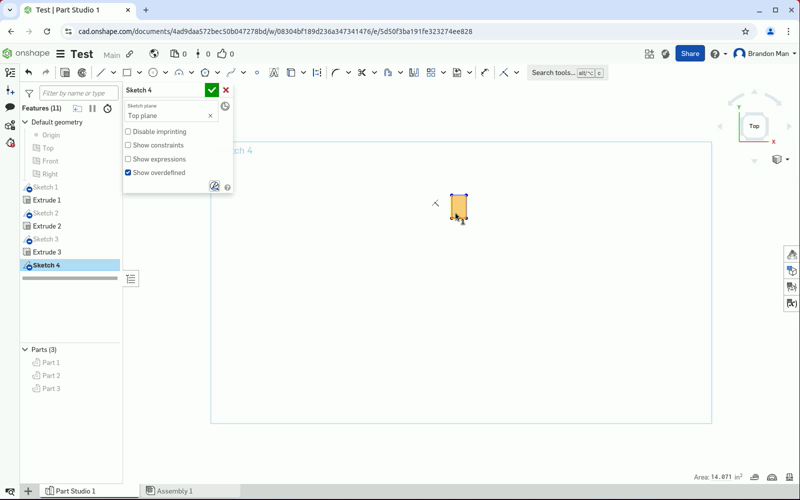
mouse_move(73, 352)
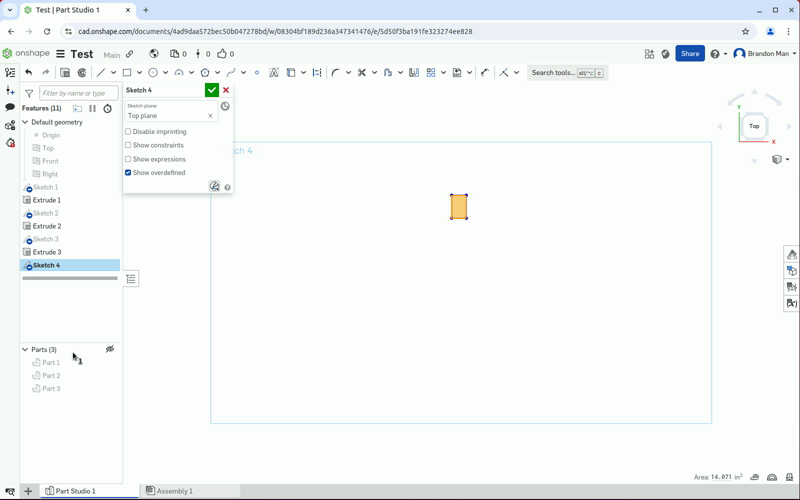
key(shift+y)
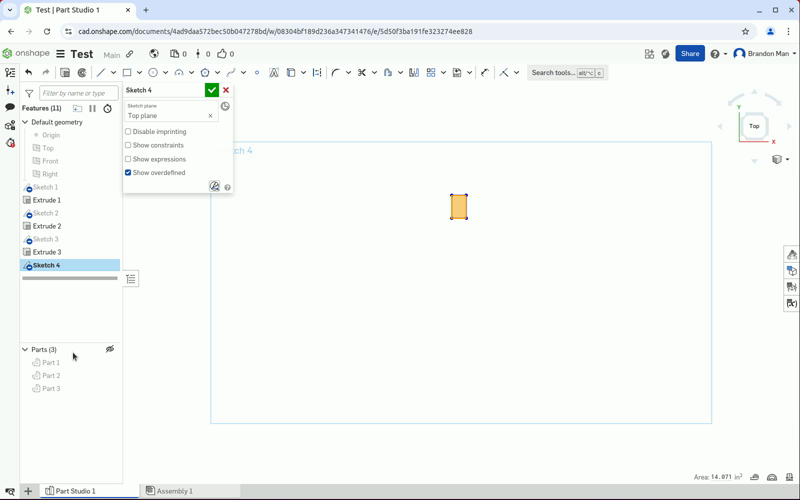
key(shift+e)
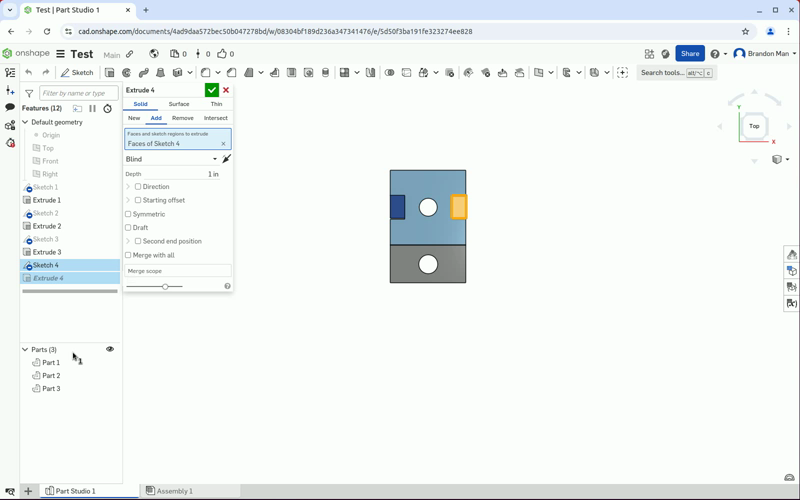
mouse_move(143, 106)
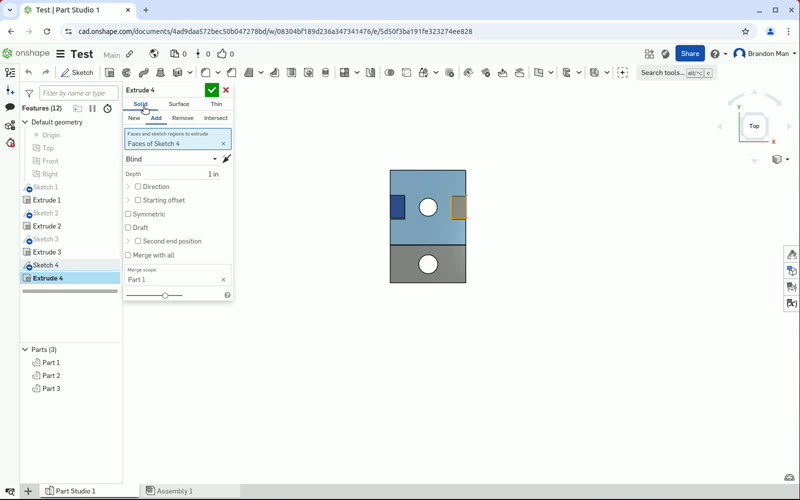
click(143, 106)
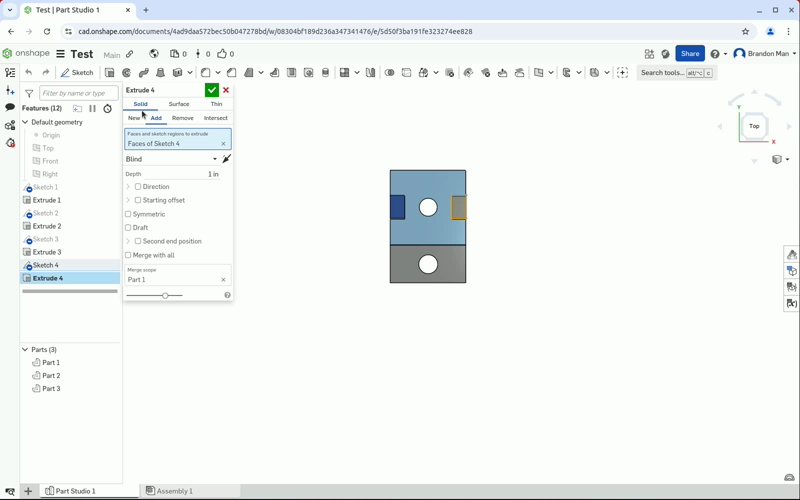
mouse_move(137, 120)
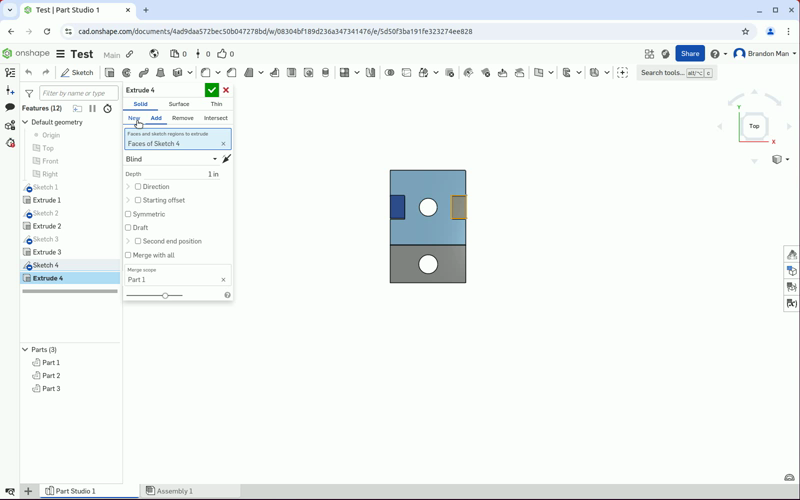
click(137, 120)
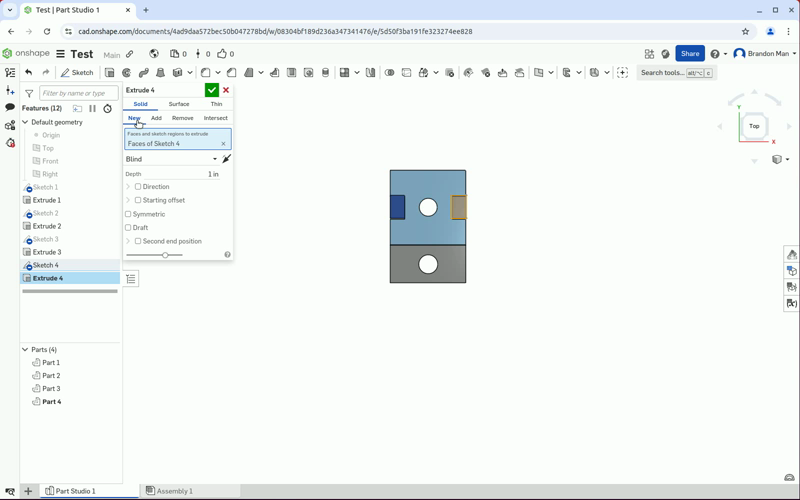
key(tab, 4)
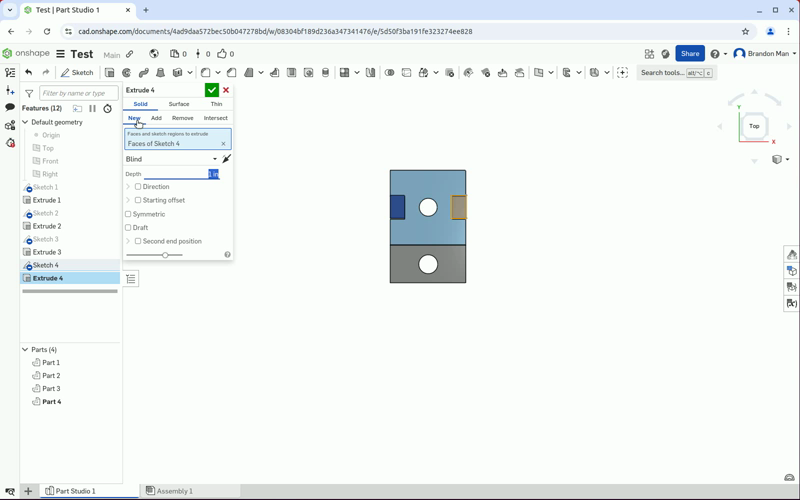
text(7.703)
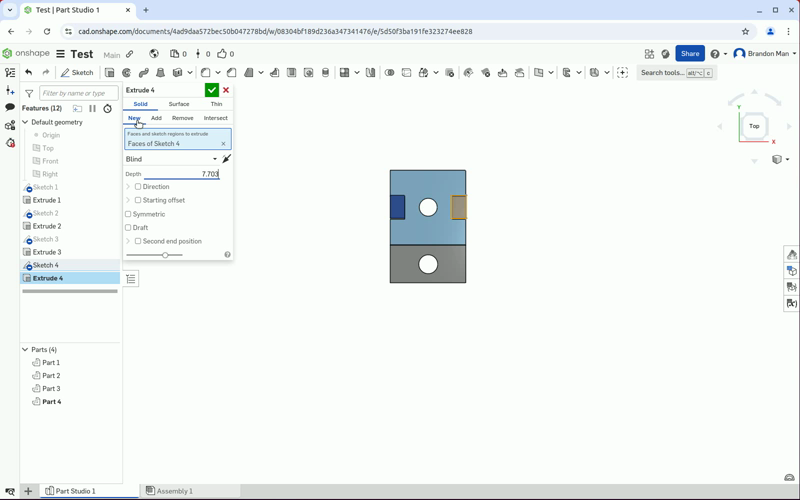
key(enter)
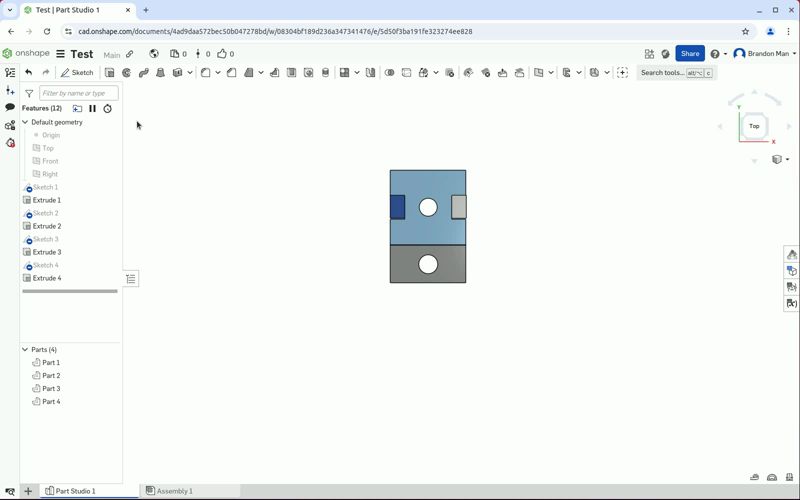
key(shift+h)
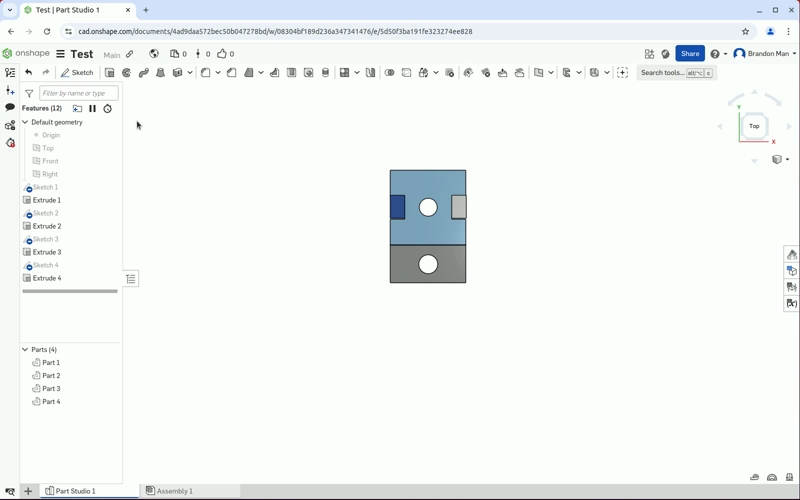
key(shift+h)
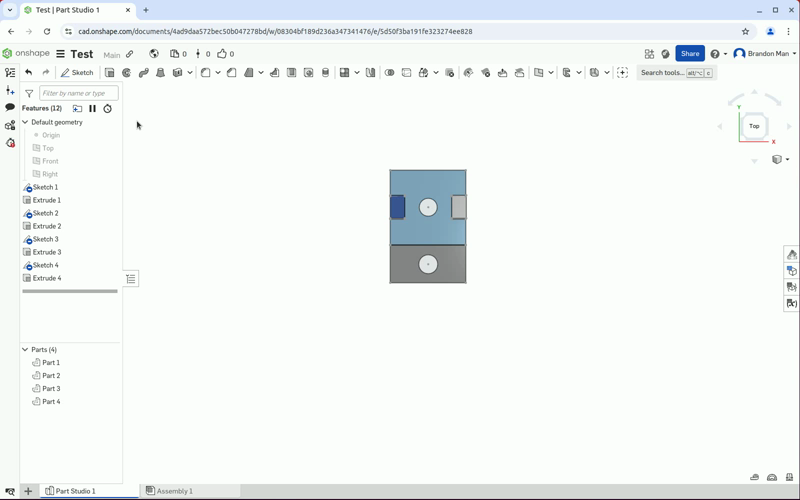
key(shift+7)
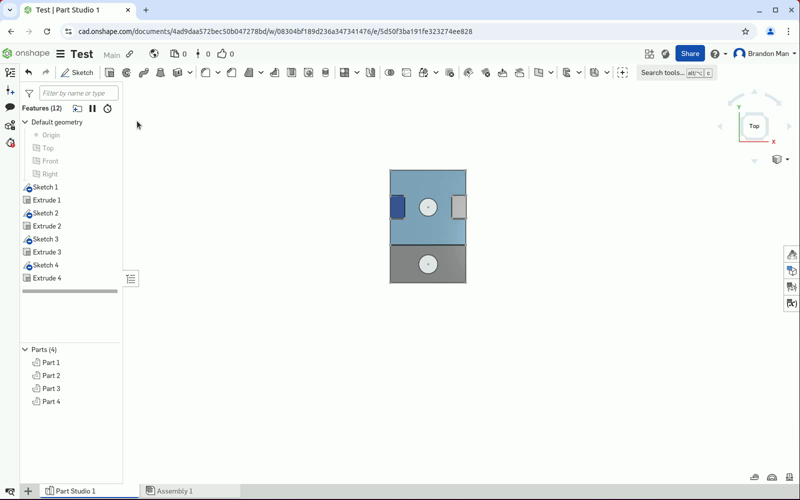
key(up, 3)
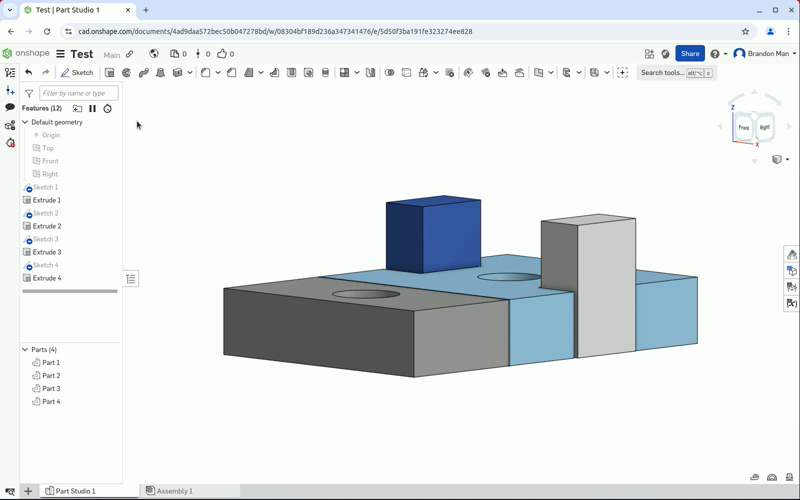
key(left, 3)
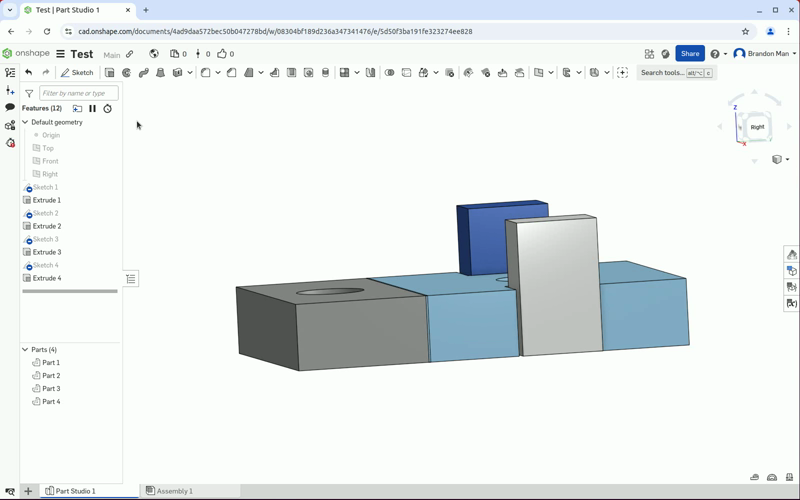
key(right, 3)
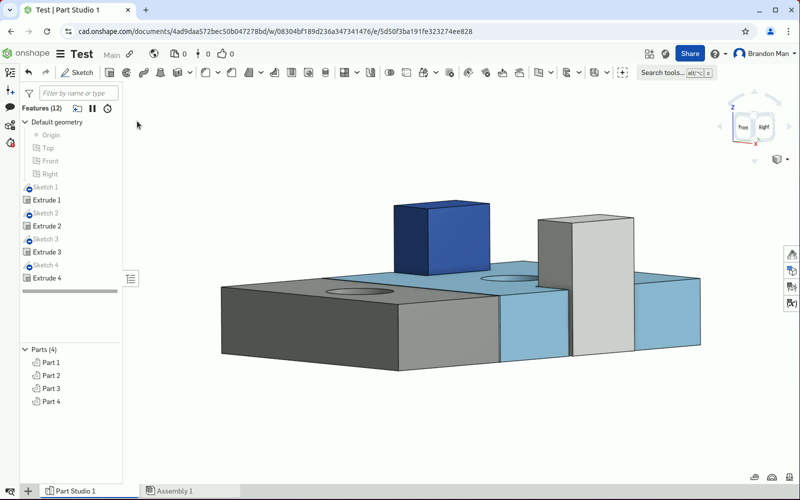
key(down, 3)
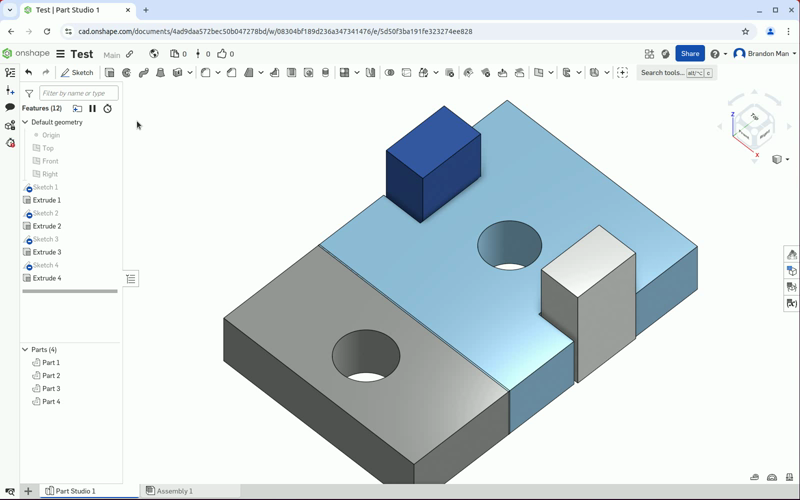
mouse_move(73, 189)
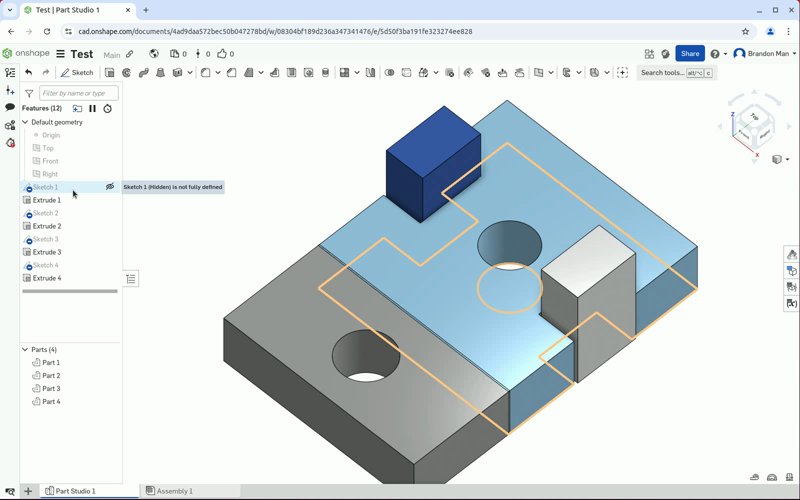
click(73, 189)